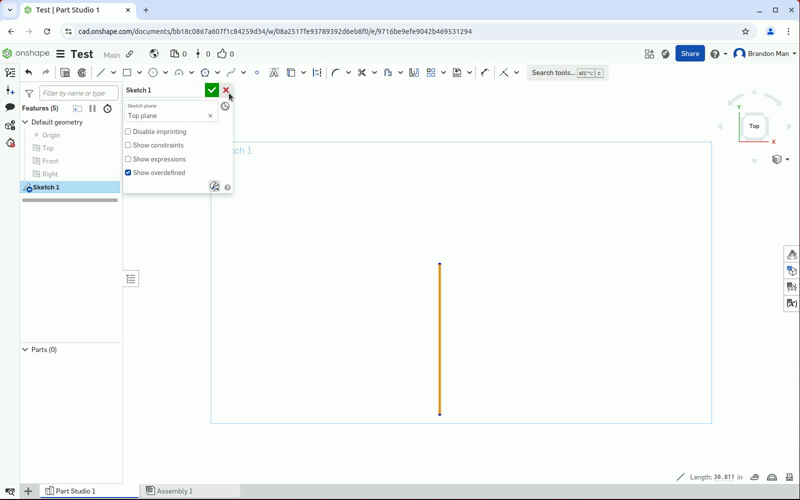
key(shift+h)
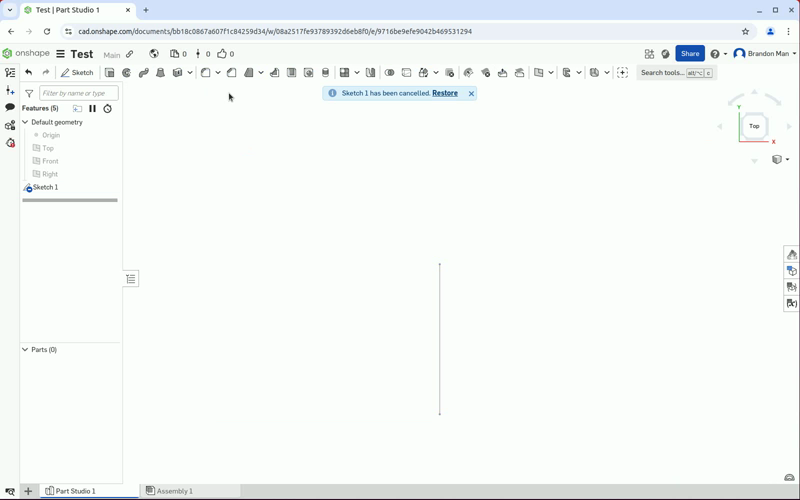
key(shift+s)
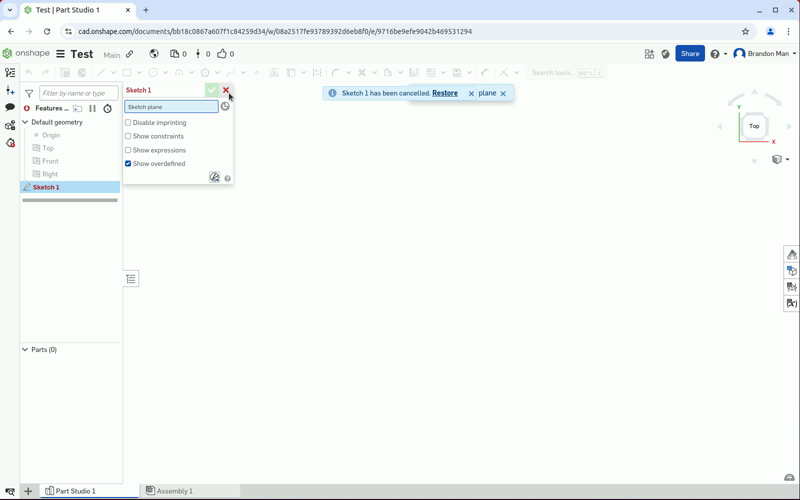
mouse_move(73, 150)
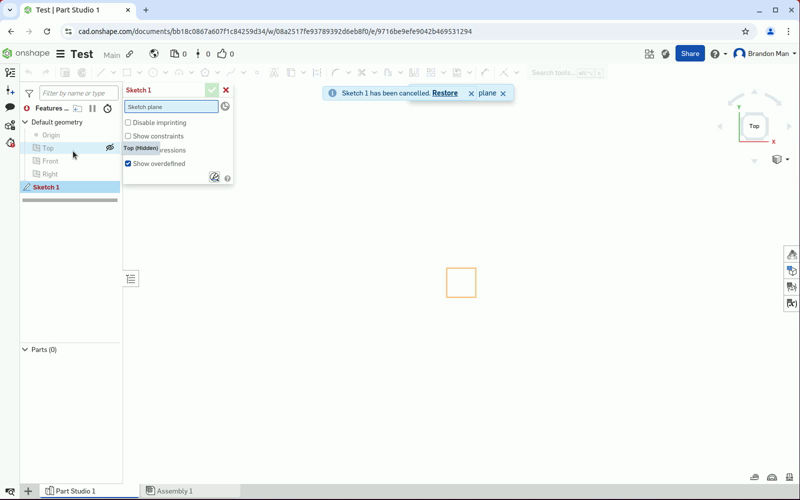
click(73, 150)
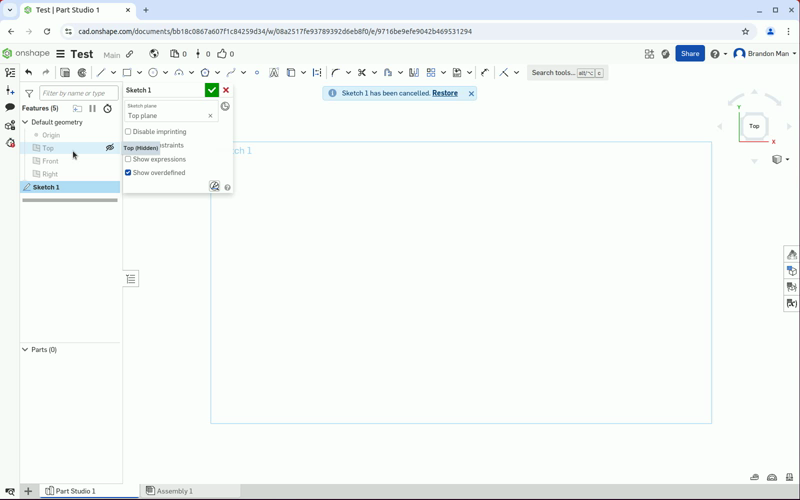
mouse_move(73, 352)
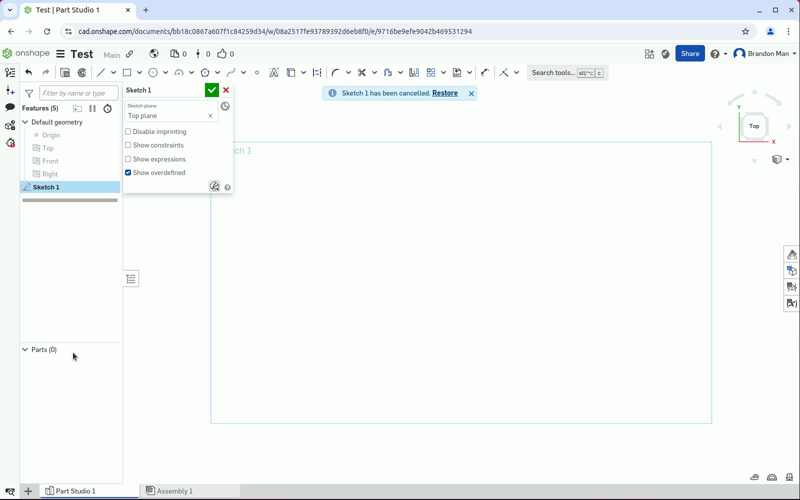
key(y)
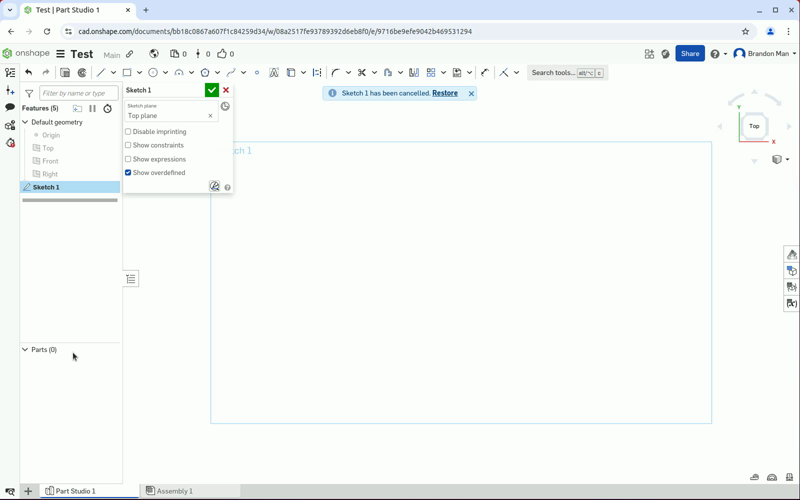
key(l)
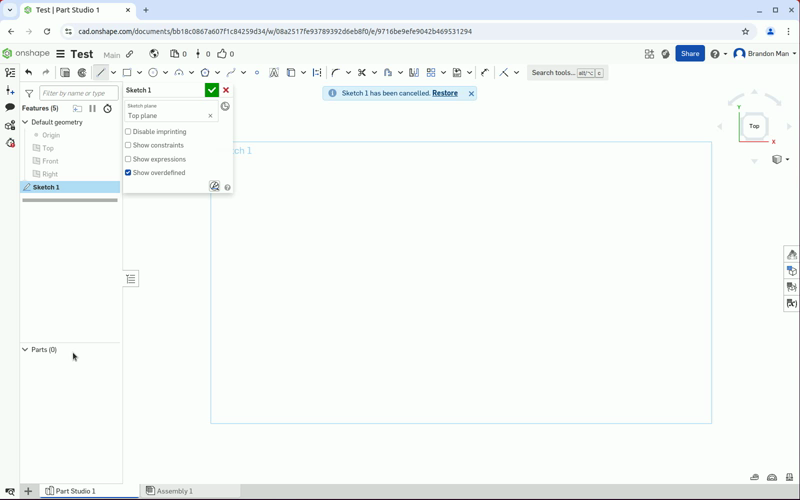
key_down(shift)
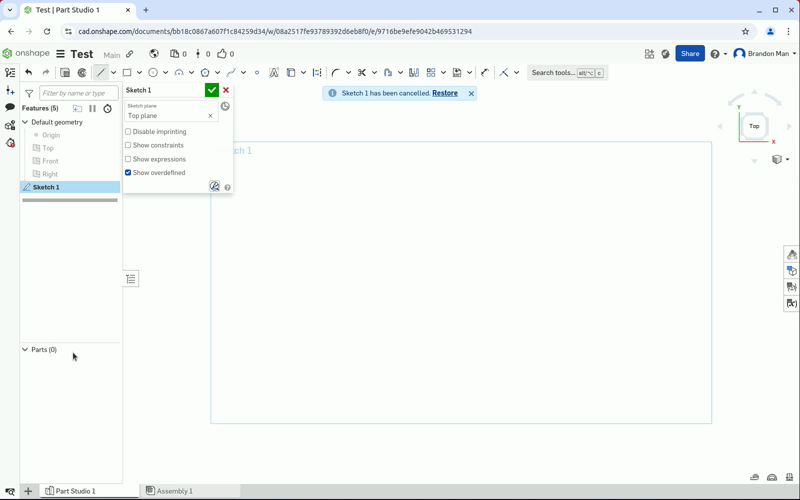
mouse_move(348, 360)
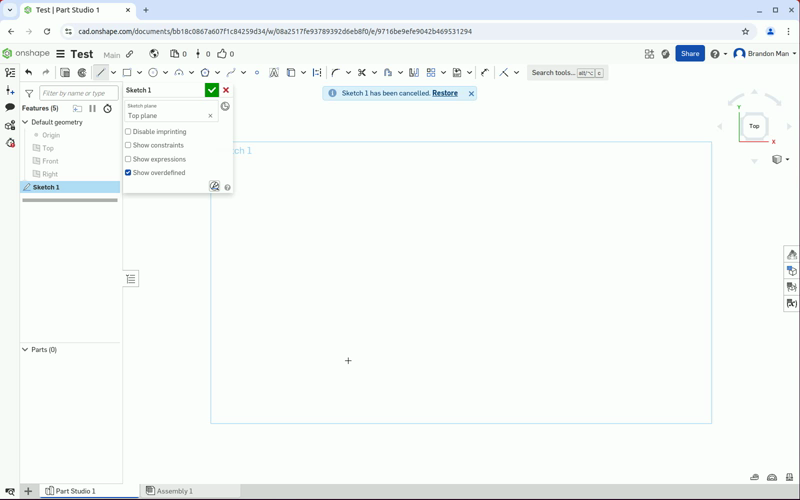
click(348, 360)
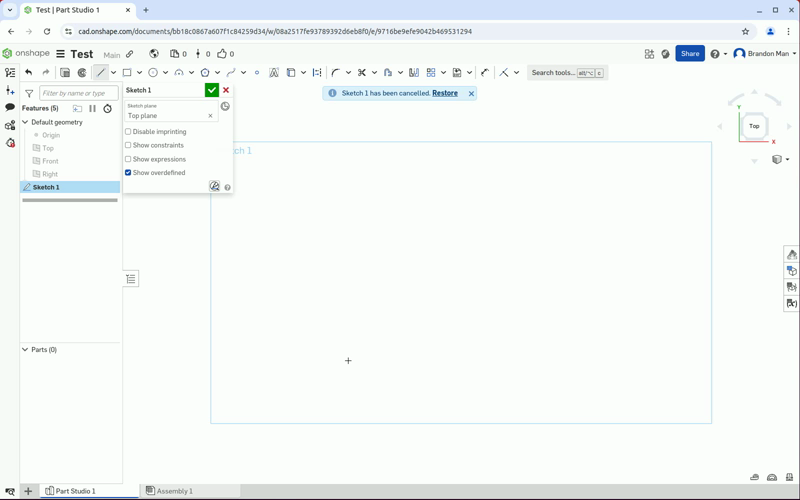
key_up(shift)
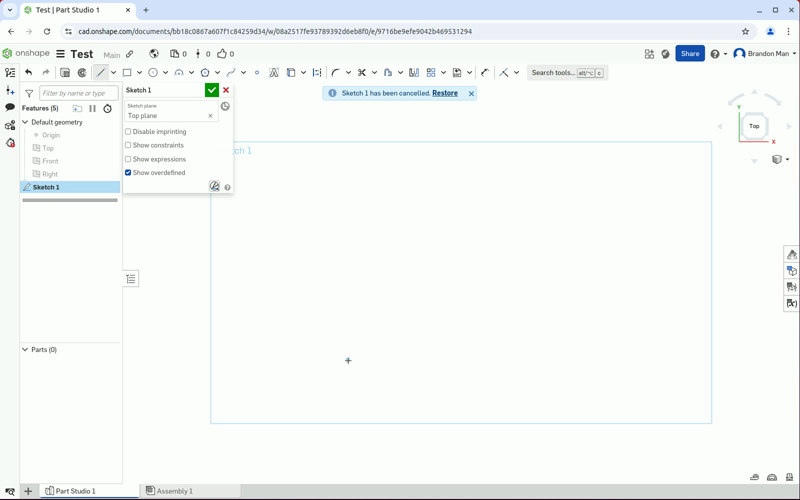
key_down(shift)
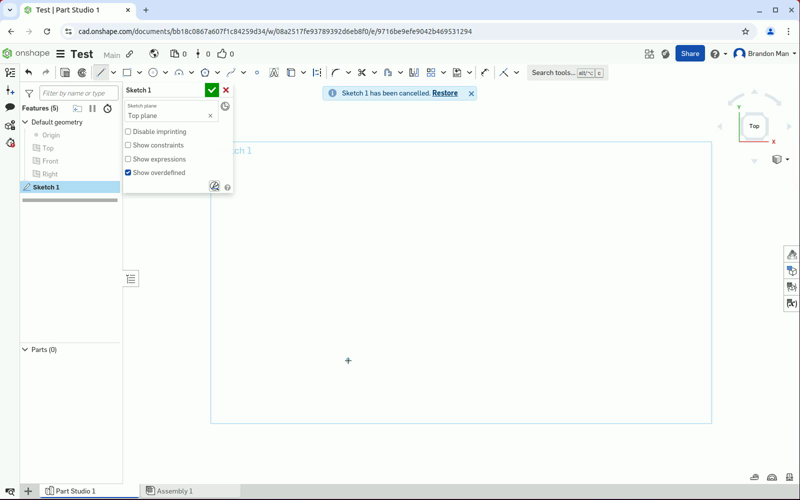
mouse_move(572, 360)
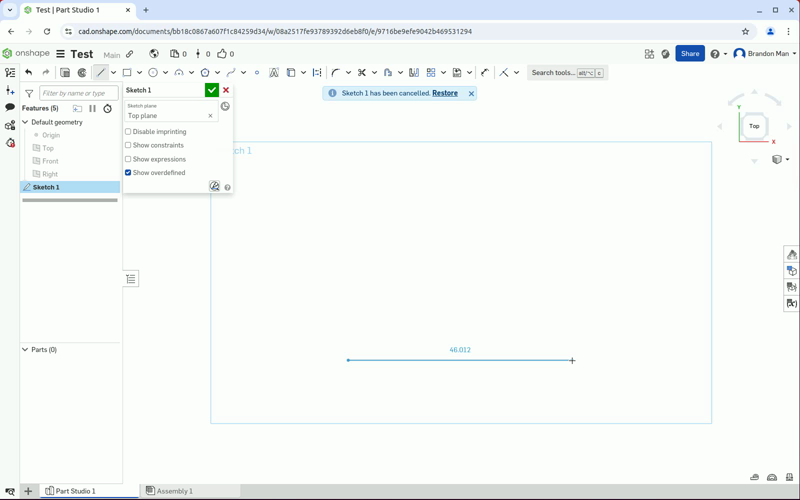
click(572, 360)
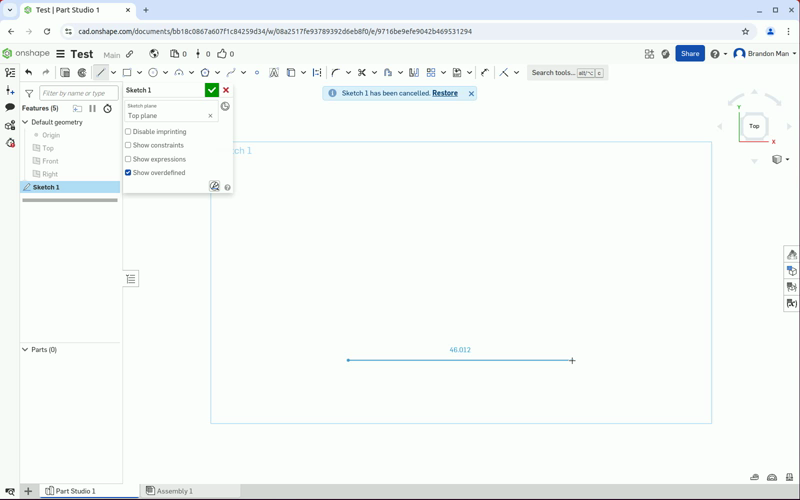
key_up(shift)
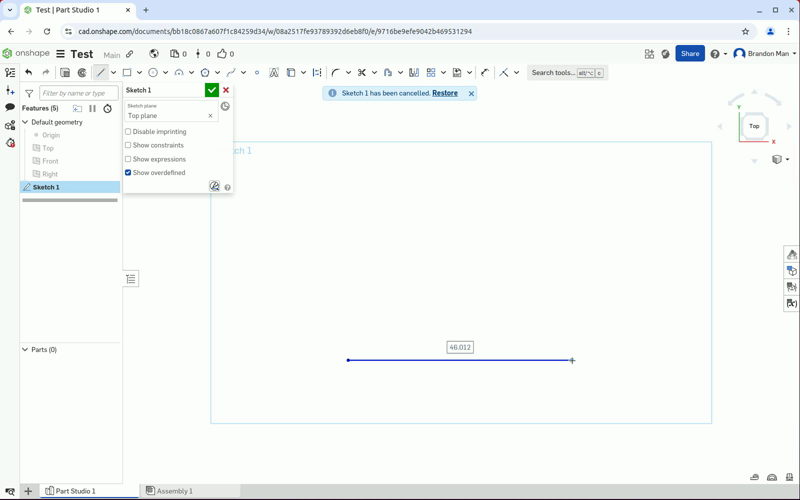
key_down(shift)
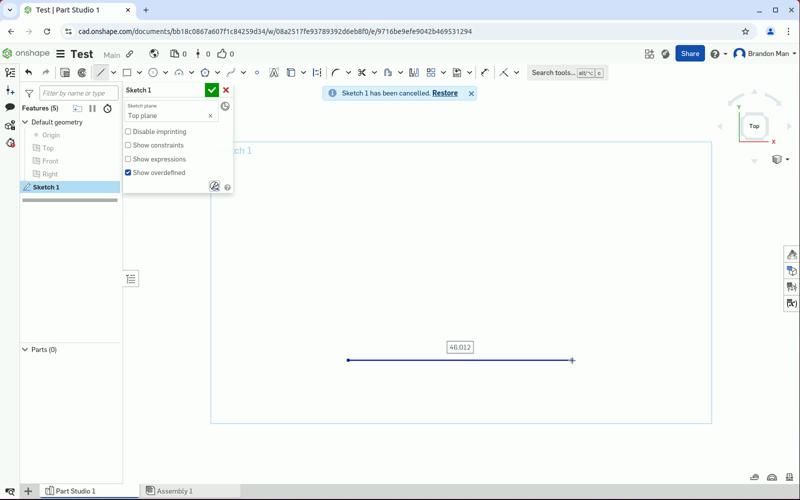
mouse_move(572, 207)
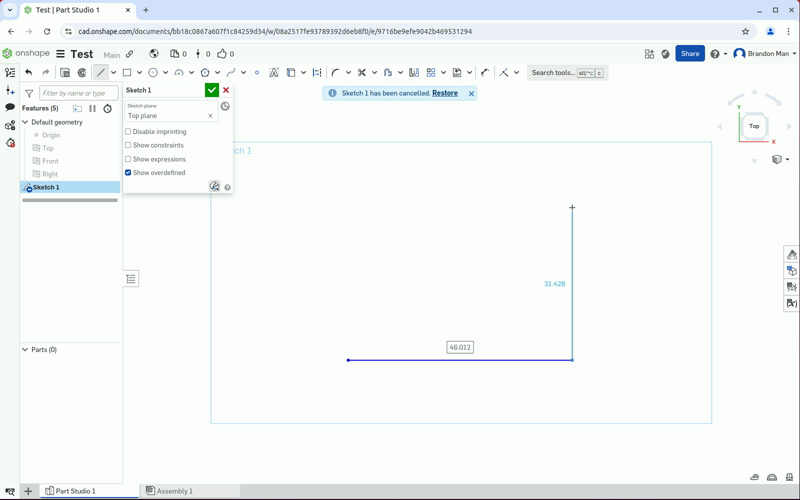
click(572, 207)
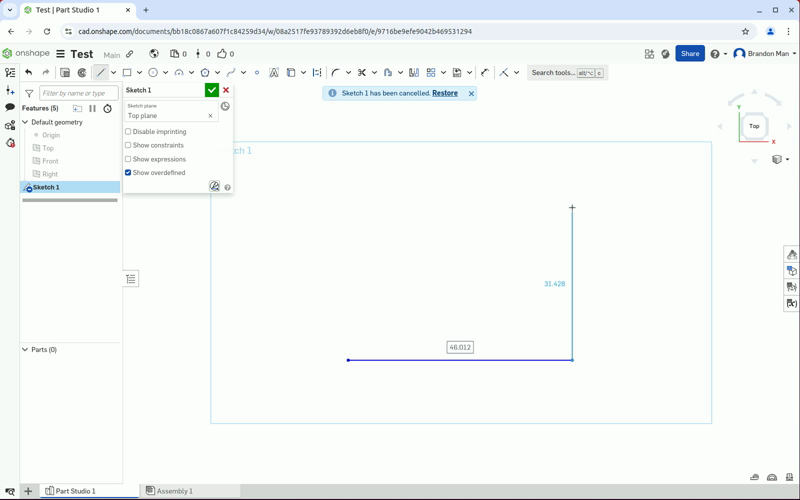
key_up(shift)
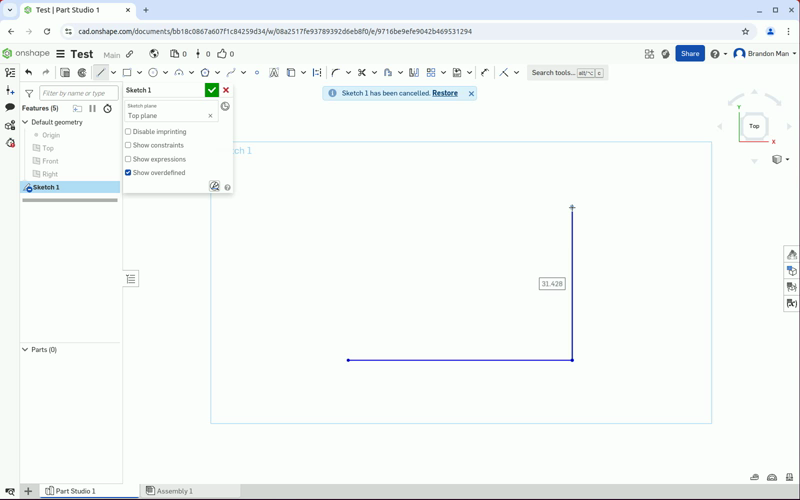
key_down(shift)
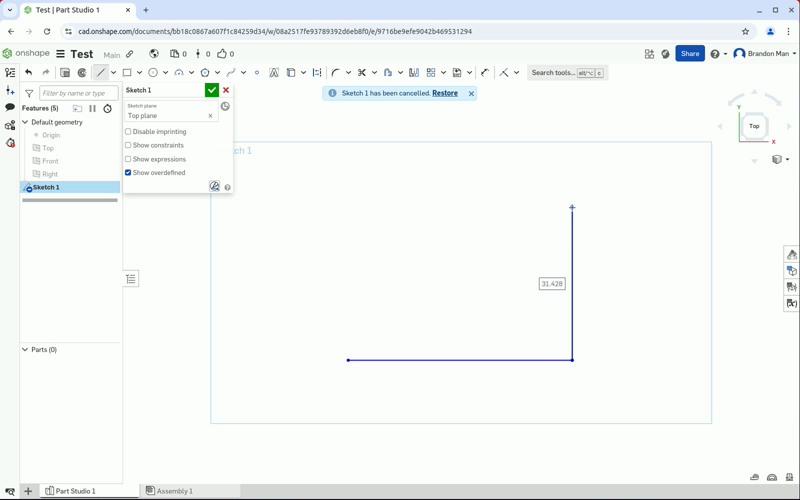
mouse_move(348, 207)
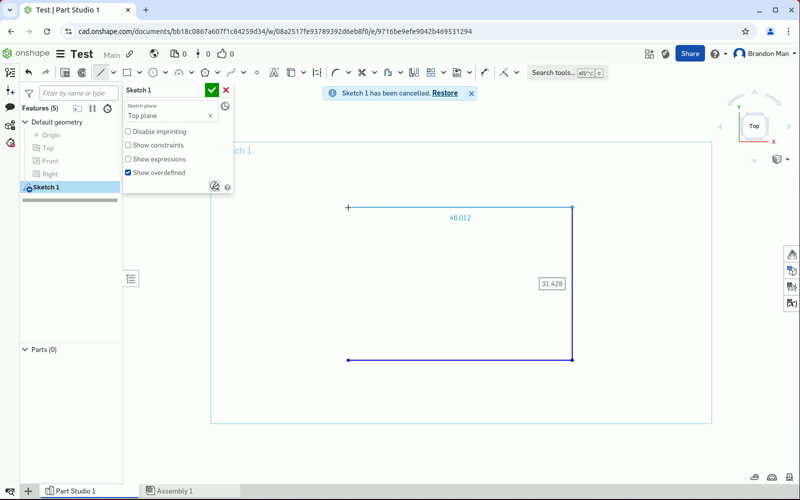
click(348, 207)
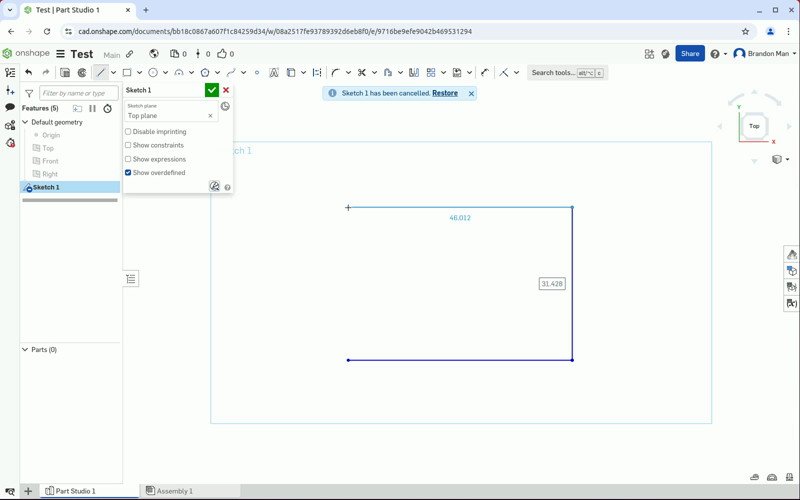
key_up(shift)
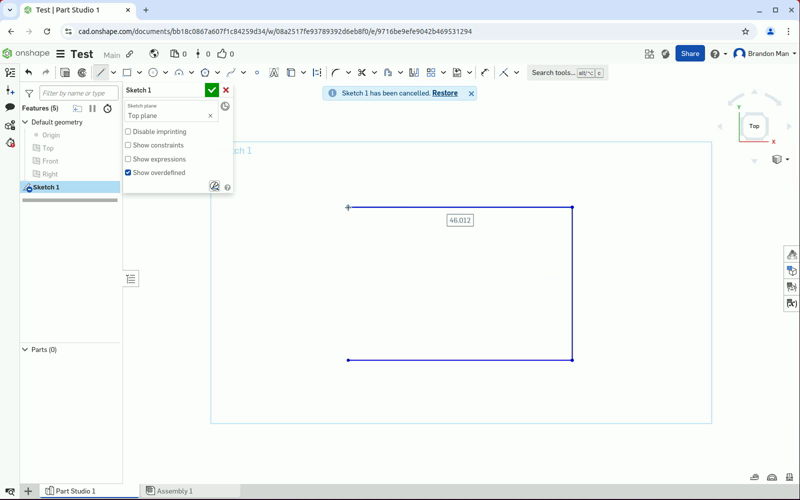
key_down(shift)
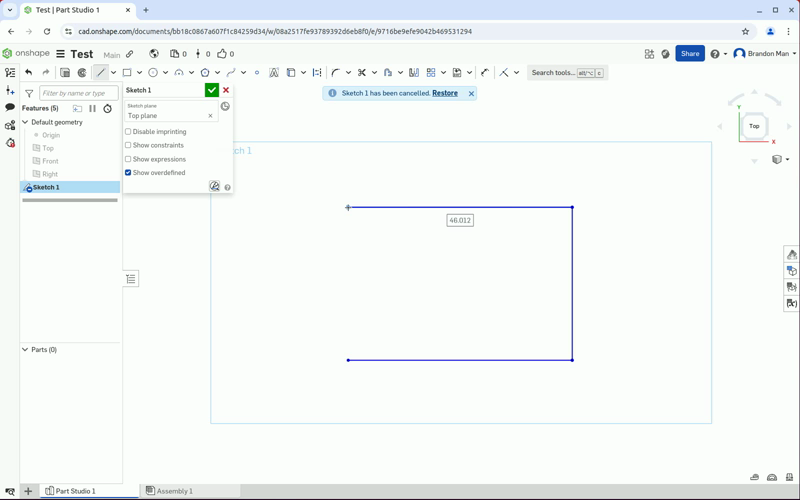
mouse_move(348, 360)
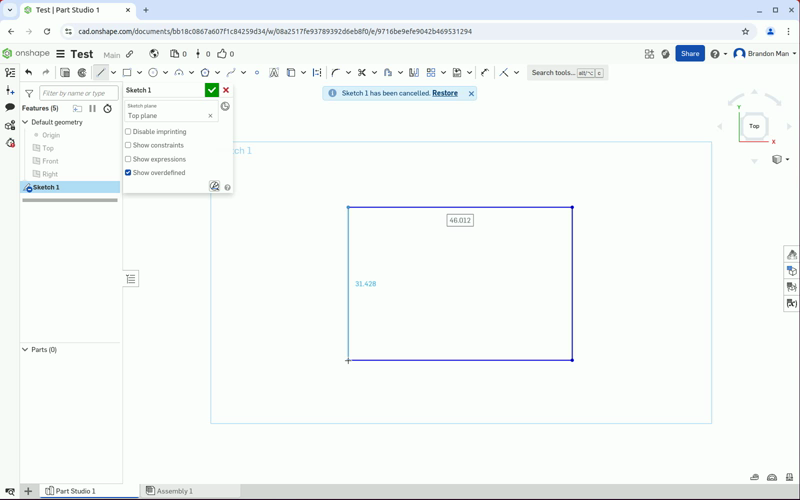
key_up(shift)
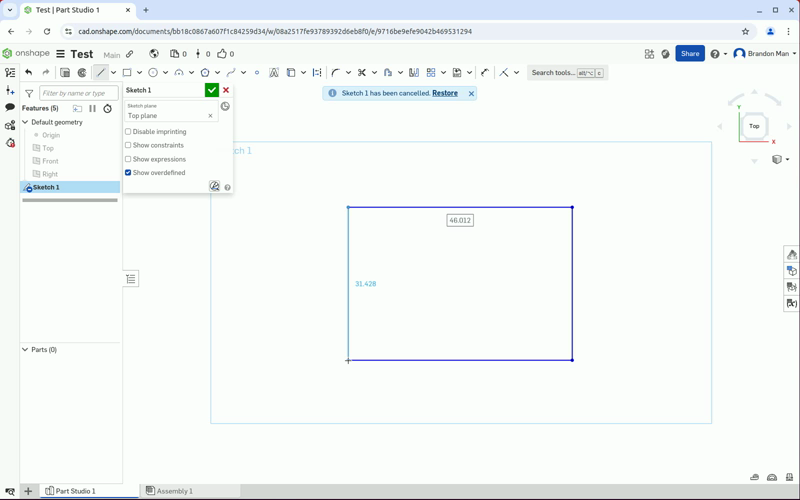
click(348, 360)
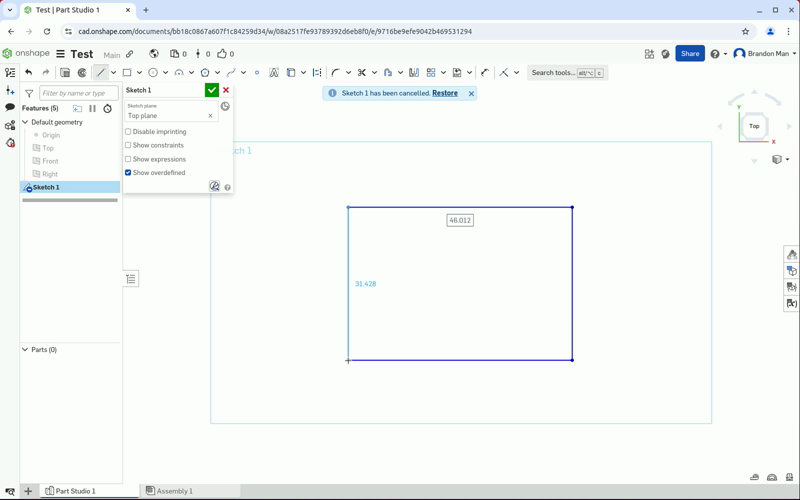
key(esc)
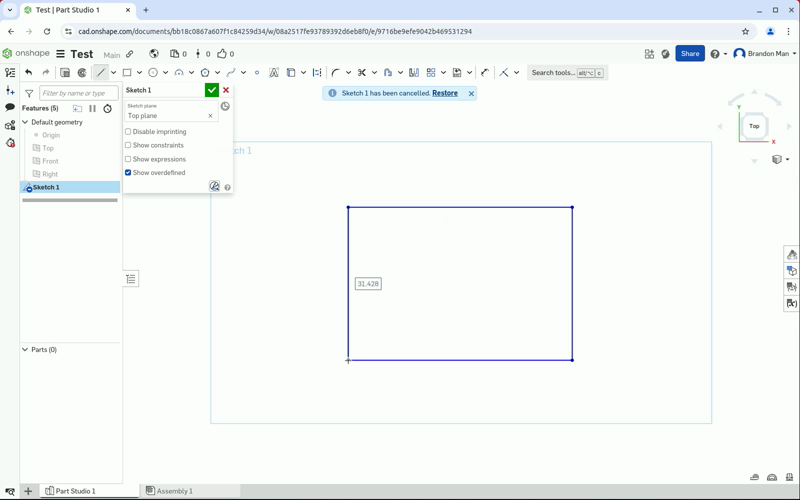
key(a)
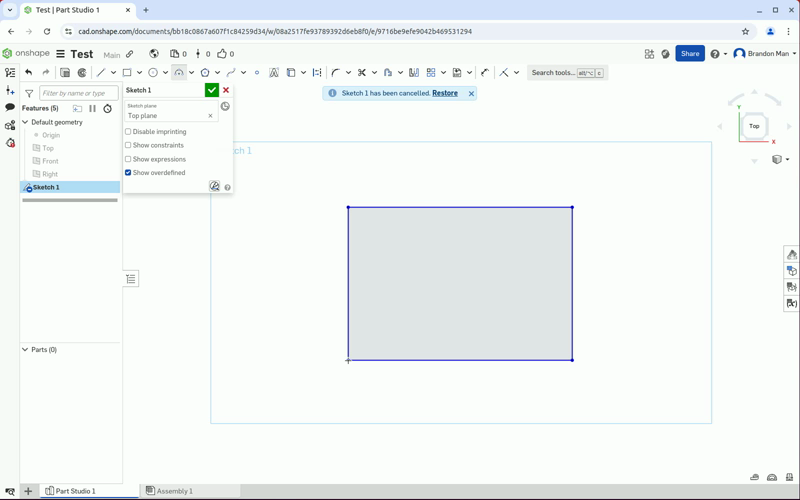
key_down(shift)
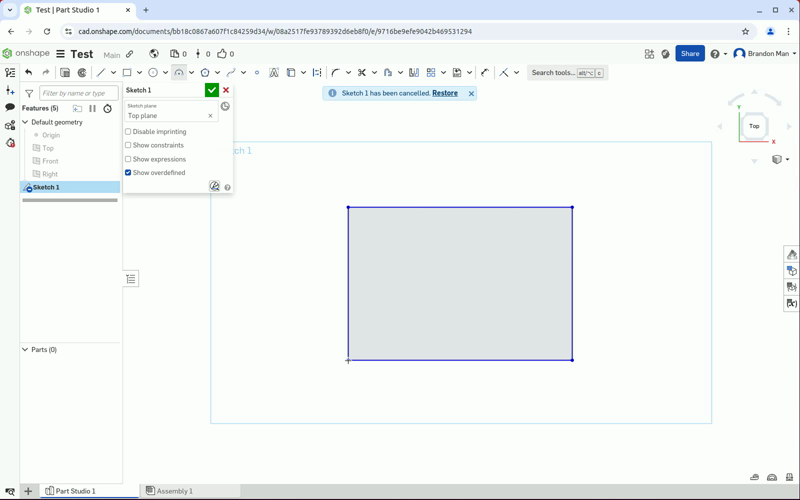
mouse_move(355, 346)
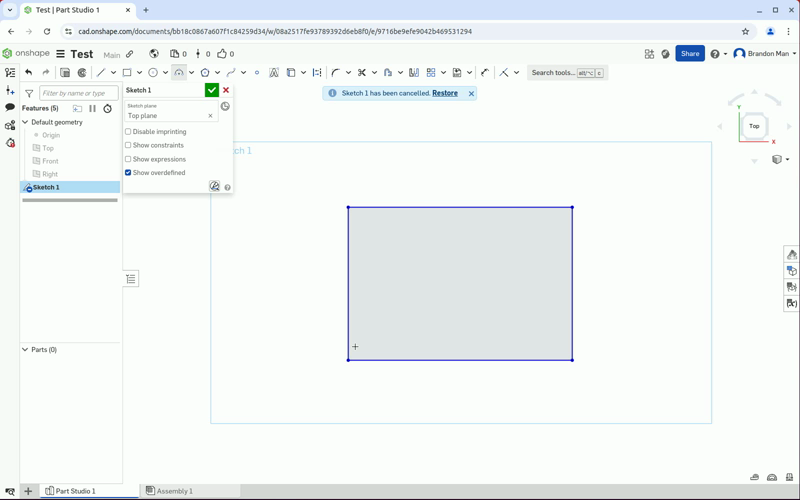
click(355, 346)
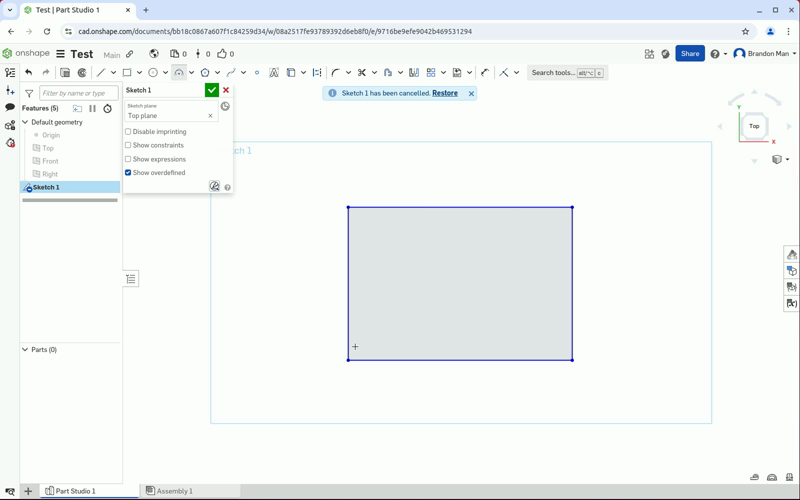
key_up(shift)
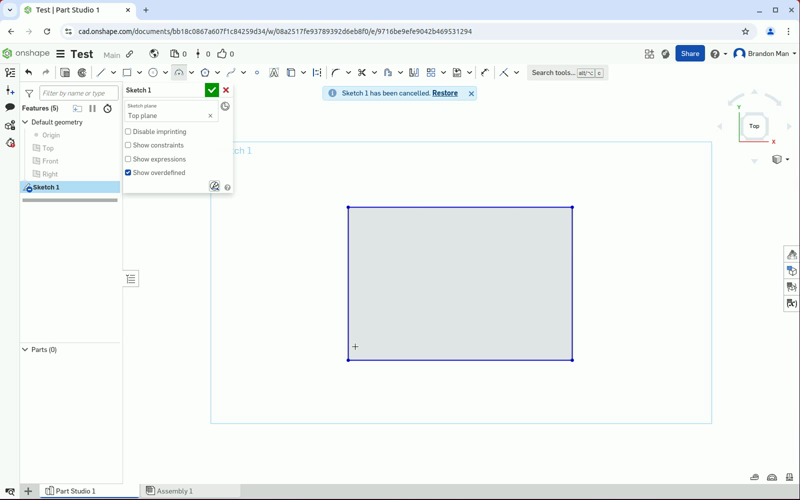
key_down(shift)
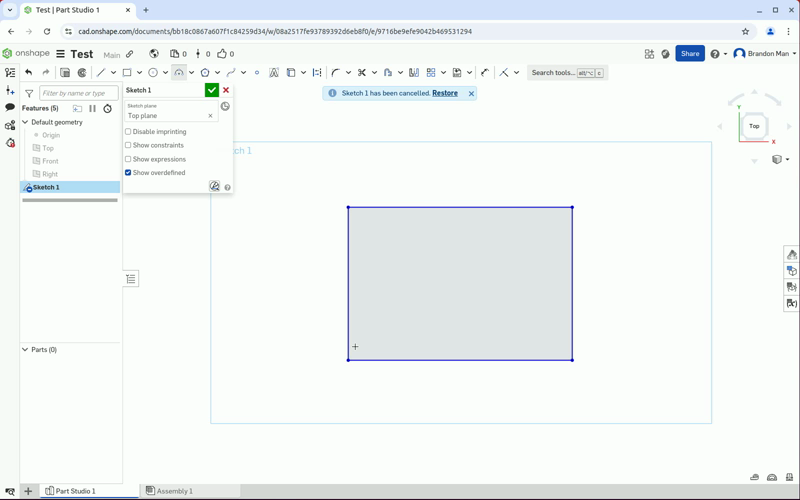
mouse_move(362, 353)
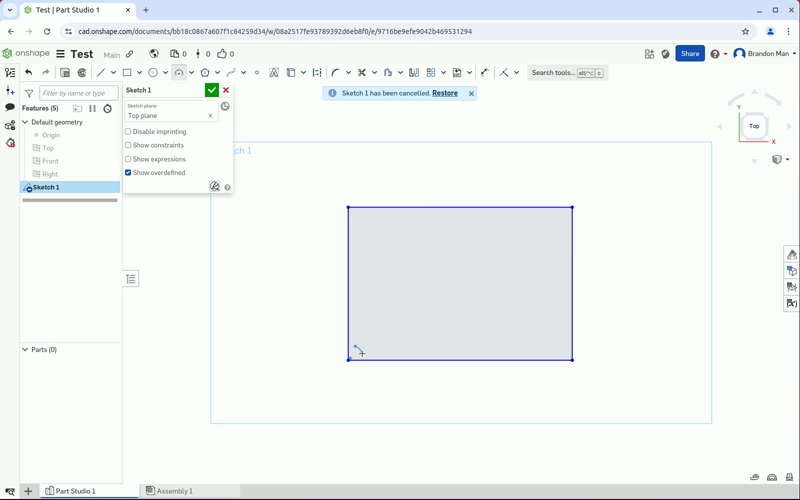
click(362, 353)
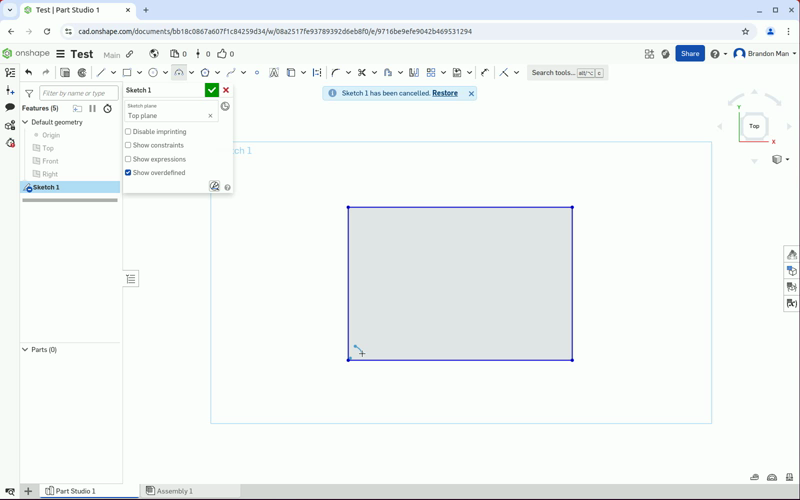
mouse_move(357, 351)
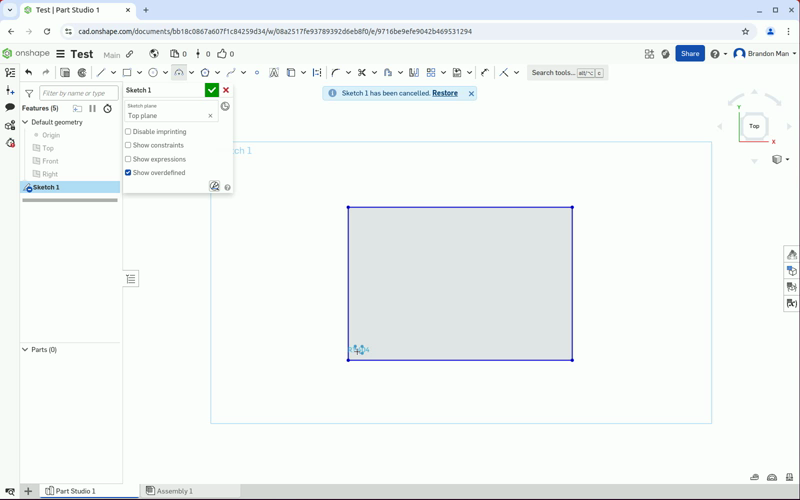
click(357, 351)
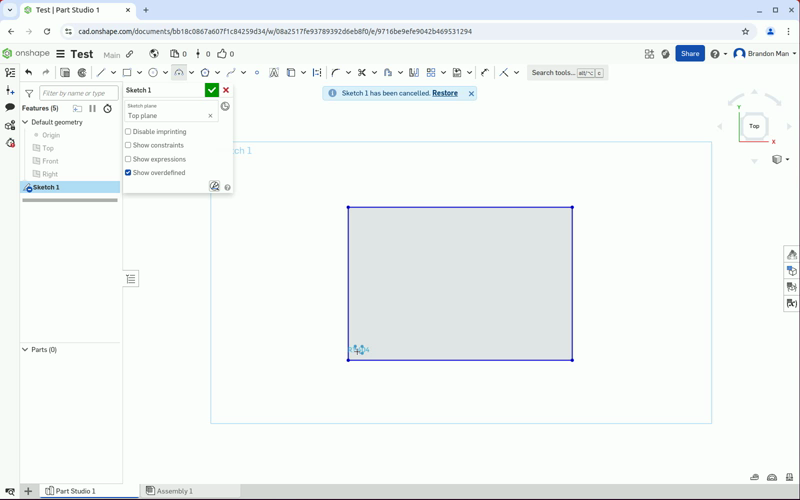
key_up(shift)
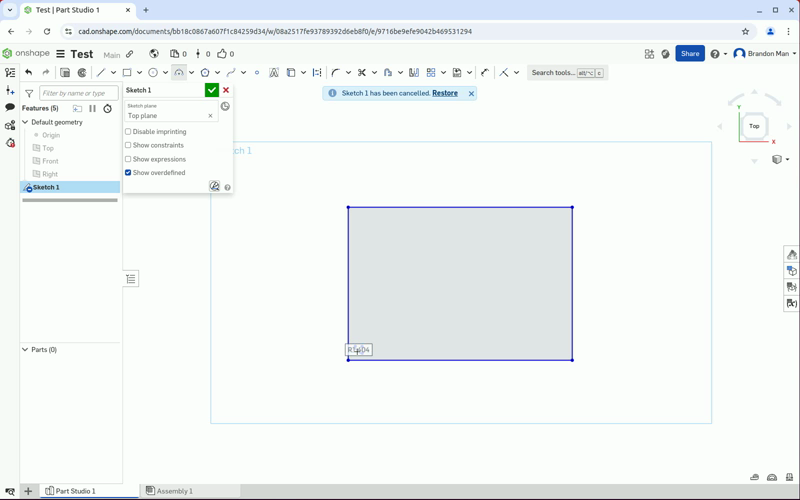
key(esc)
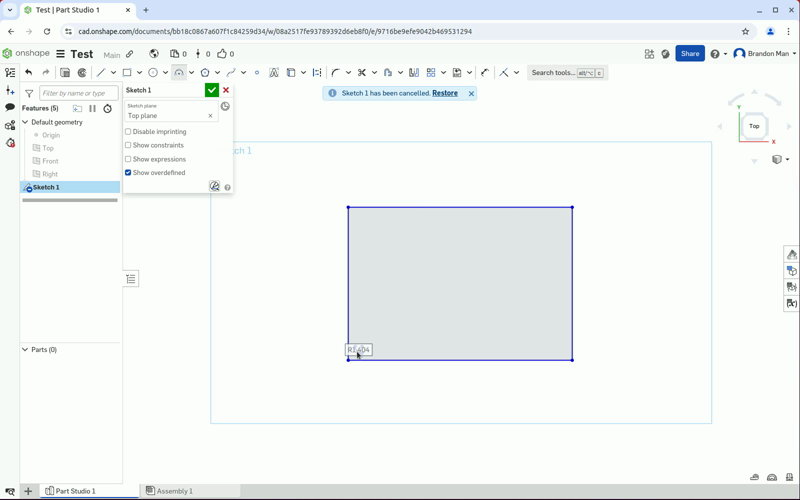
key(l)
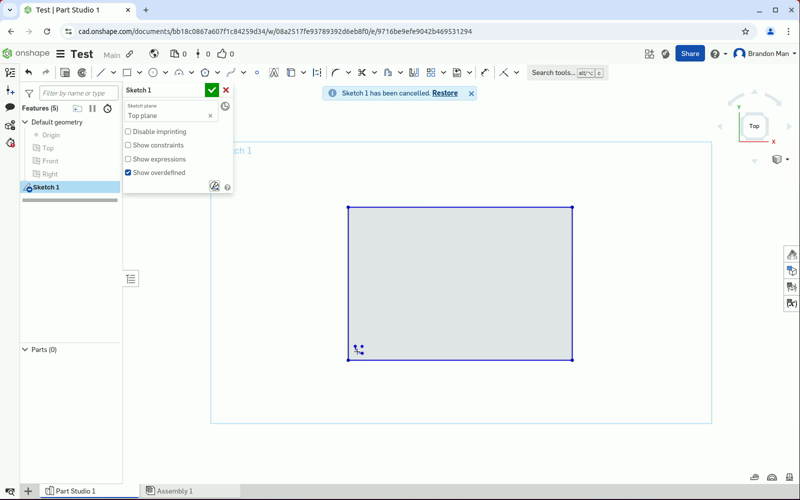
mouse_move(362, 353)
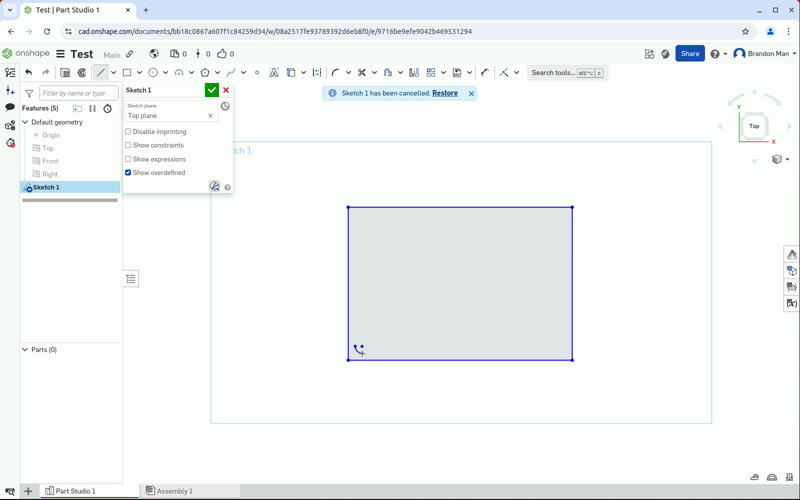
click(362, 353)
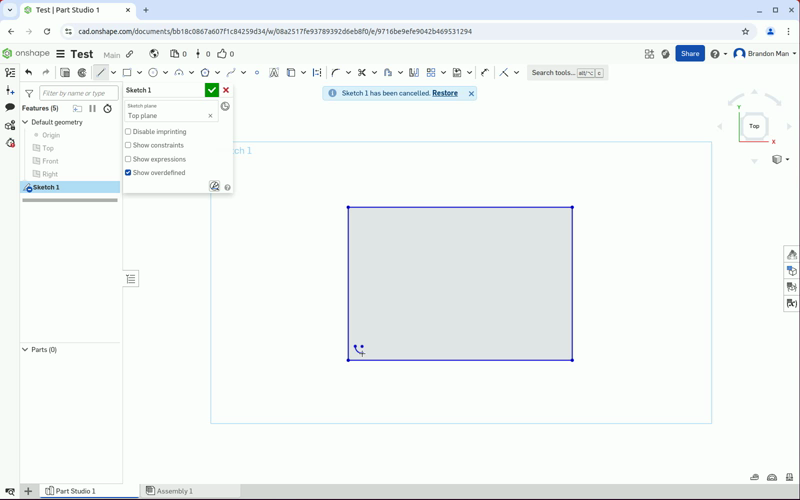
key_down(shift)
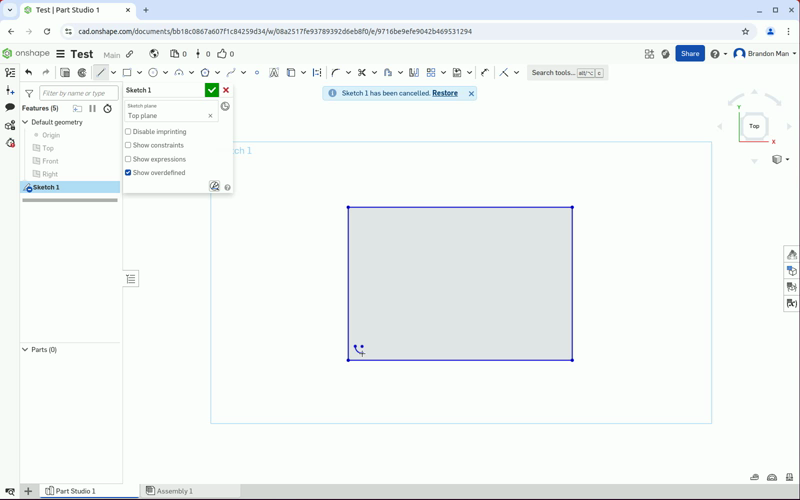
mouse_move(558, 353)
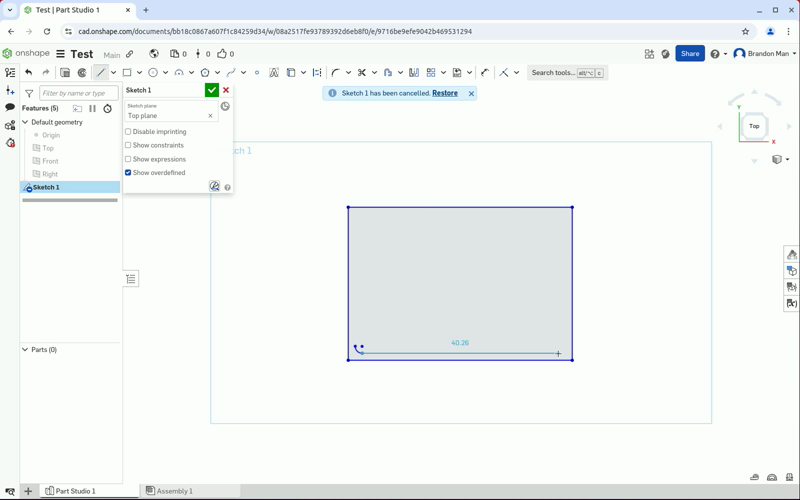
click(558, 353)
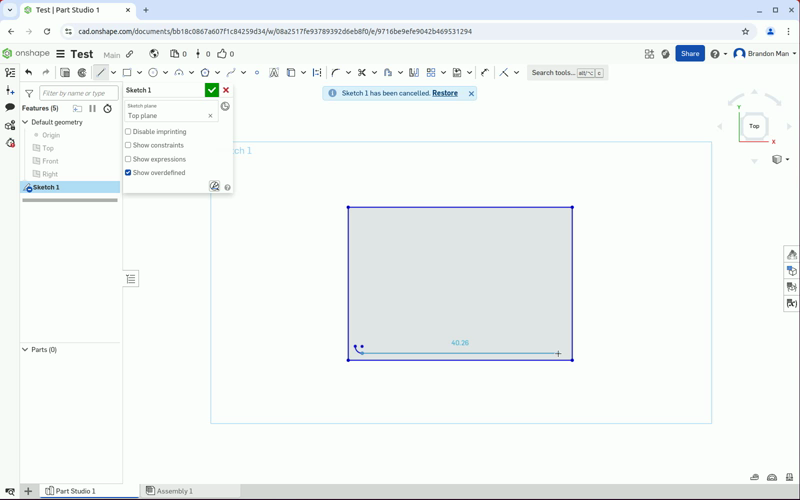
key_up(shift)
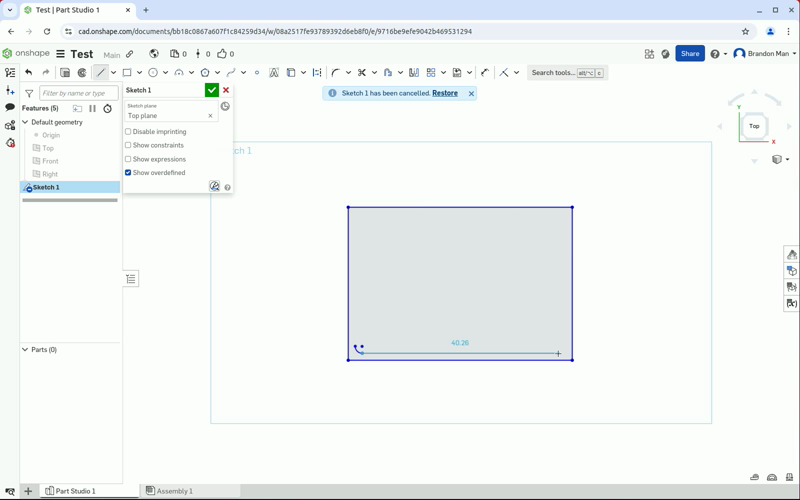
key(esc)
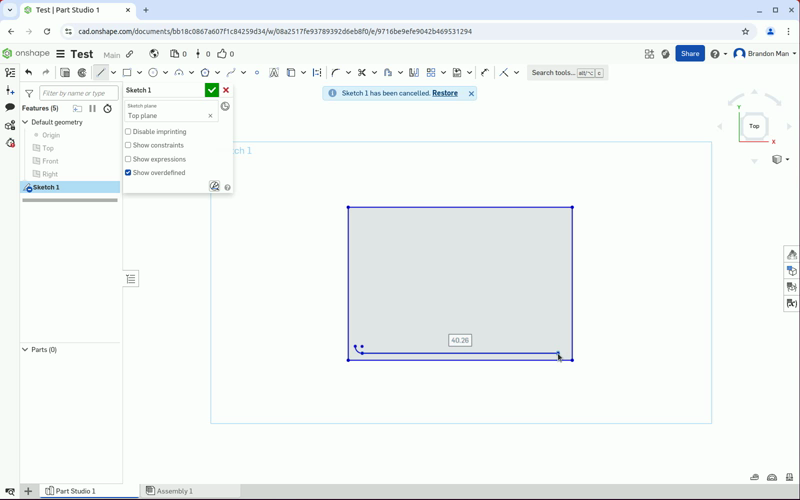
key(a)
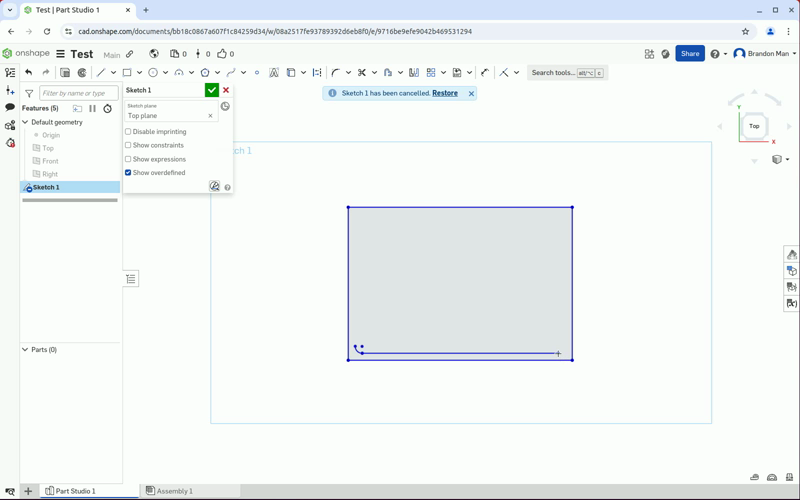
mouse_move(558, 353)
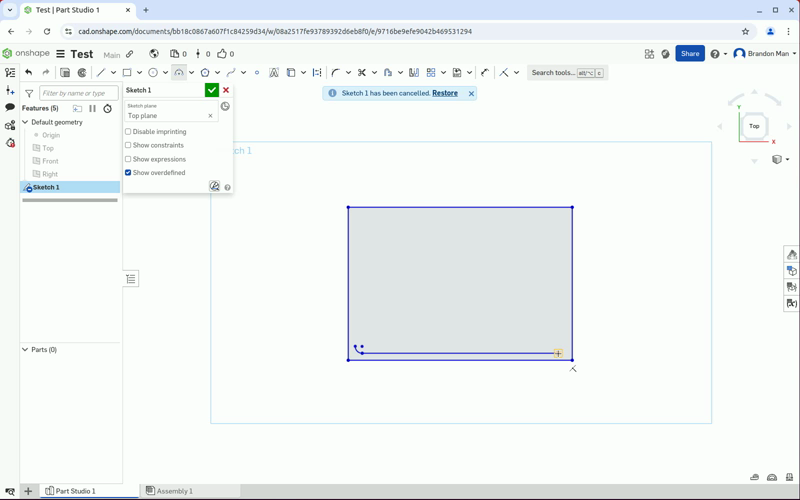
click(558, 353)
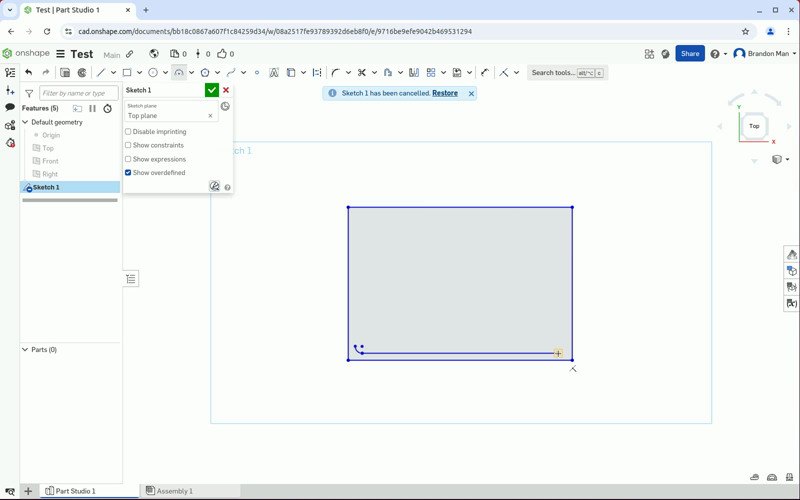
key_down(shift)
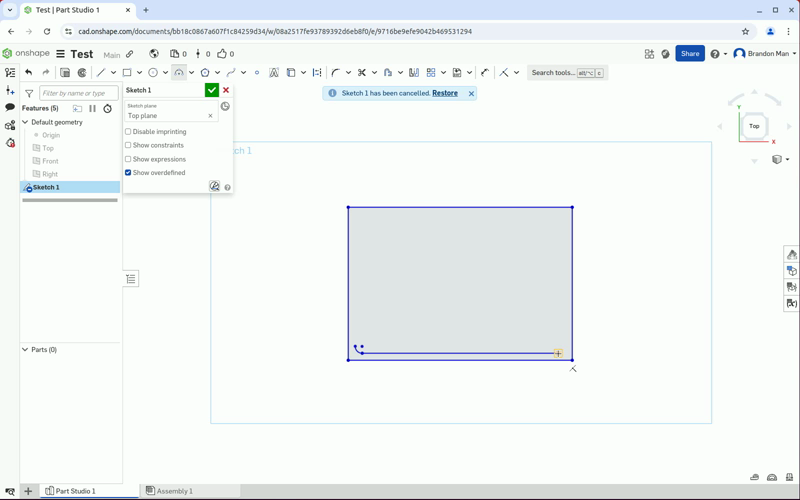
mouse_move(564, 346)
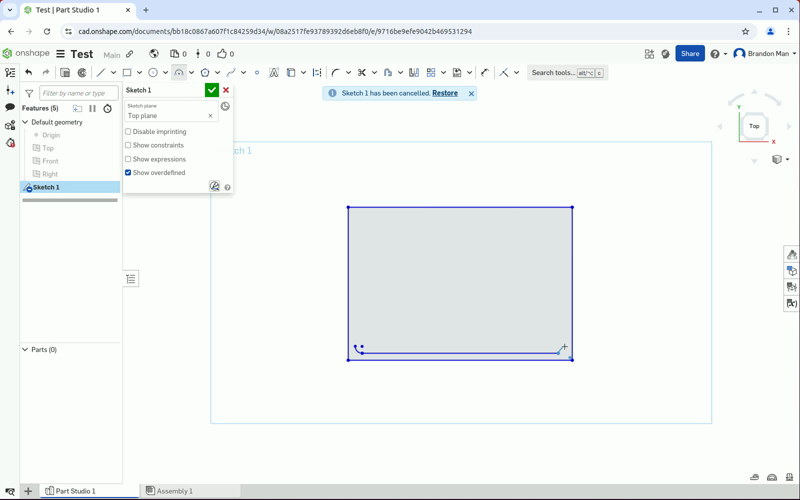
click(564, 346)
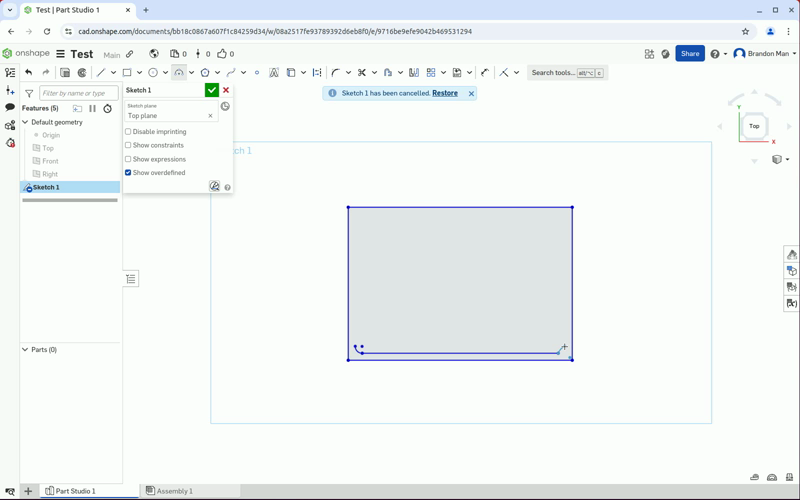
mouse_move(563, 351)
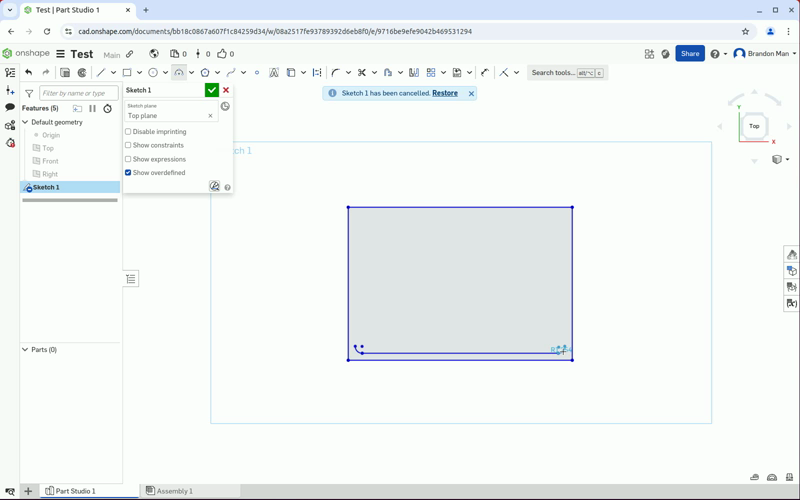
click(563, 351)
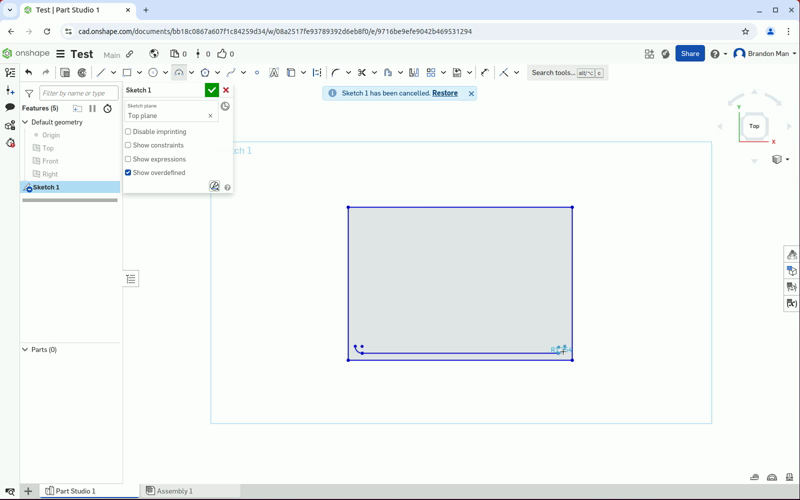
key_up(shift)
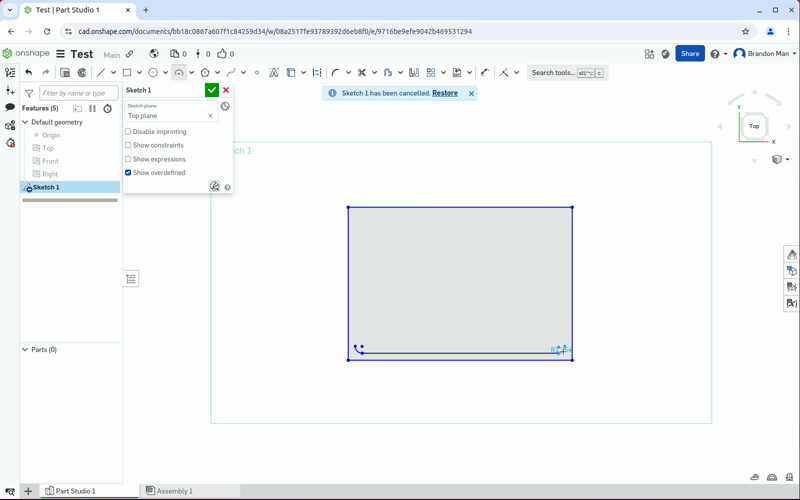
key(esc)
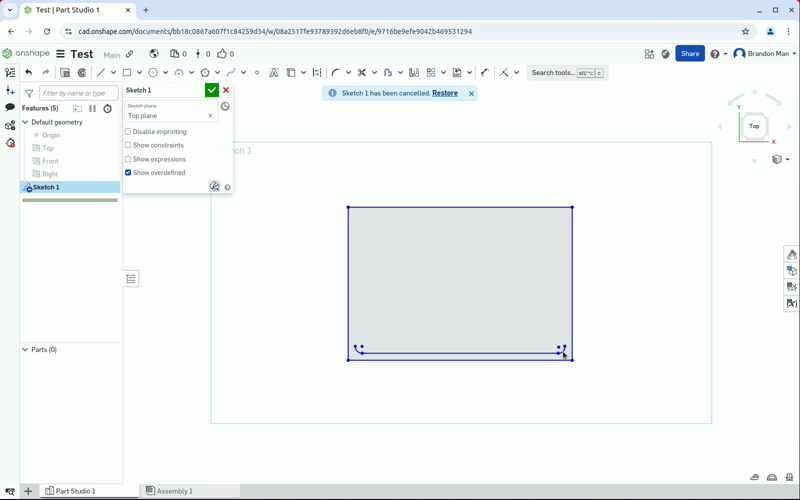
key(l)
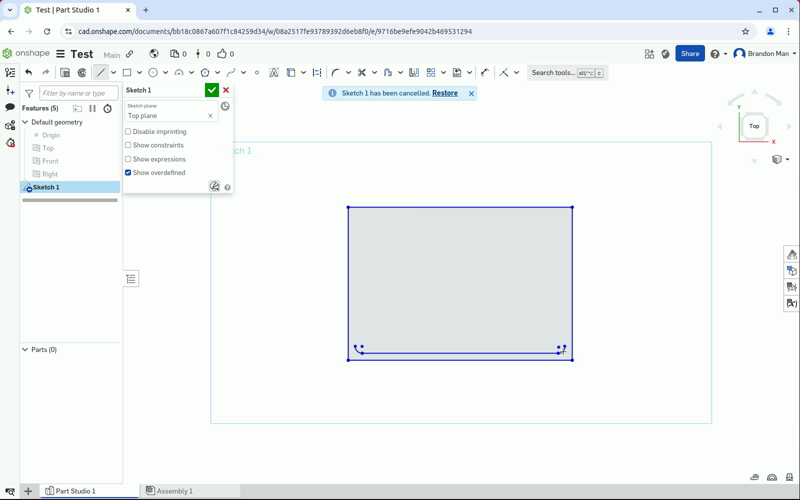
mouse_move(564, 346)
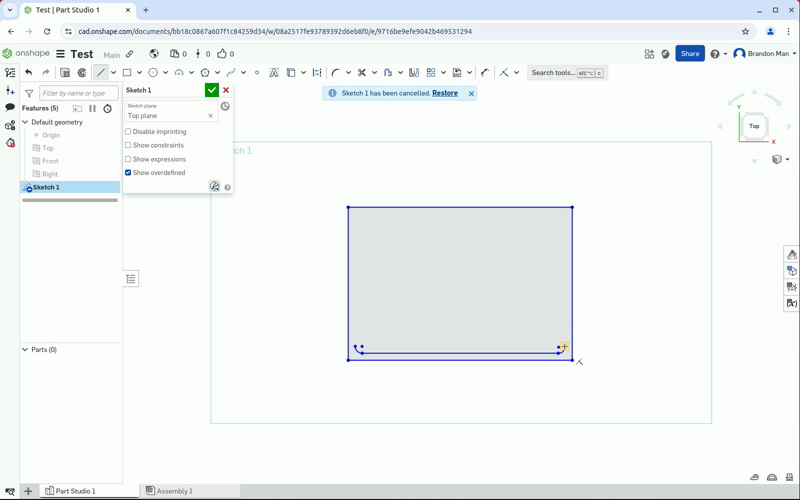
click(564, 346)
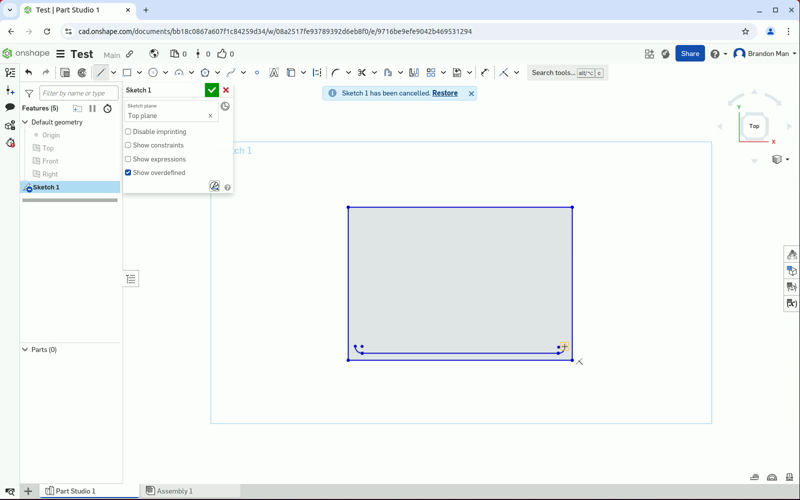
key_down(shift)
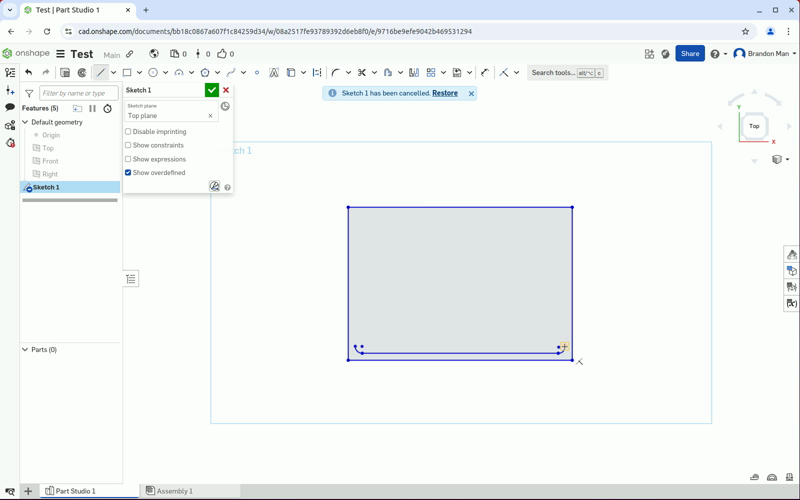
mouse_move(564, 221)
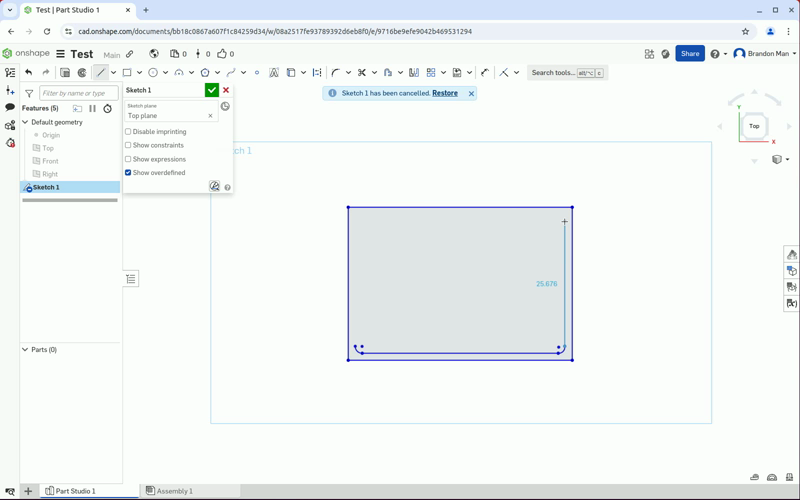
click(564, 221)
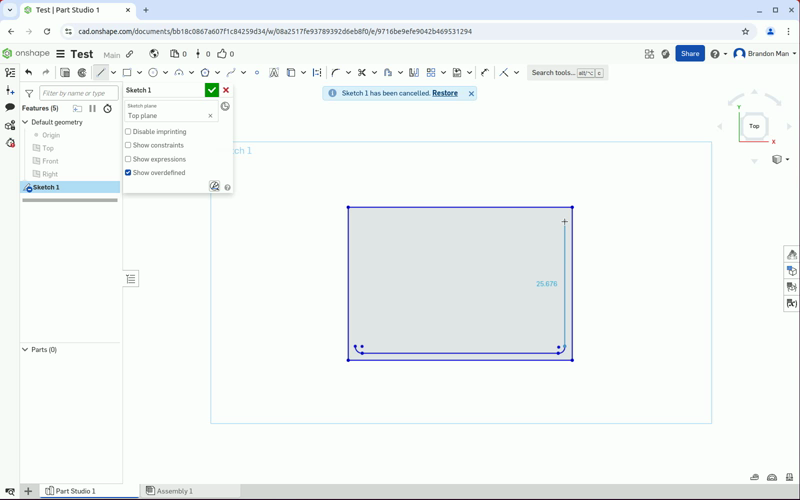
key_up(shift)
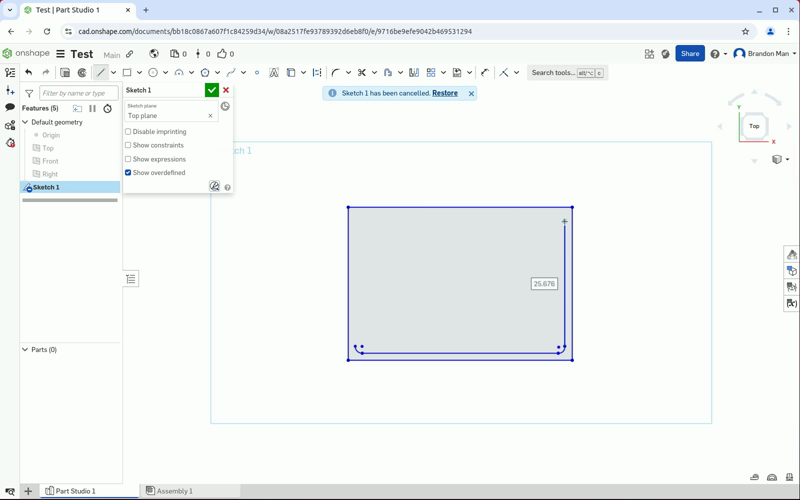
key(esc)
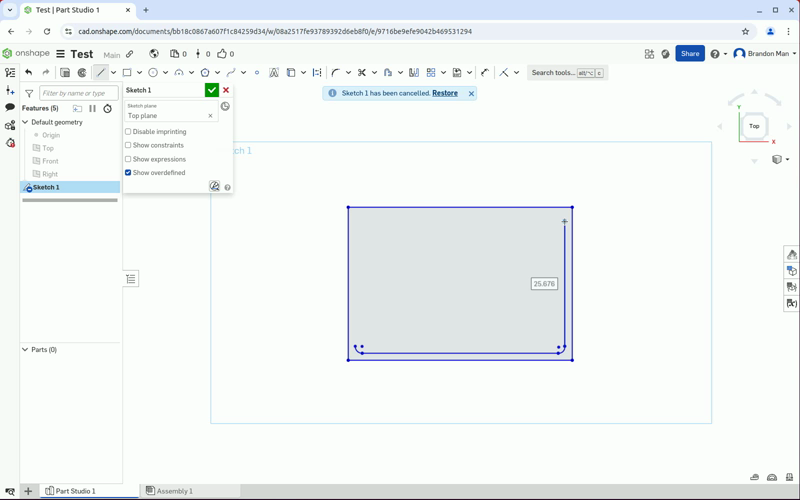
key(a)
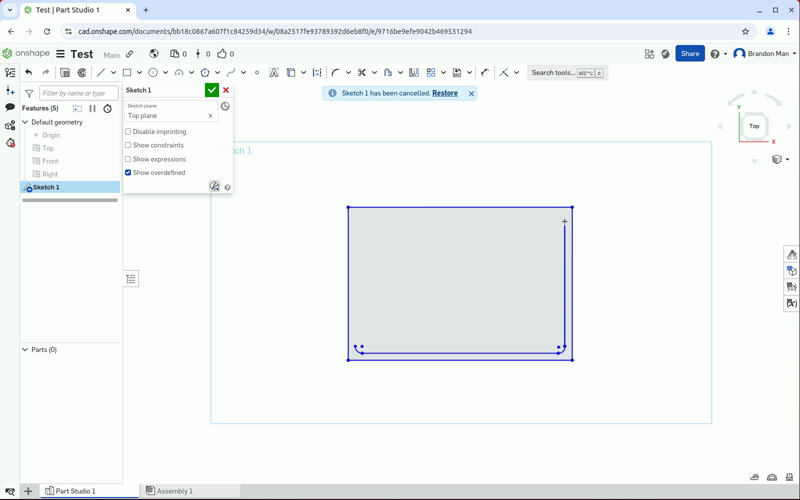
mouse_move(564, 221)
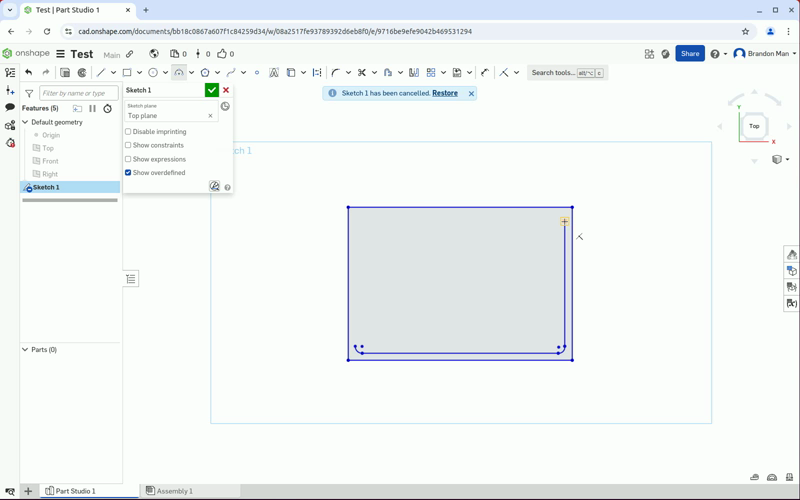
click(564, 221)
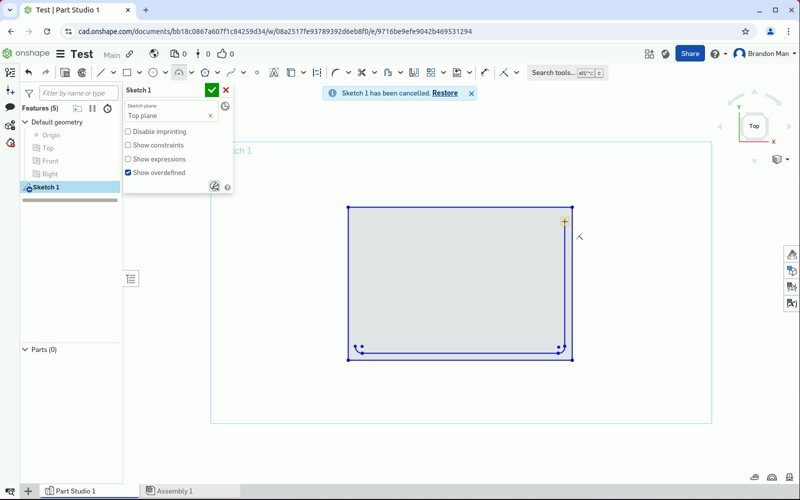
key_down(shift)
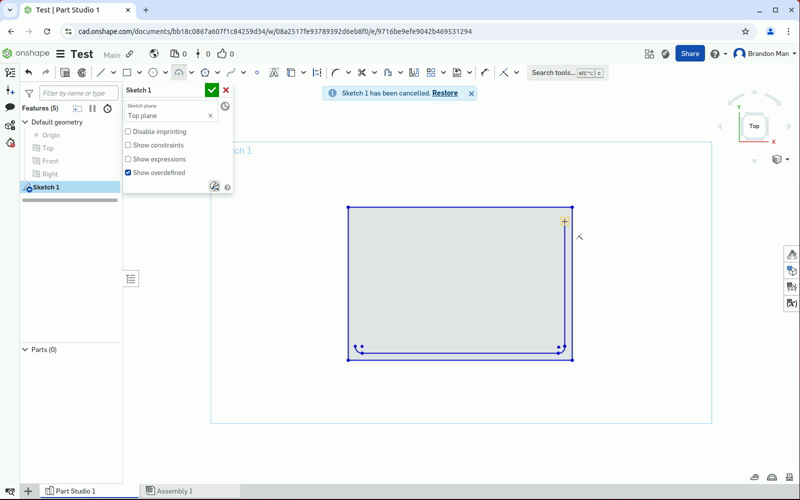
mouse_move(558, 214)
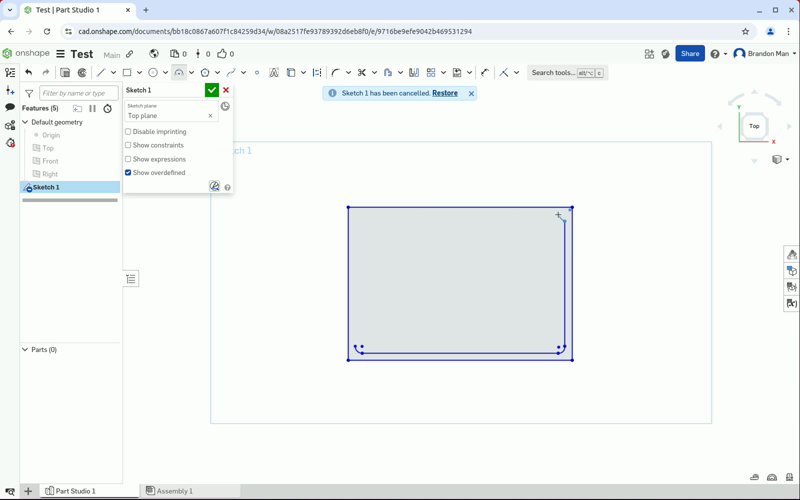
click(558, 214)
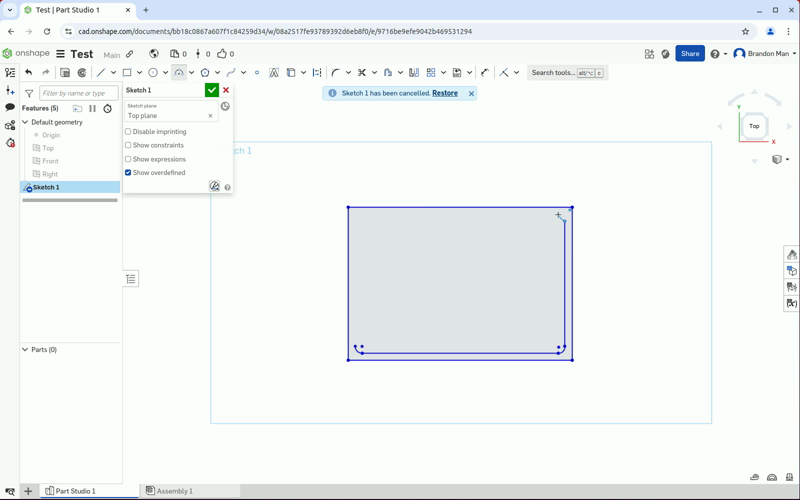
mouse_move(563, 216)
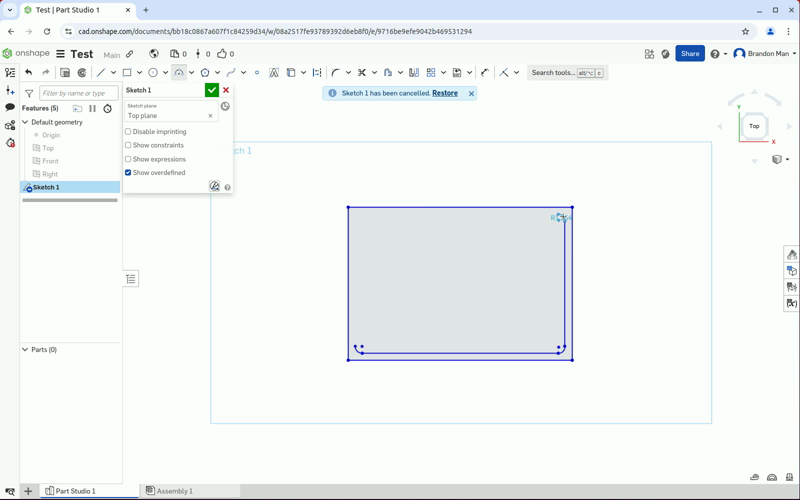
click(563, 216)
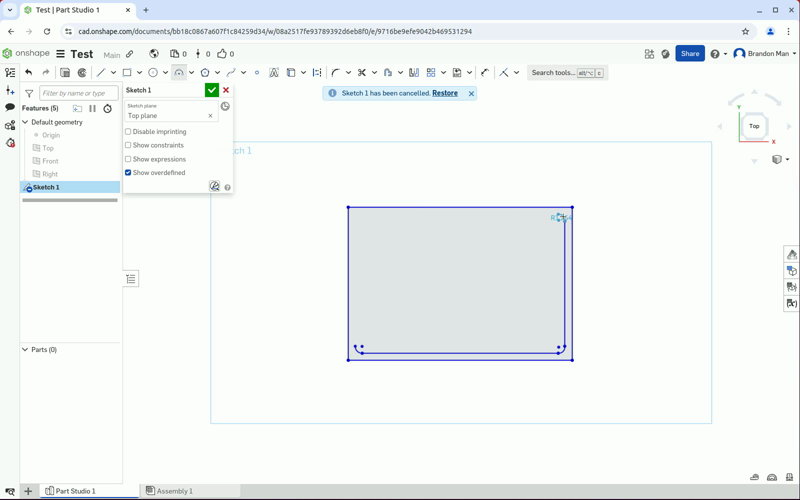
key_up(shift)
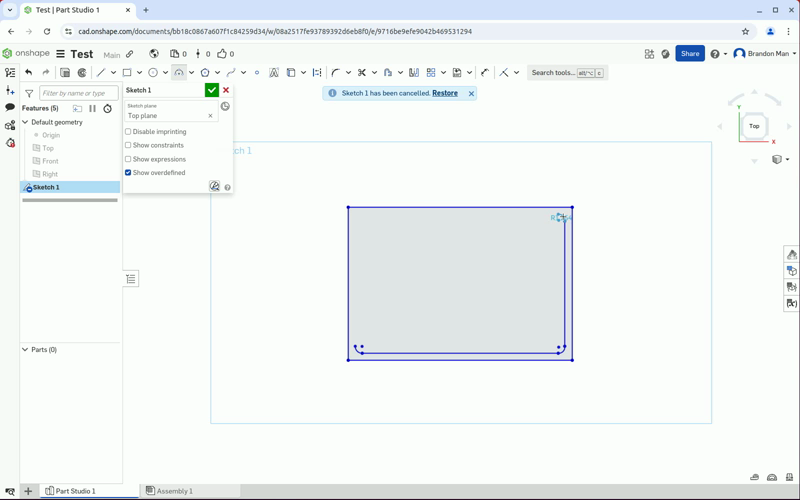
key(esc)
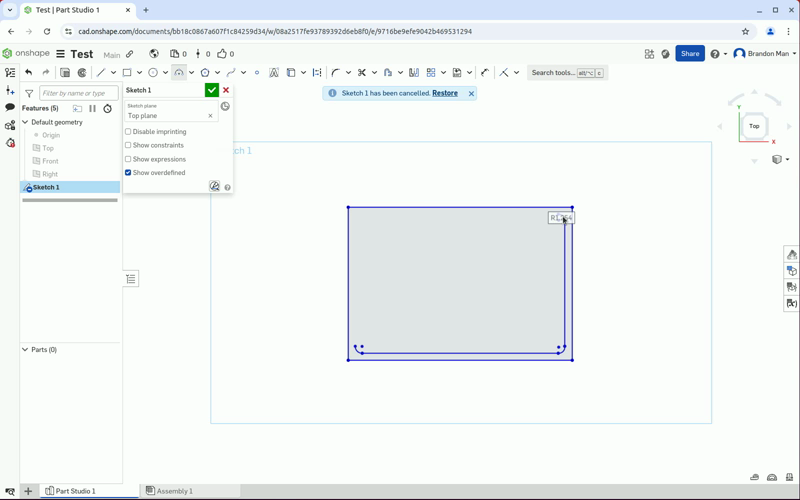
key(l)
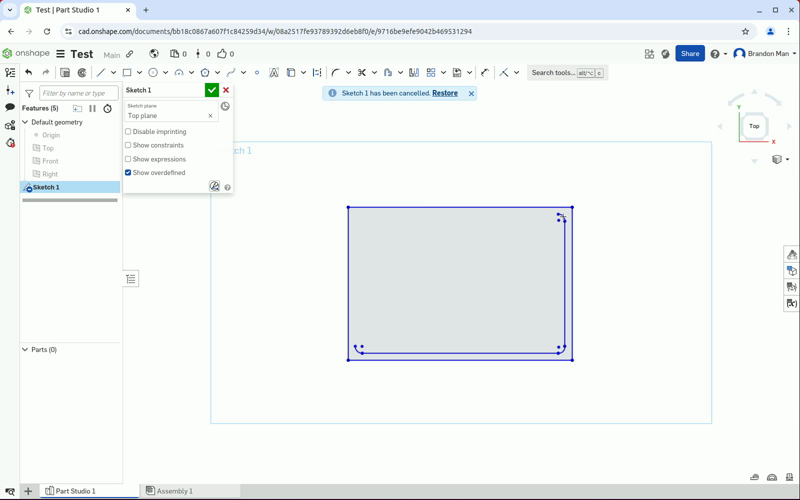
mouse_move(558, 214)
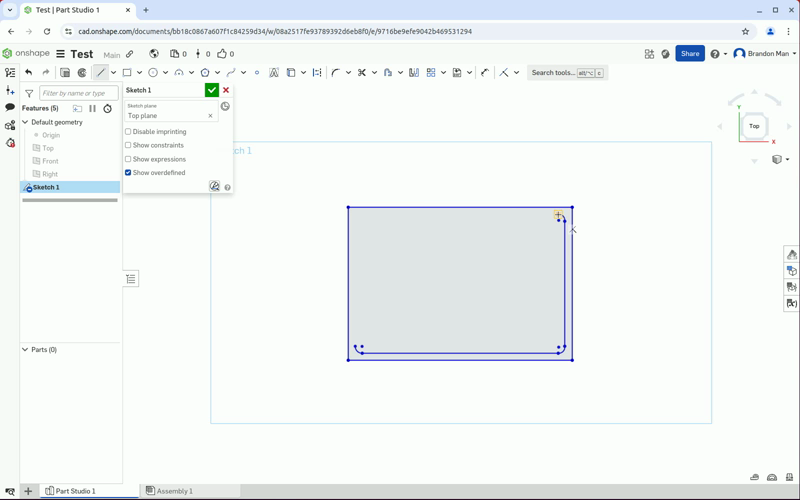
click(558, 214)
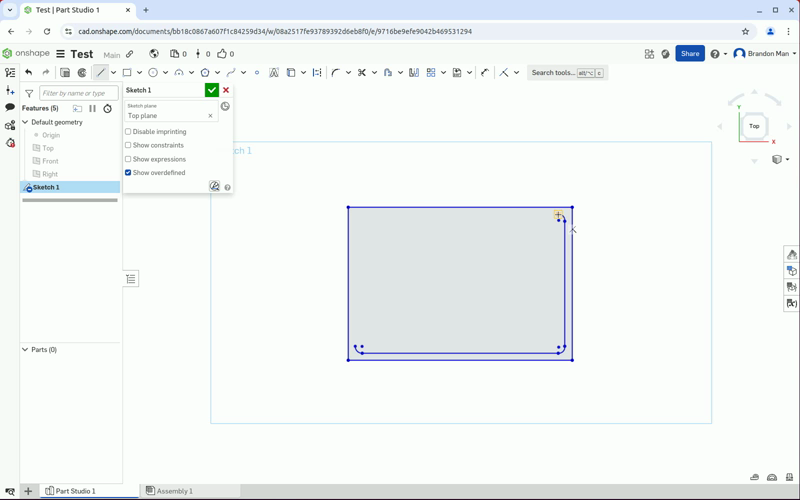
key_down(shift)
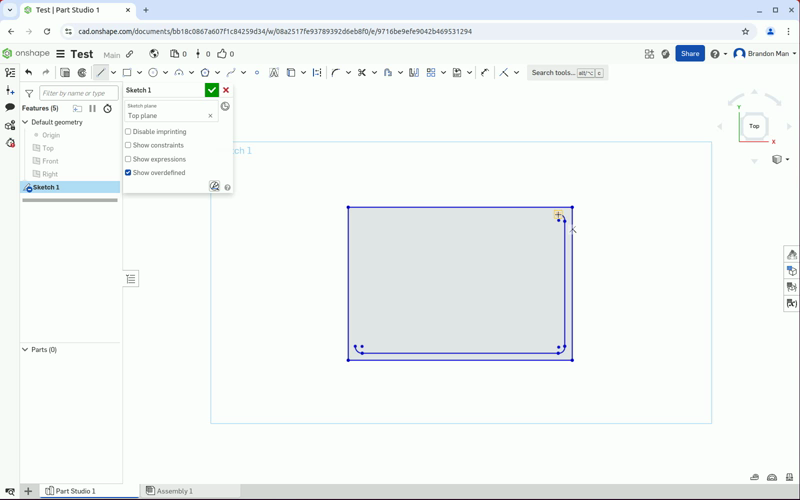
mouse_move(362, 214)
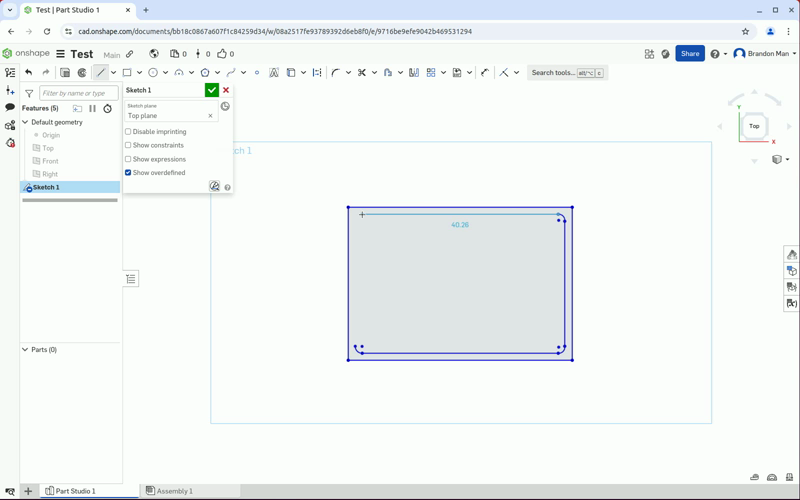
click(362, 214)
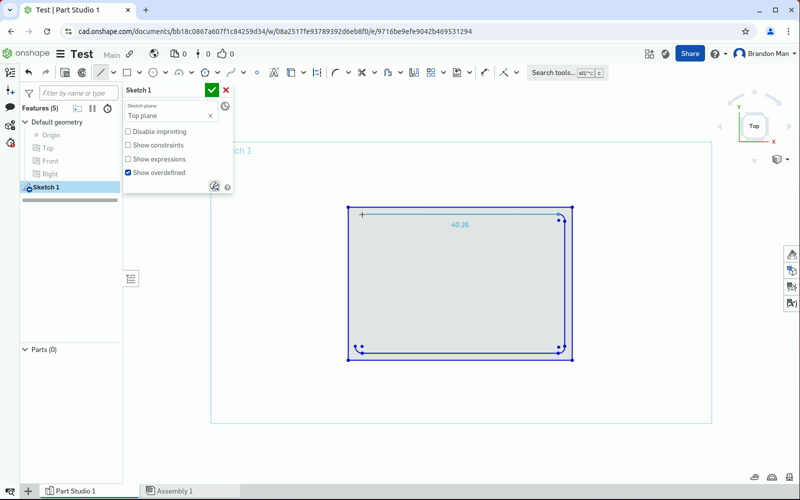
key_up(shift)
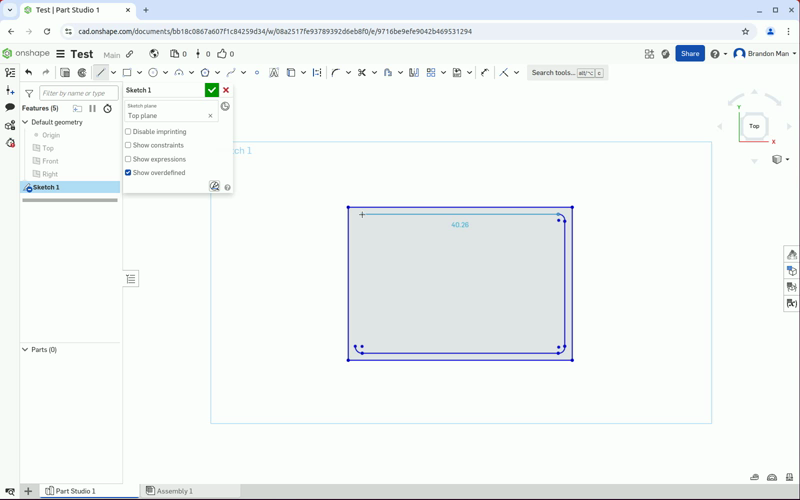
key(esc)
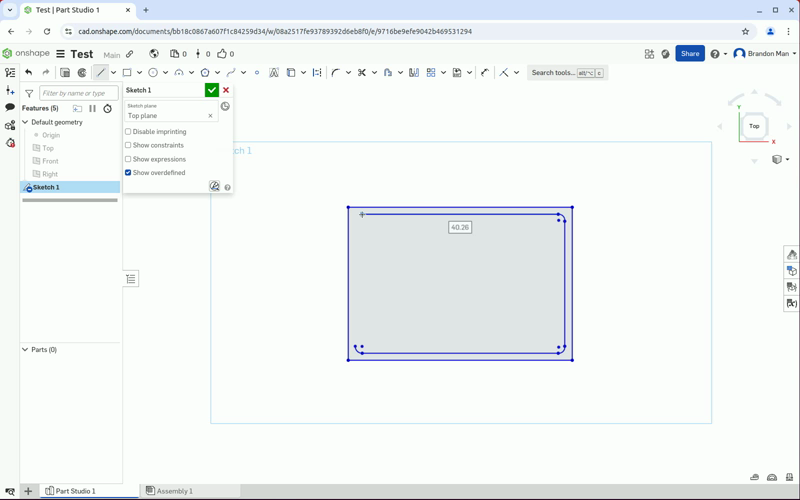
key(a)
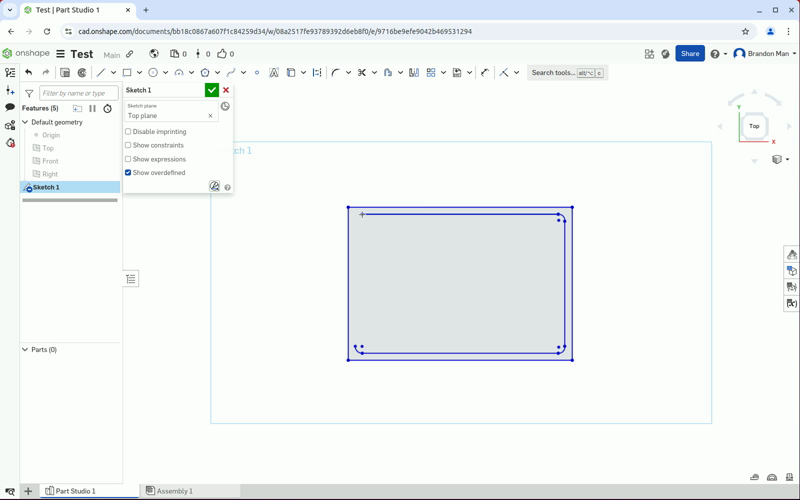
mouse_move(362, 214)
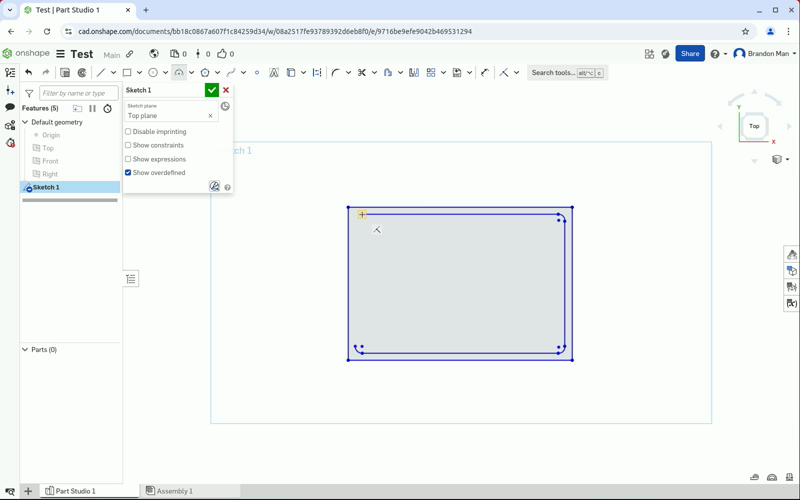
click(362, 214)
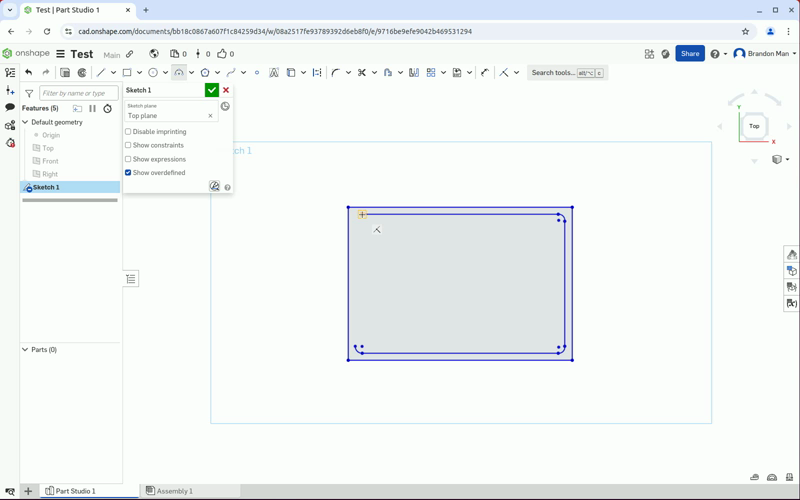
key_down(shift)
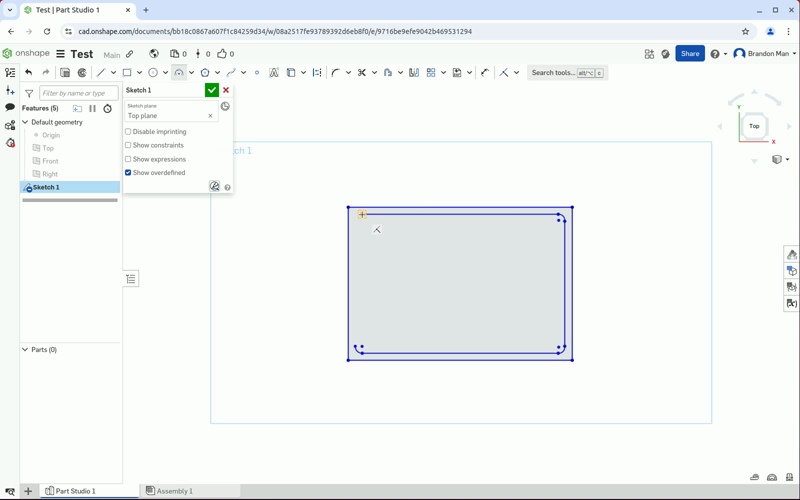
mouse_move(355, 221)
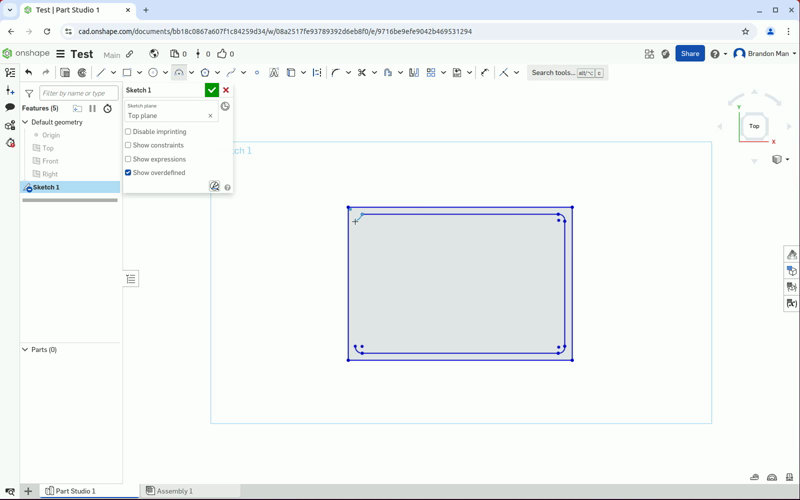
click(355, 221)
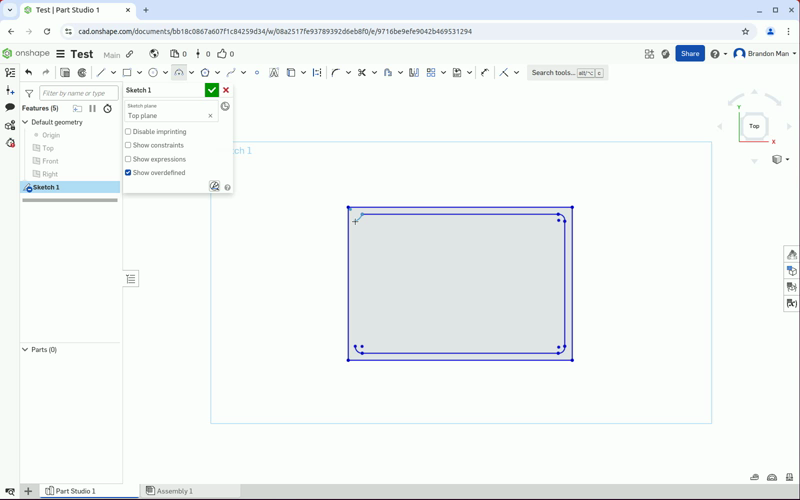
mouse_move(357, 216)
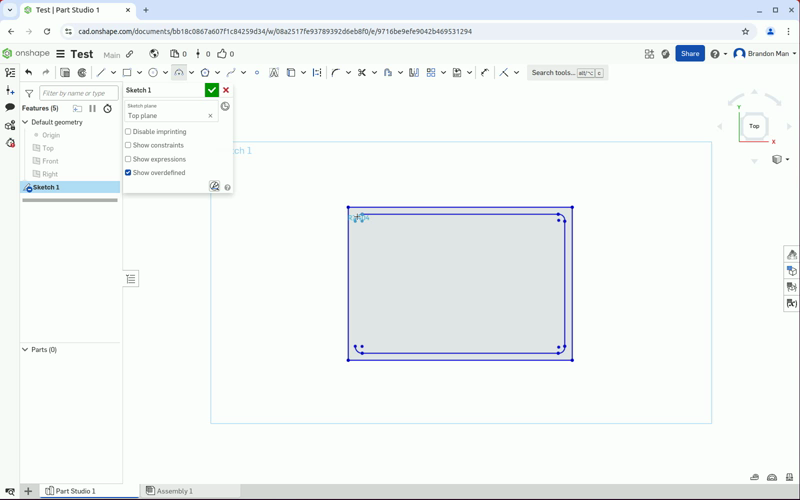
click(357, 216)
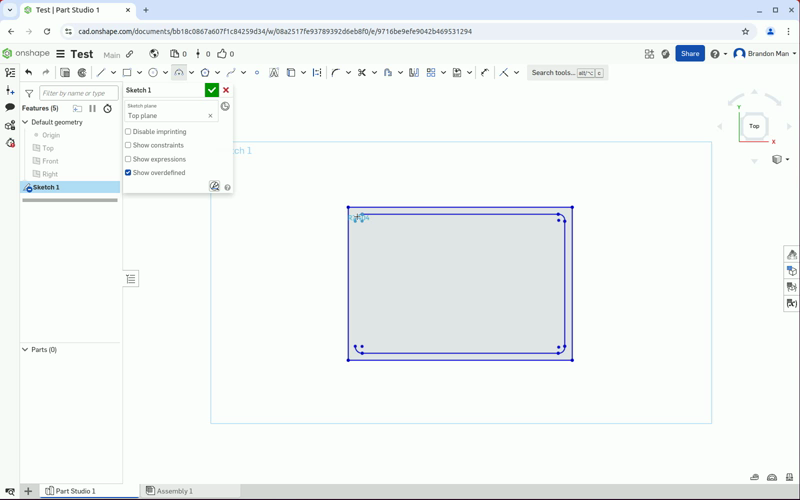
key_up(shift)
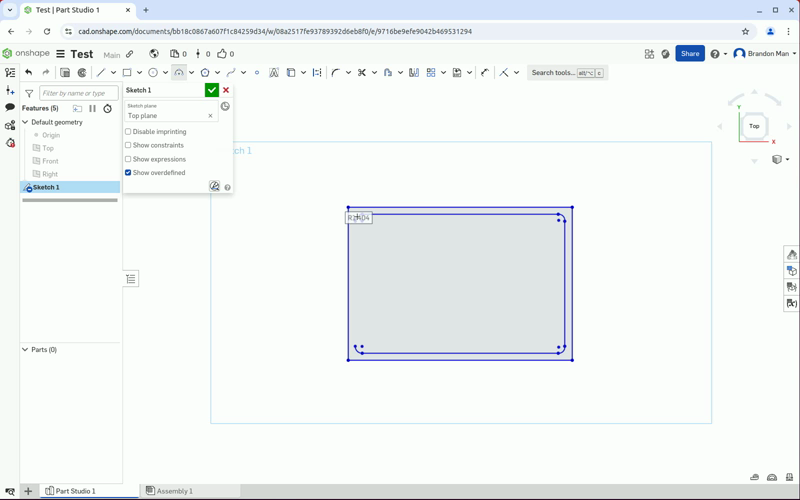
key(esc)
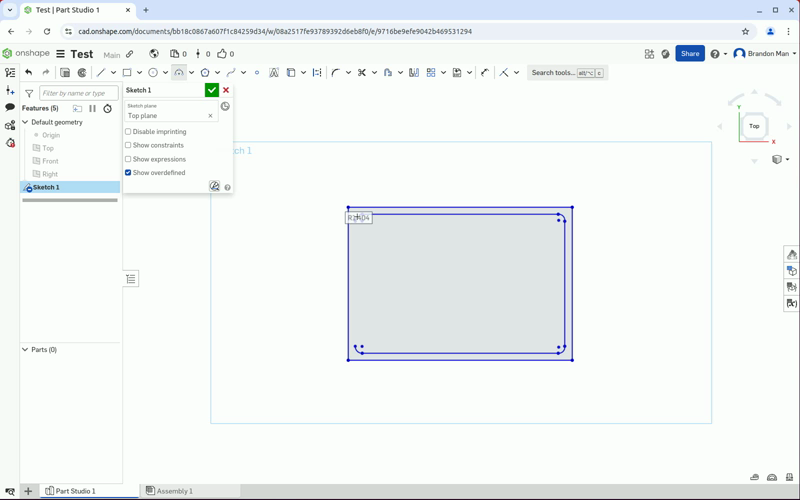
key(l)
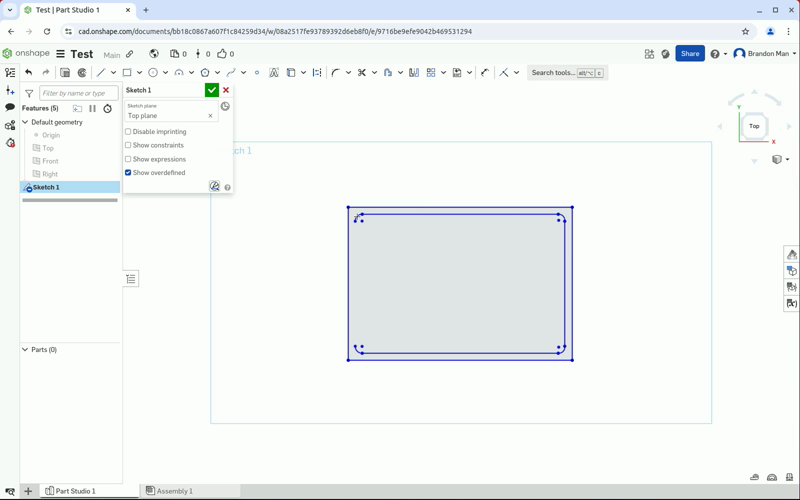
mouse_move(355, 221)
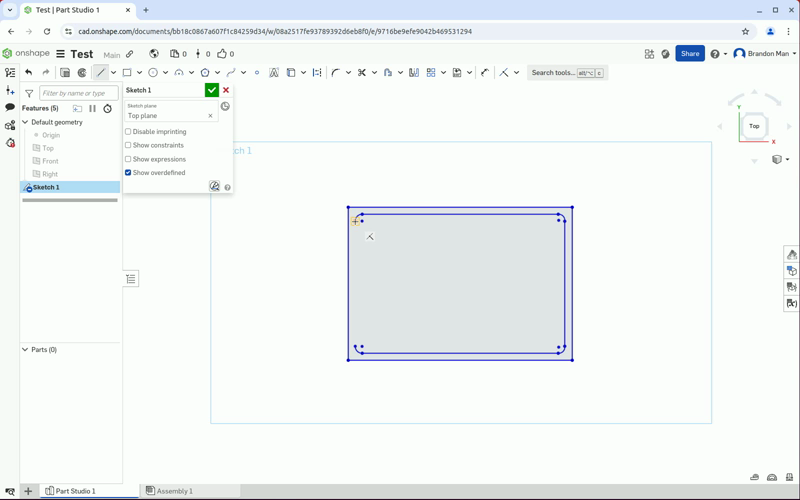
click(355, 221)
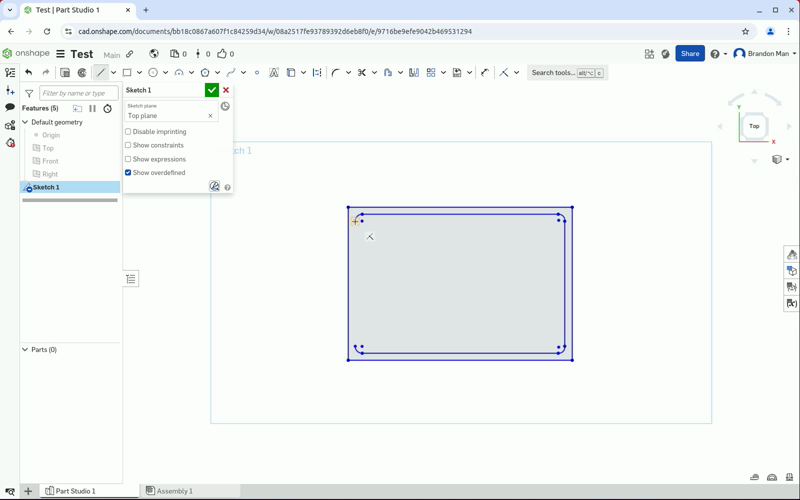
key_down(shift)
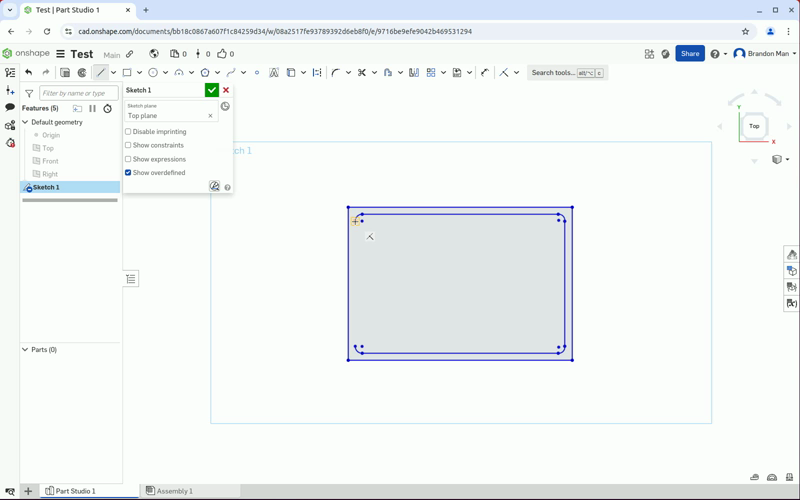
mouse_move(355, 346)
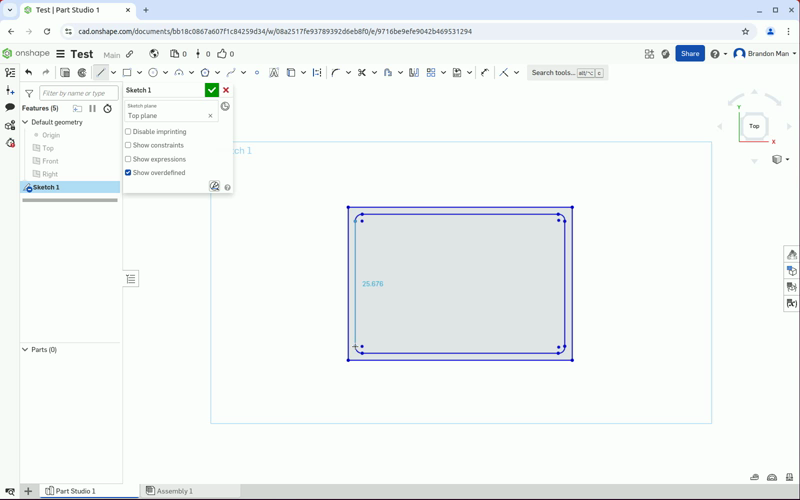
key_up(shift)
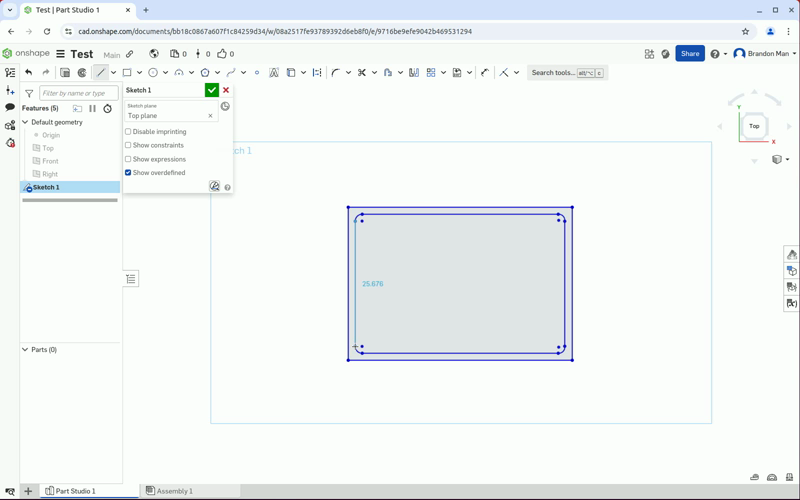
click(355, 346)
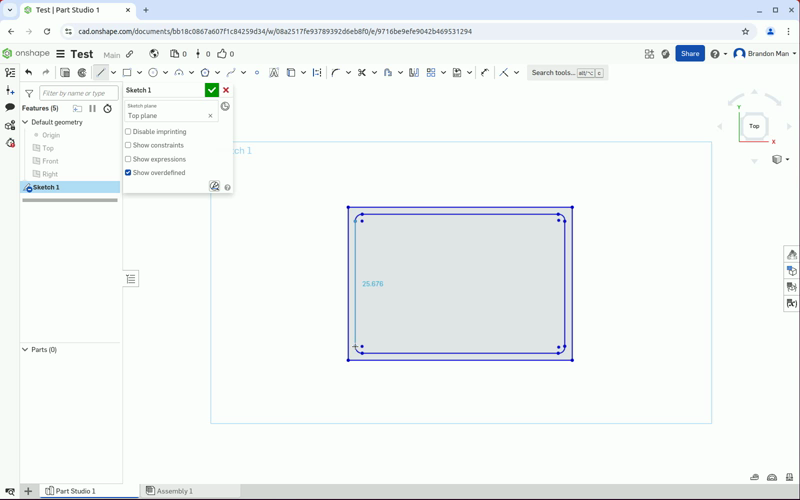
key(esc)
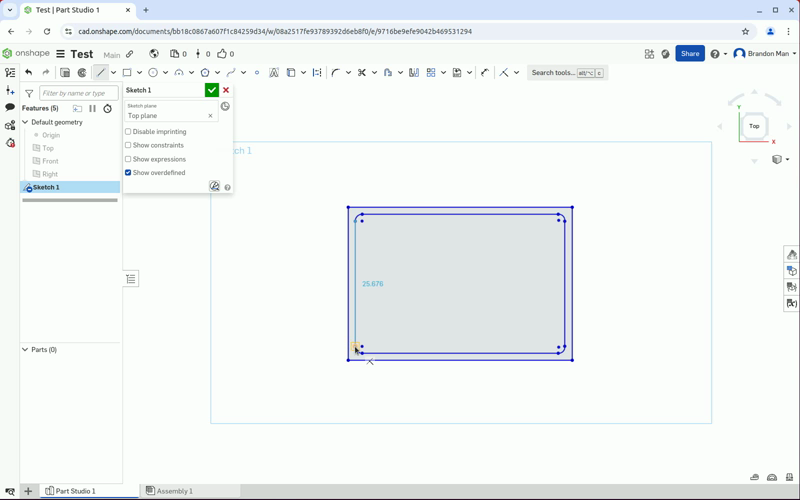
mouse_move(369, 356)
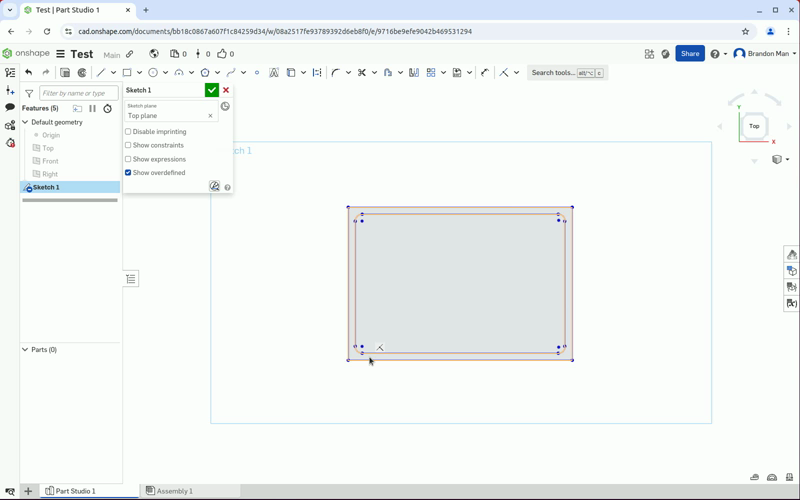
click(369, 356)
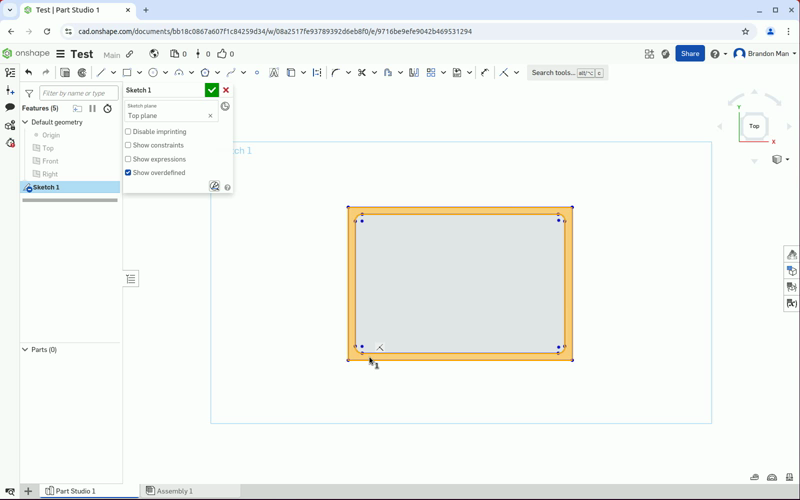
mouse_move(73, 352)
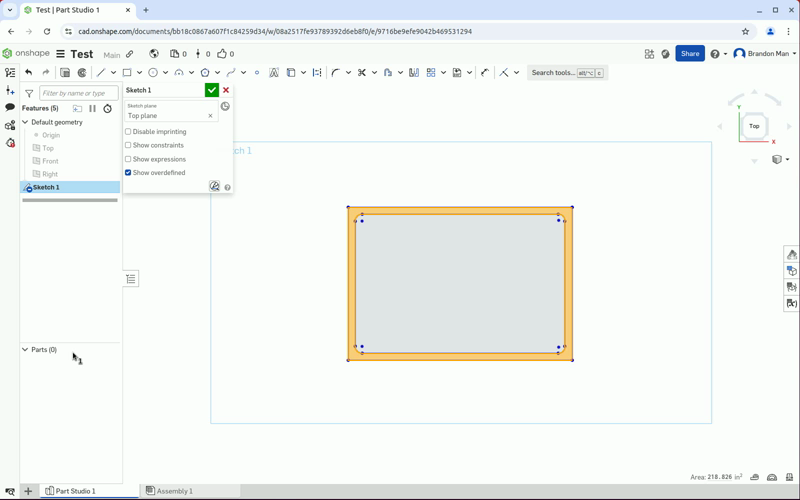
key(shift+y)
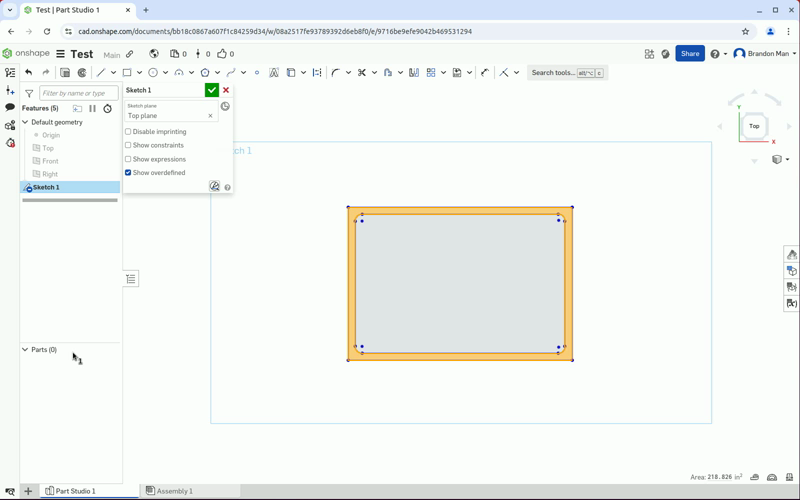
key(shift+e)
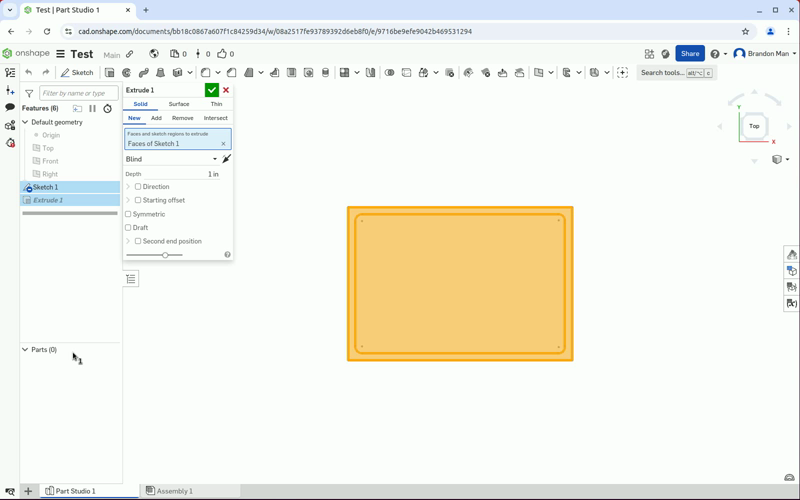
mouse_move(143, 106)
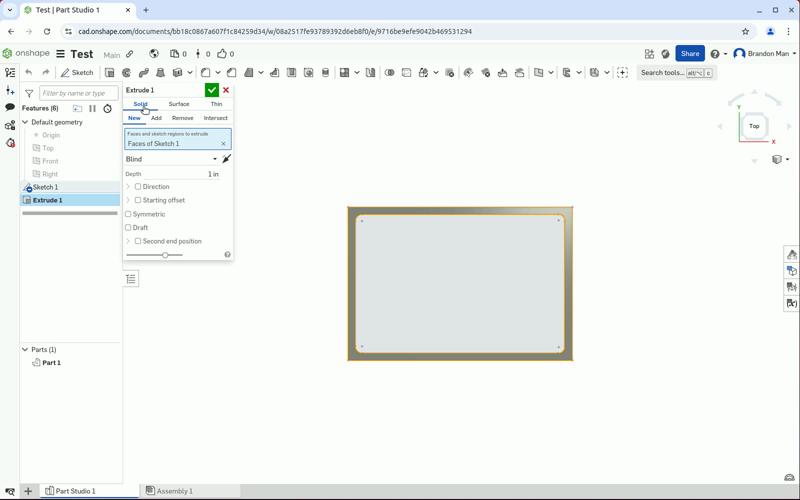
click(143, 106)
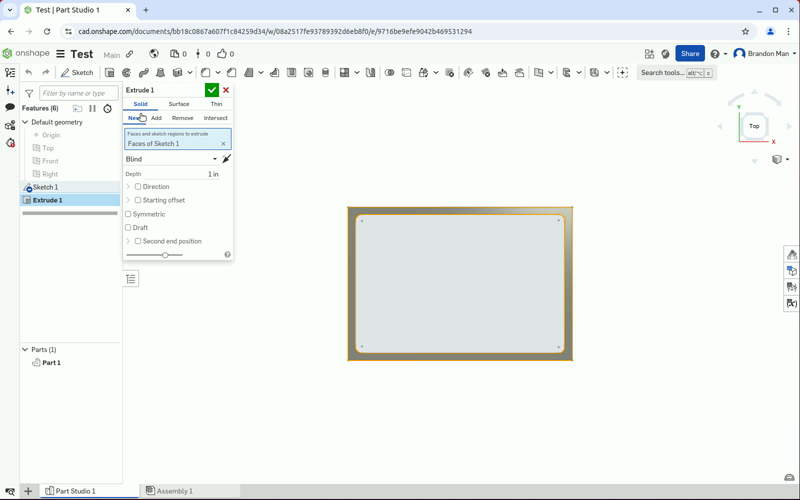
mouse_move(137, 120)
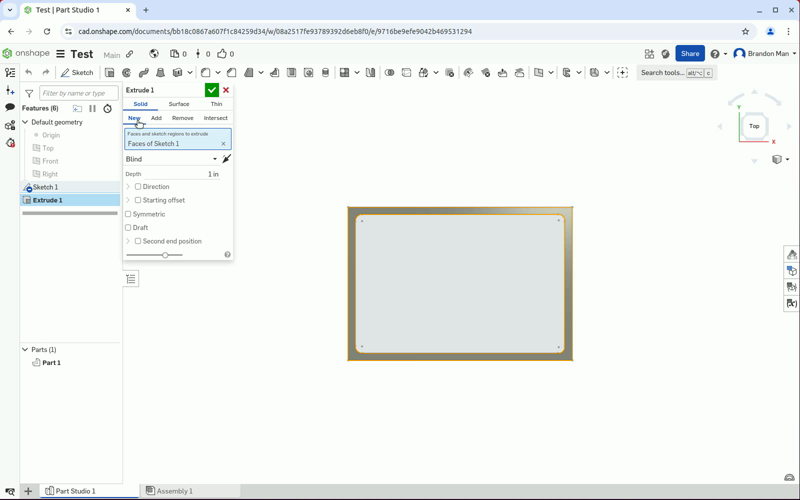
click(137, 120)
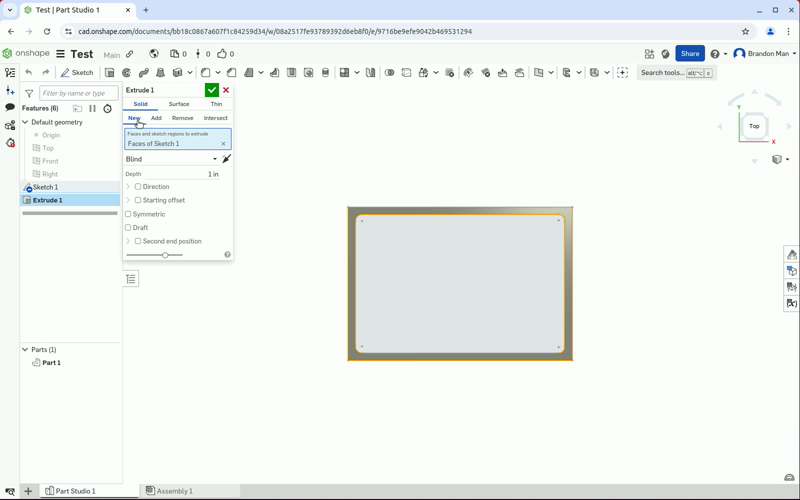
key(tab, 4)
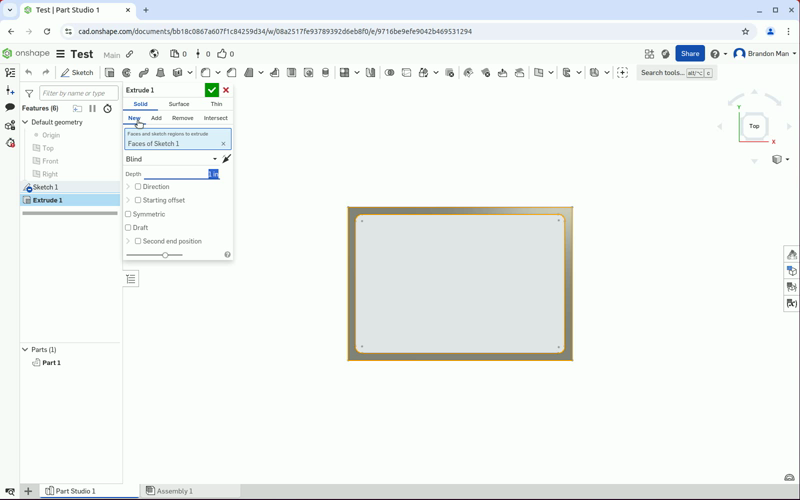
text(-2.889)
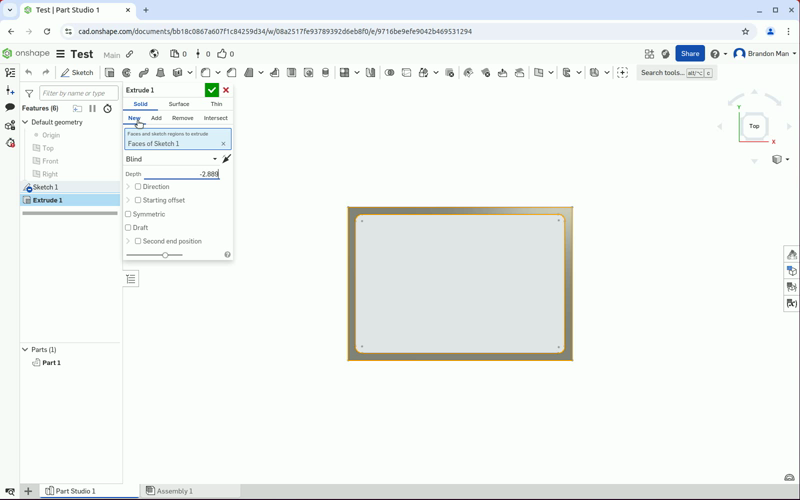
key(enter)
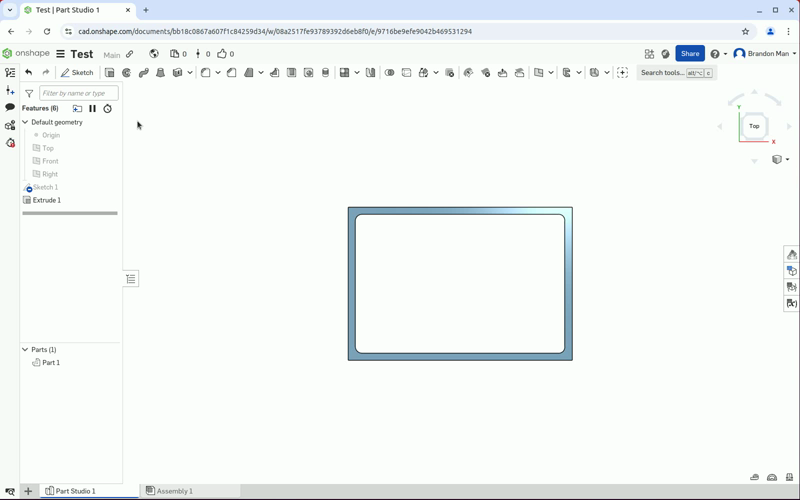
key(shift+h)
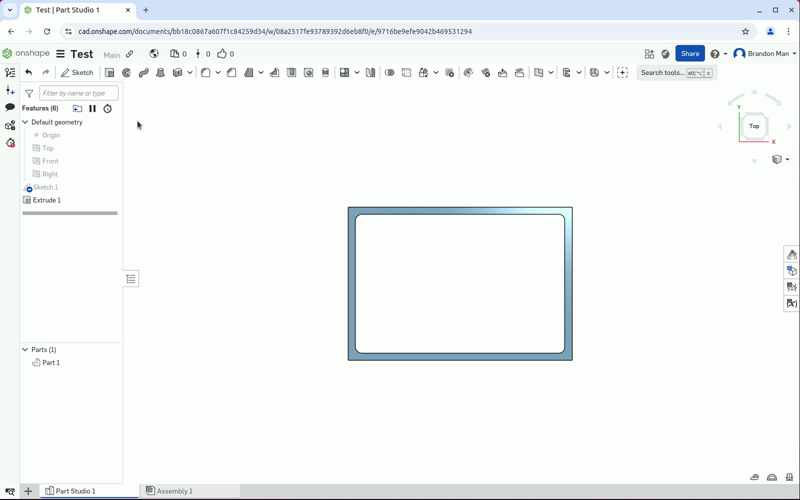
key(shift+h)
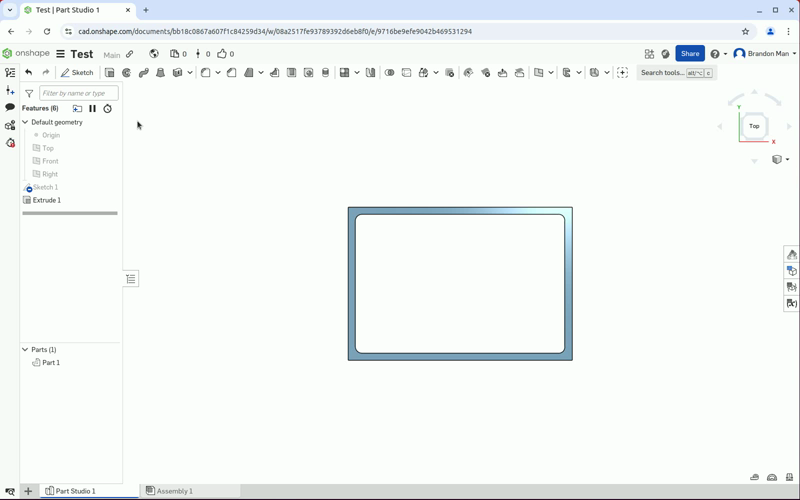
mouse_move(73, 189)
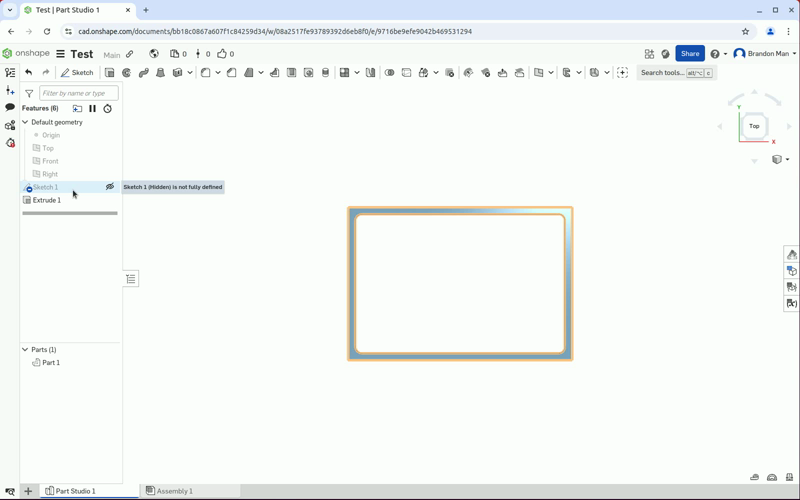
click(73, 189)
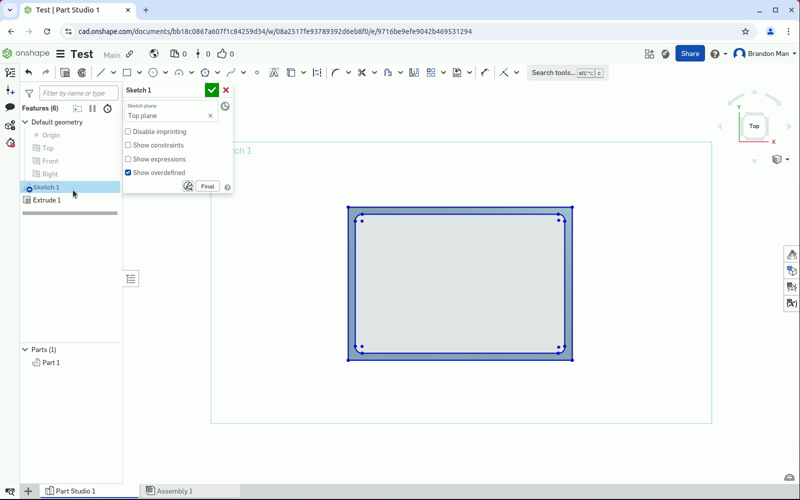
mouse_move(229, 92)
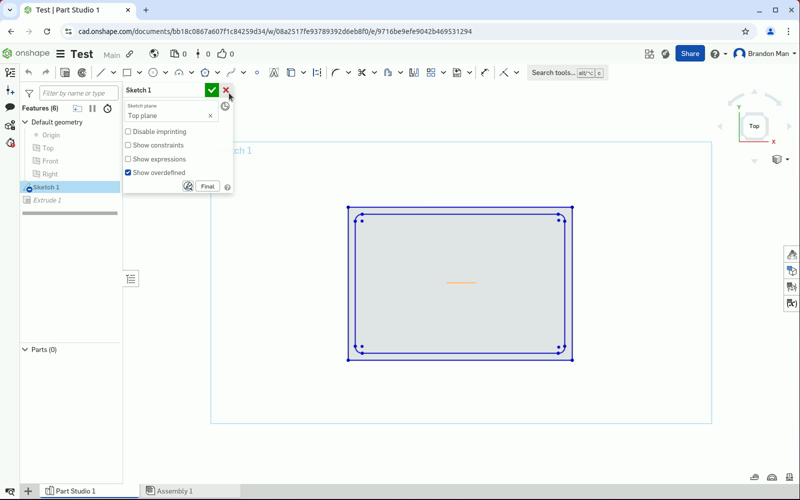
click(229, 92)
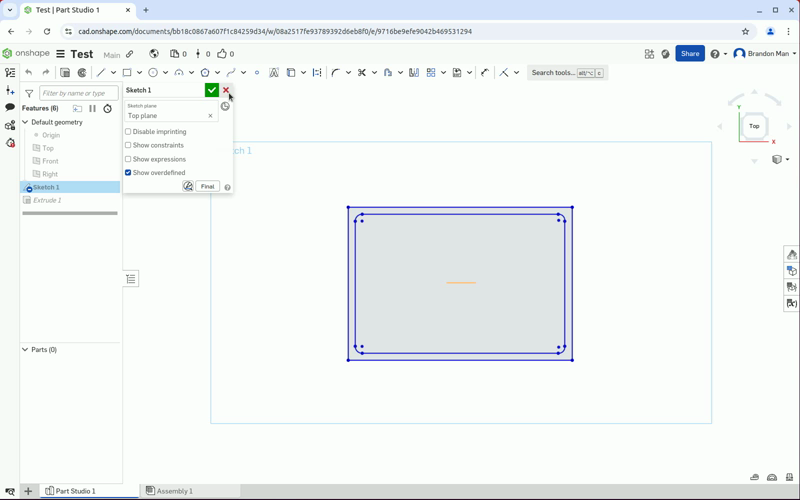
key(shift+s)
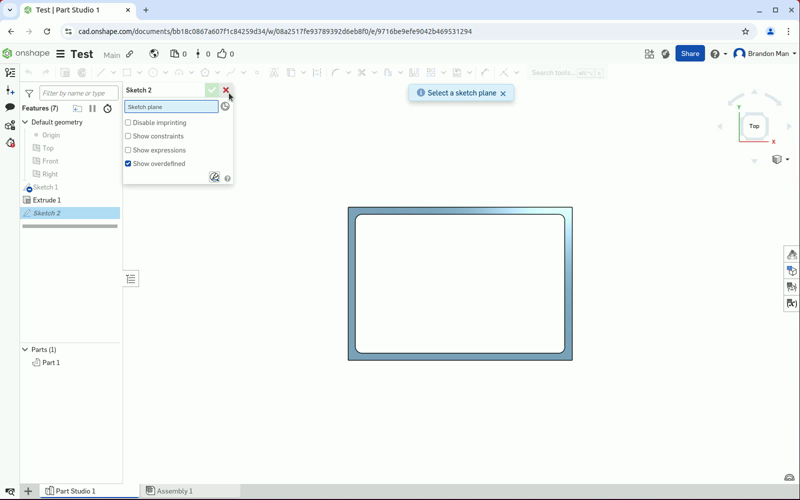
mouse_move(73, 150)
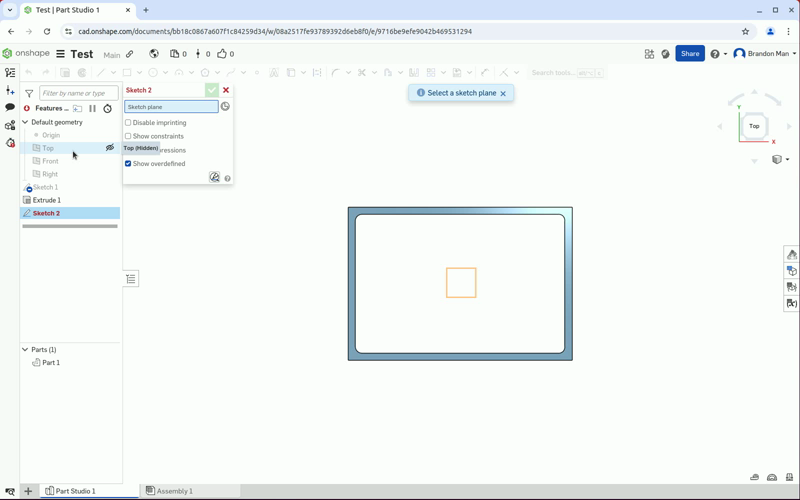
click(73, 150)
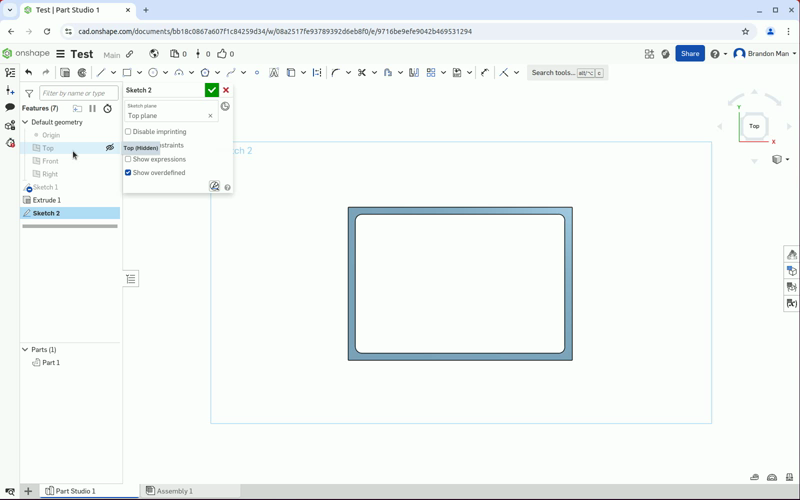
mouse_move(73, 352)
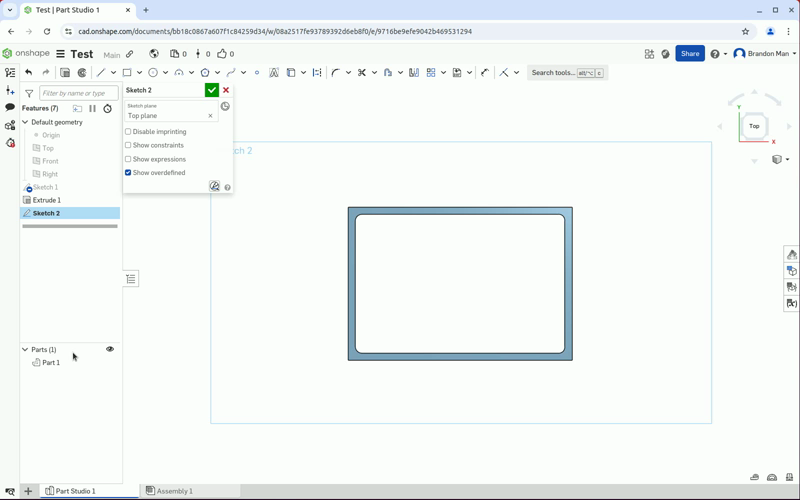
key(y)
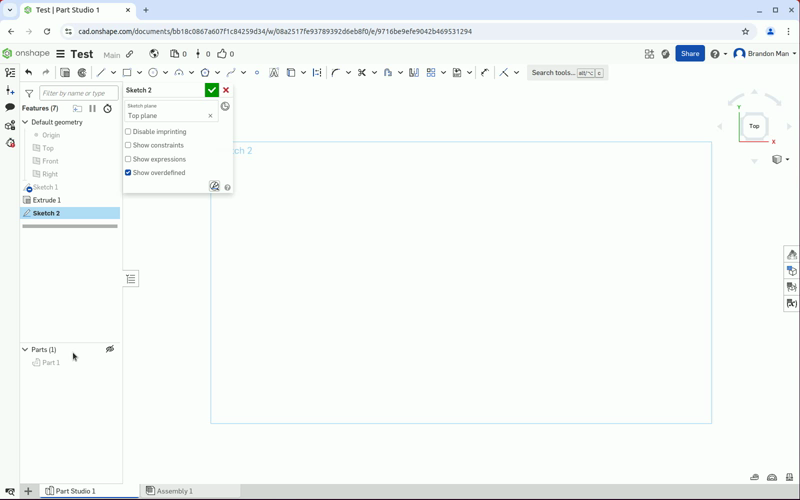
key(l)
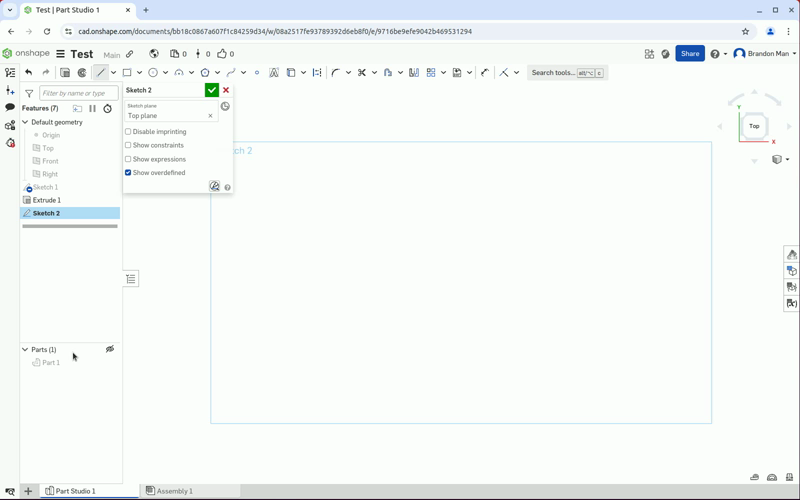
key_down(shift)
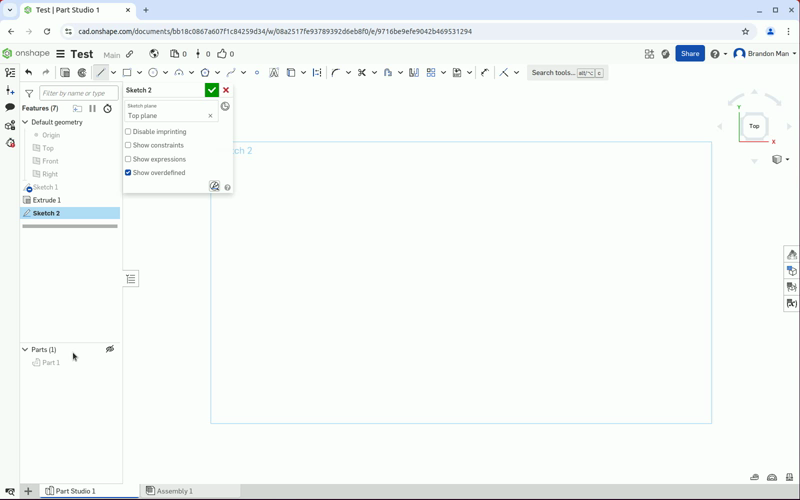
mouse_move(348, 360)
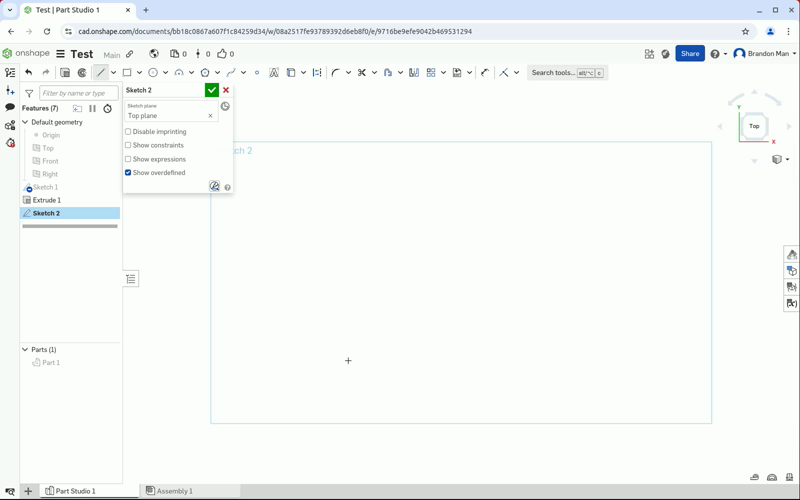
click(348, 360)
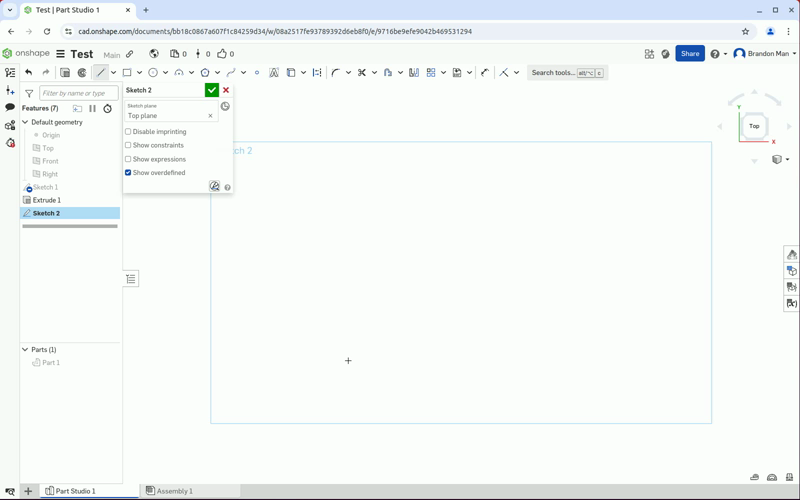
key_up(shift)
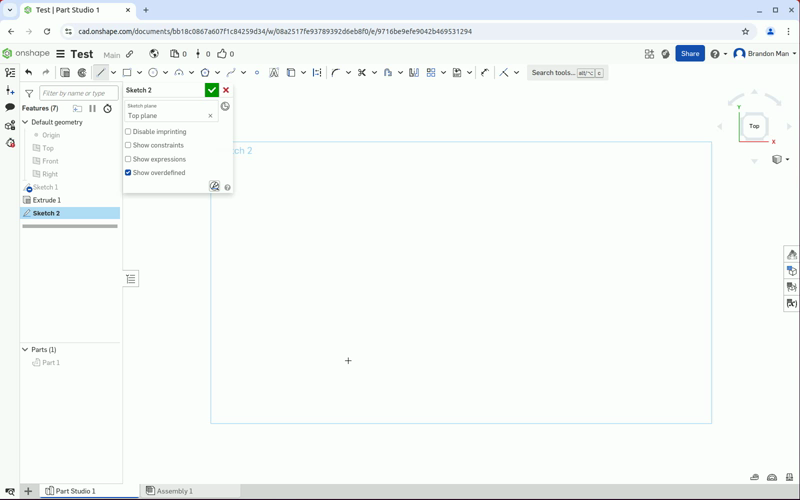
key_down(shift)
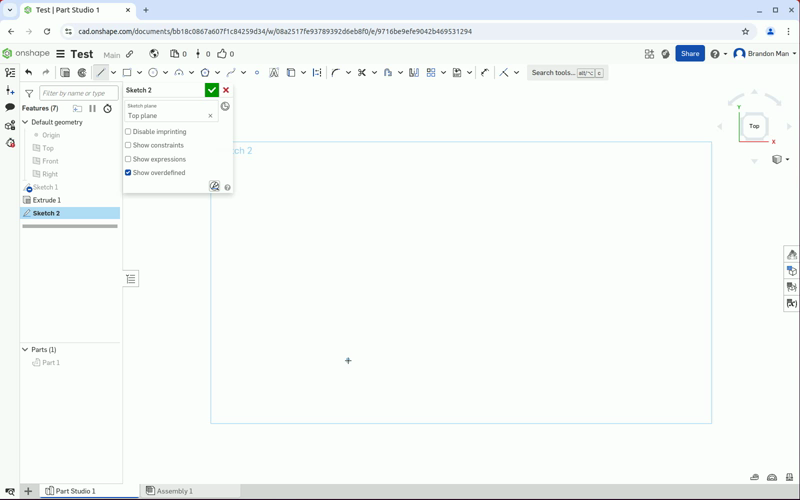
mouse_move(572, 360)
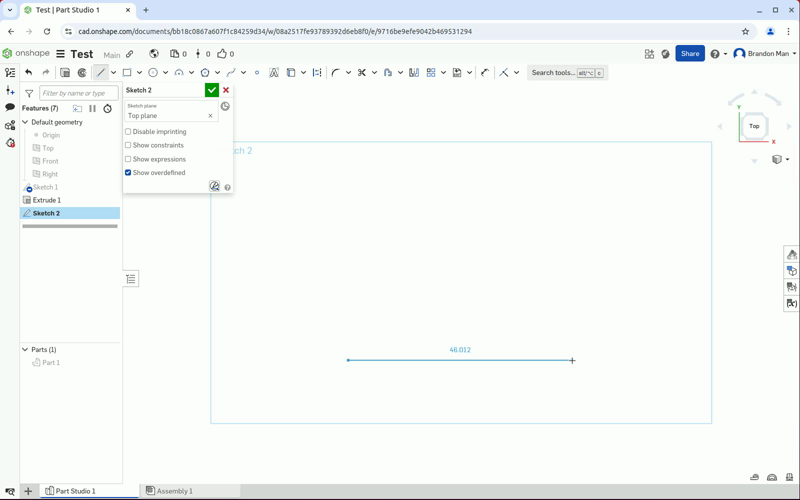
click(572, 360)
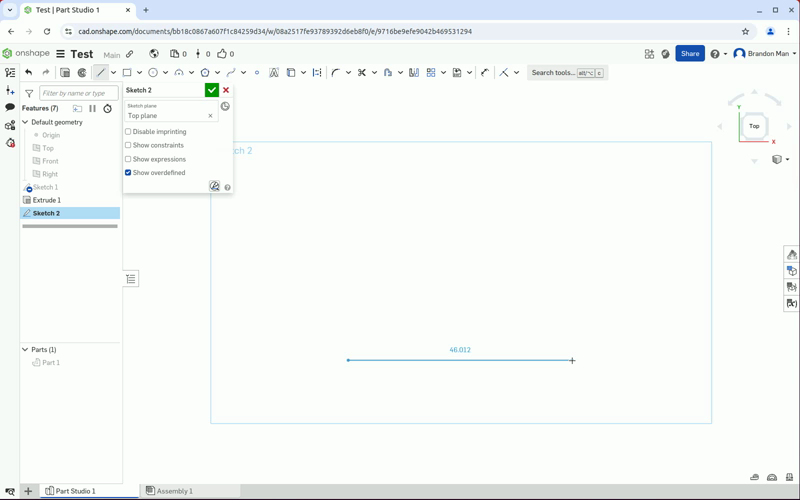
key_up(shift)
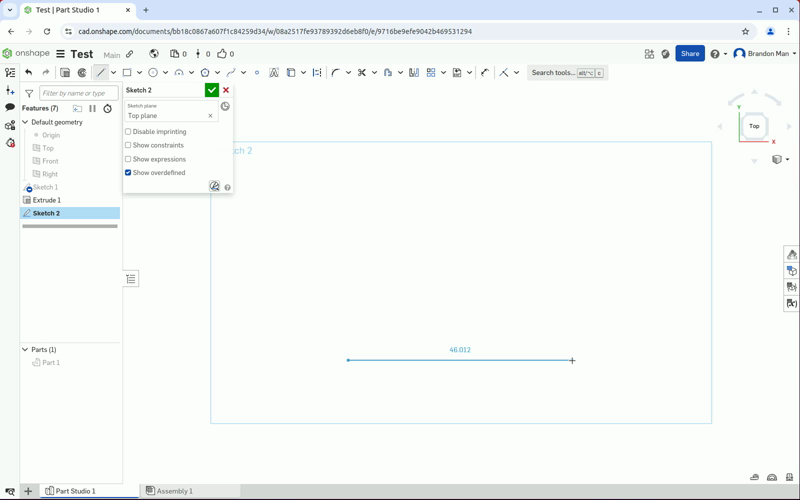
key_down(shift)
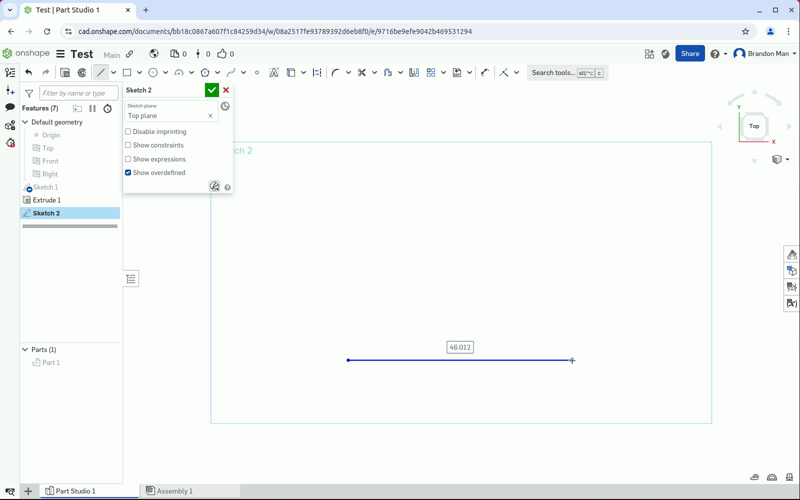
mouse_move(572, 207)
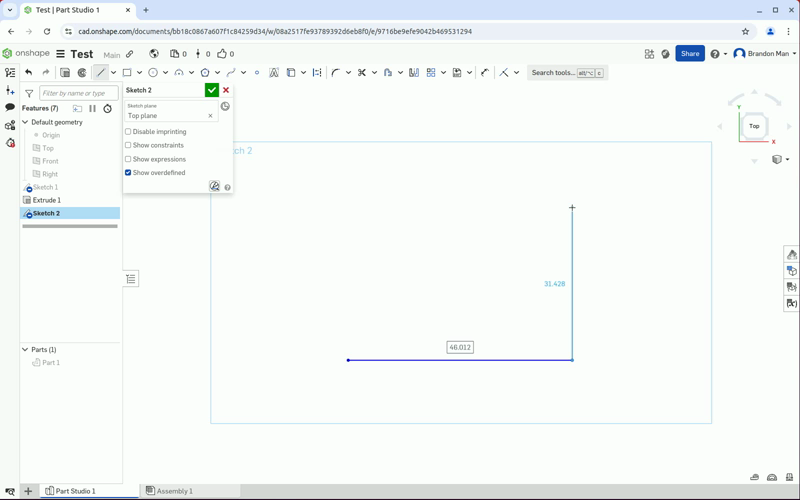
click(572, 207)
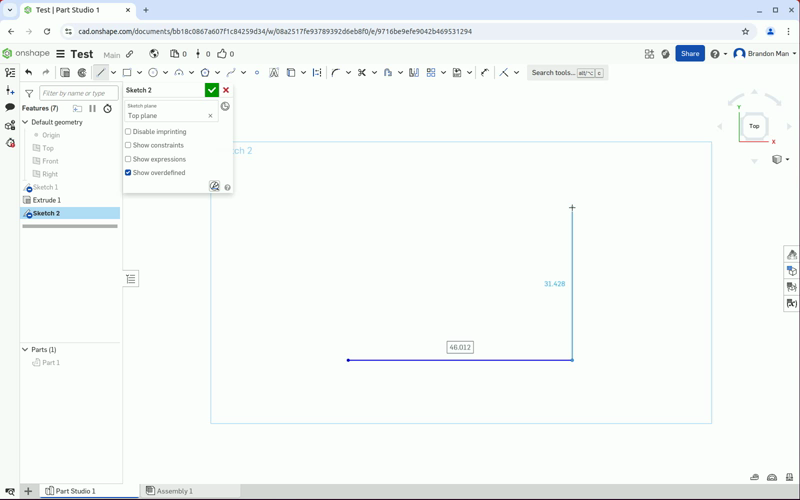
key_up(shift)
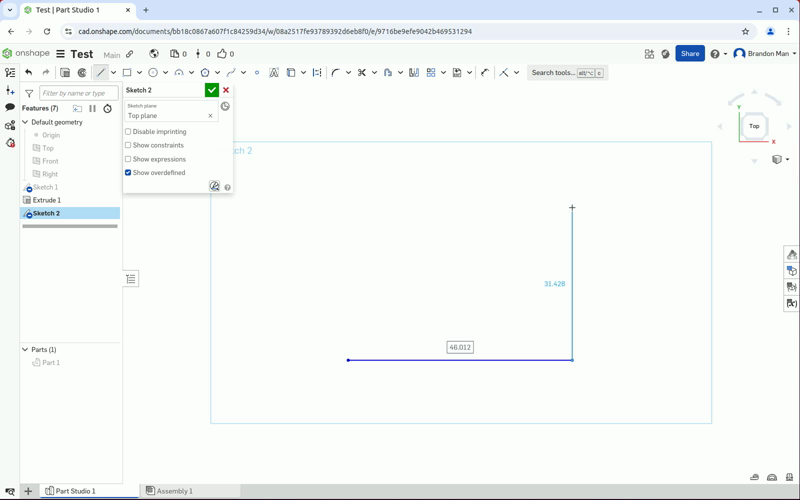
key_down(shift)
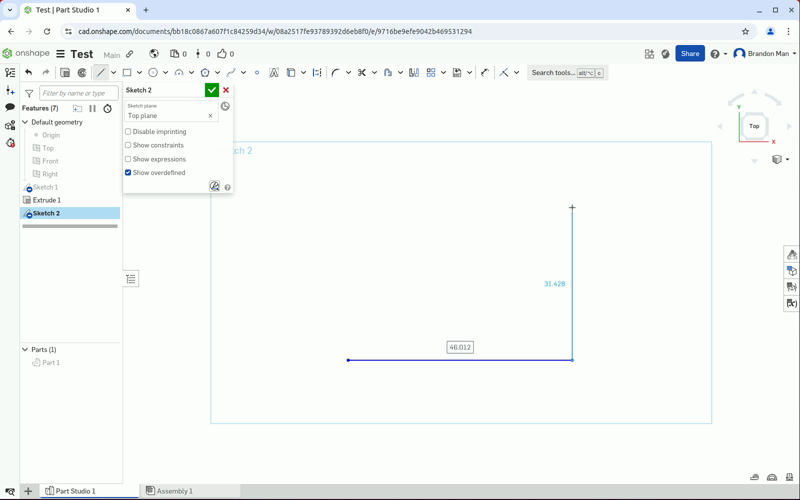
mouse_move(348, 207)
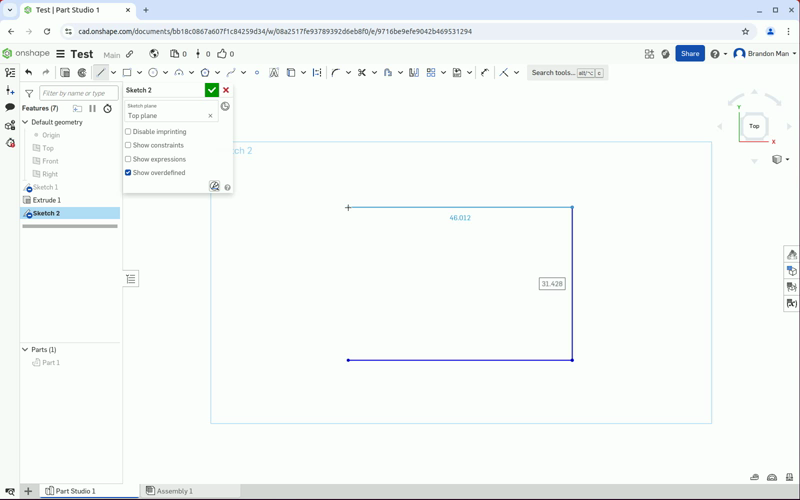
click(348, 207)
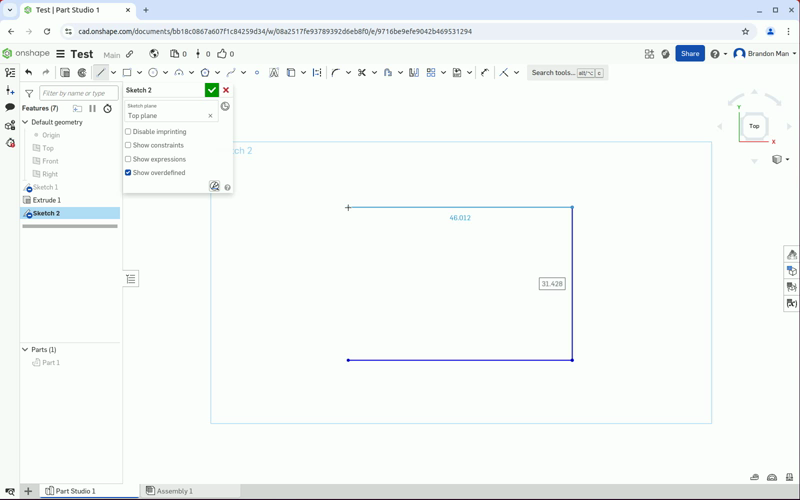
key_up(shift)
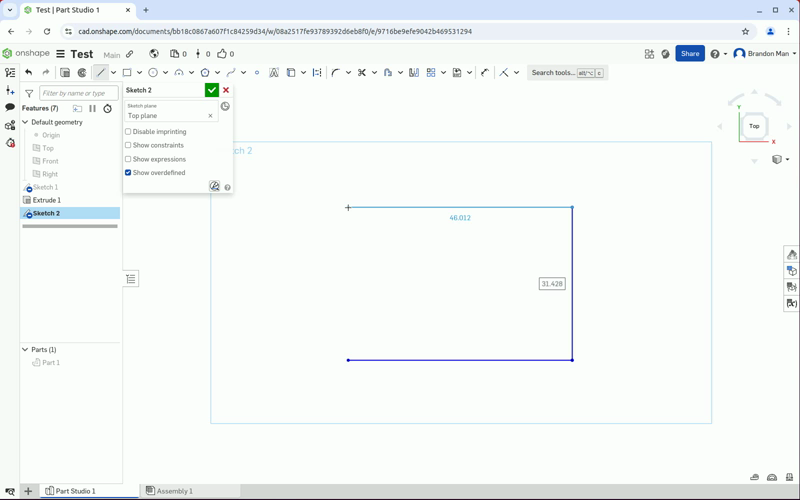
key_down(shift)
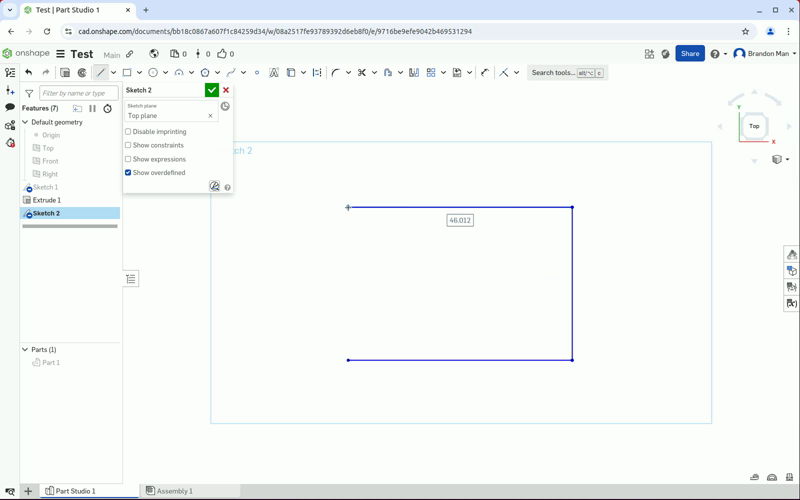
mouse_move(348, 360)
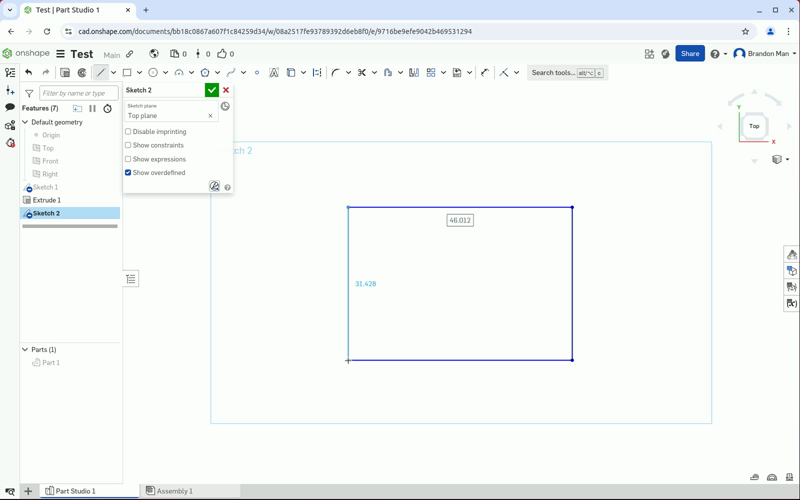
key_up(shift)
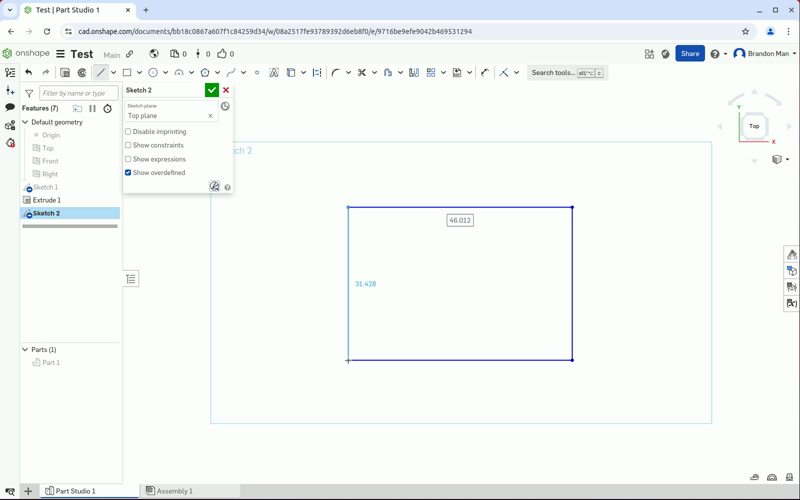
click(348, 360)
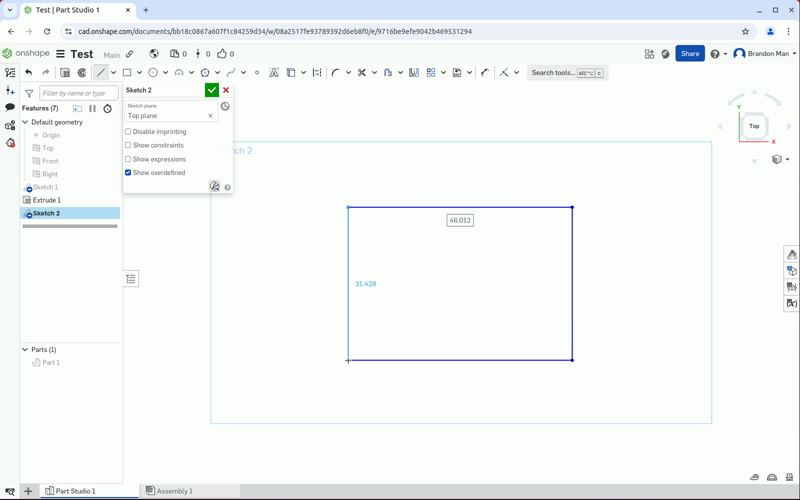
key(esc)
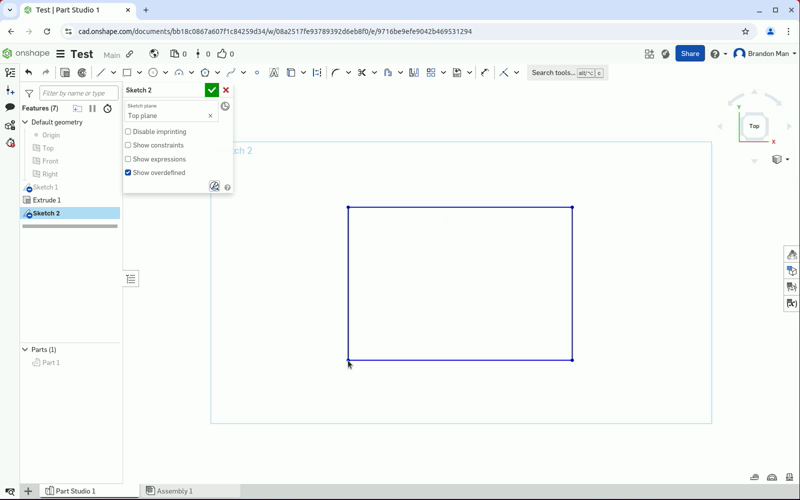
key(a)
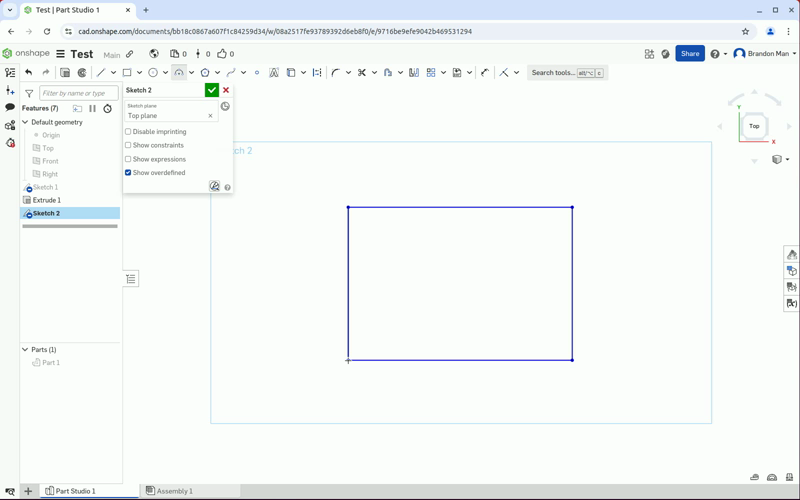
key_down(shift)
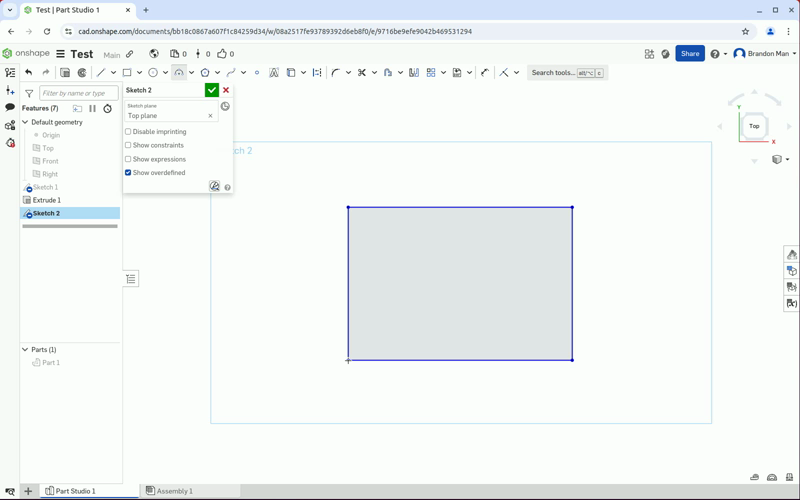
mouse_move(355, 346)
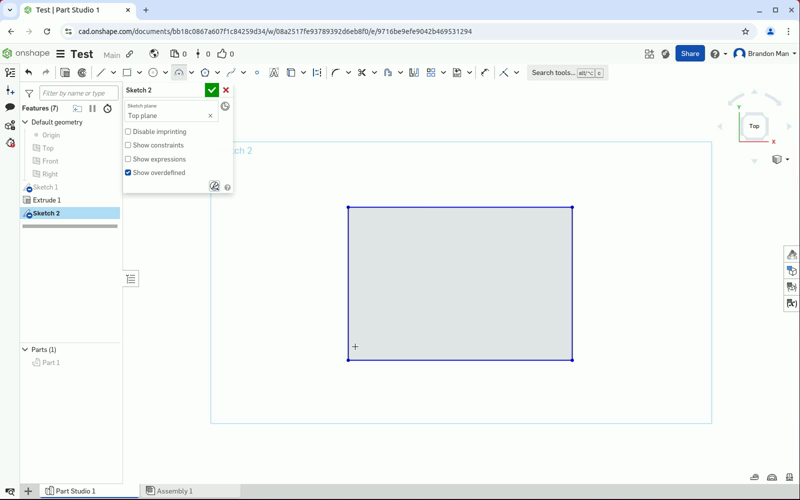
click(355, 346)
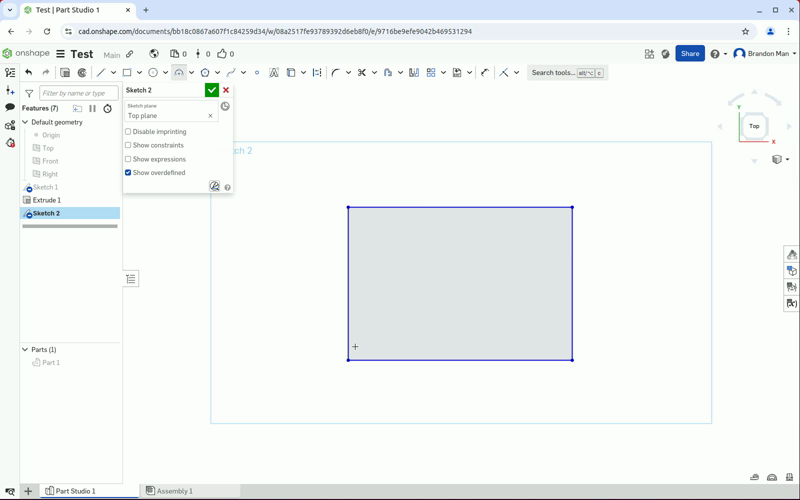
key_up(shift)
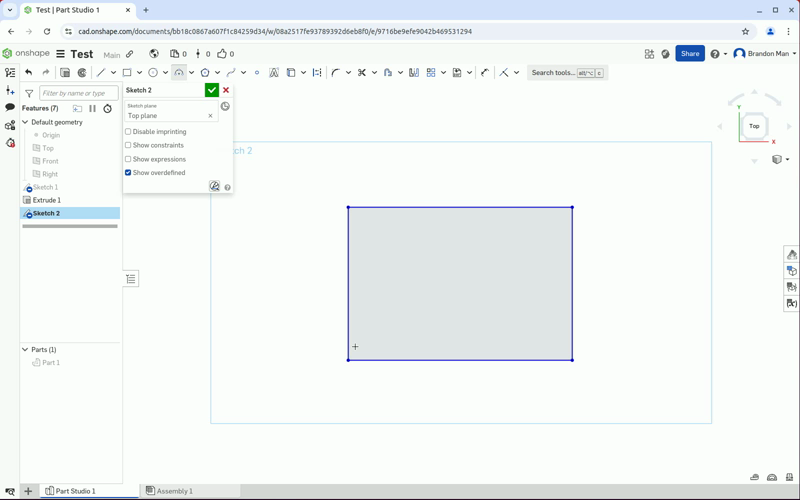
key_down(shift)
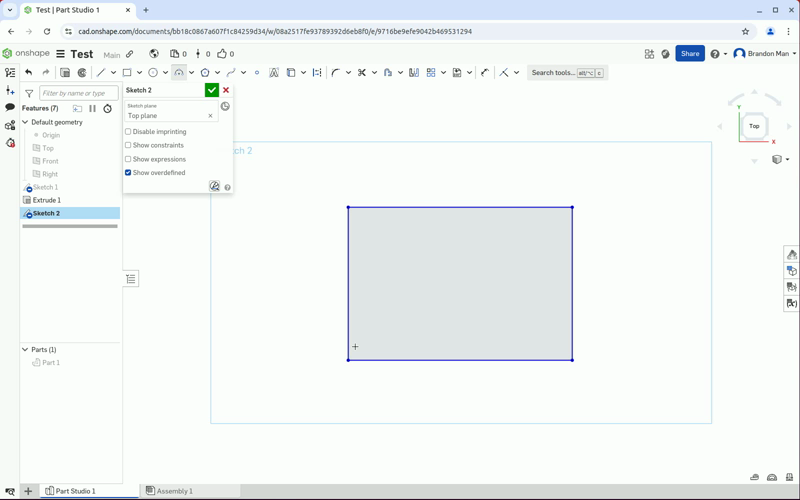
mouse_move(362, 353)
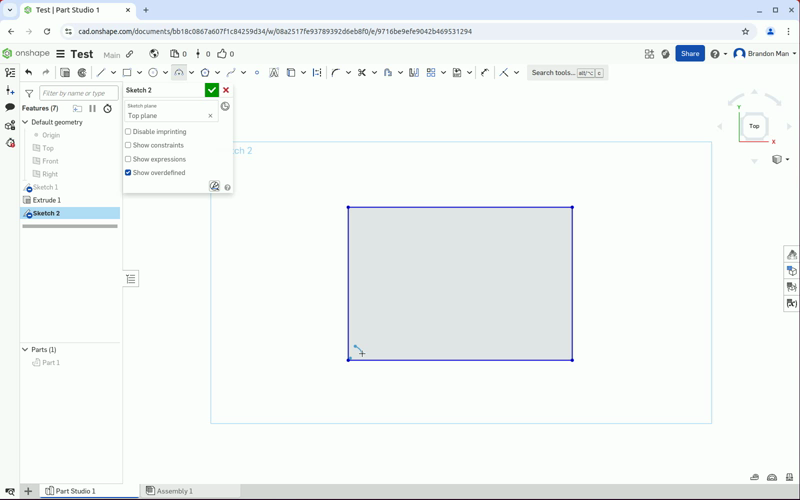
click(362, 353)
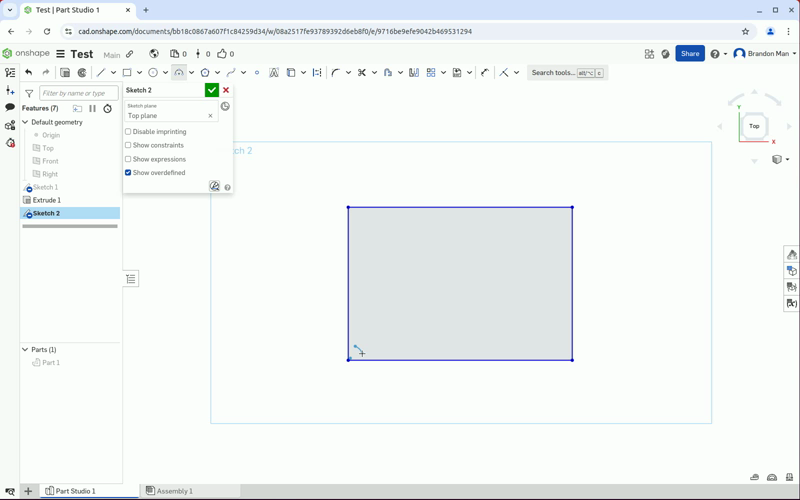
mouse_move(357, 351)
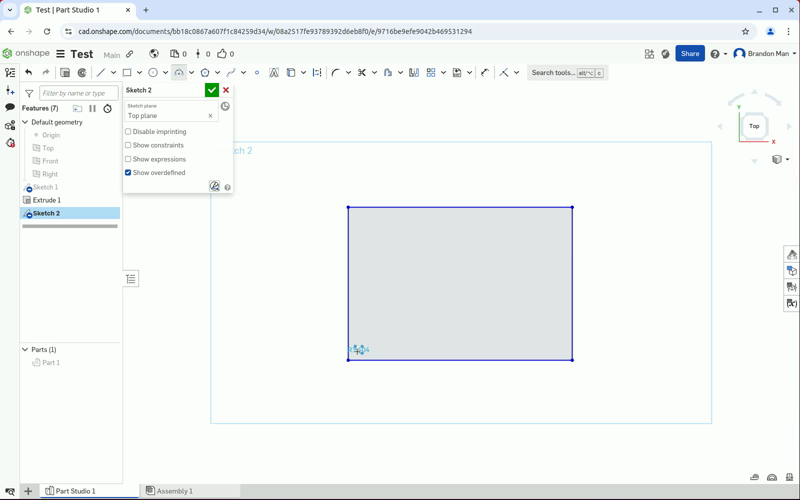
click(357, 351)
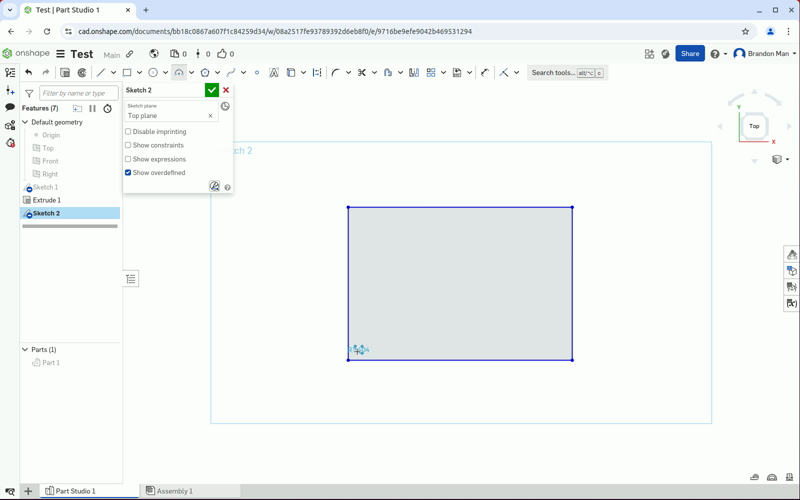
key_up(shift)
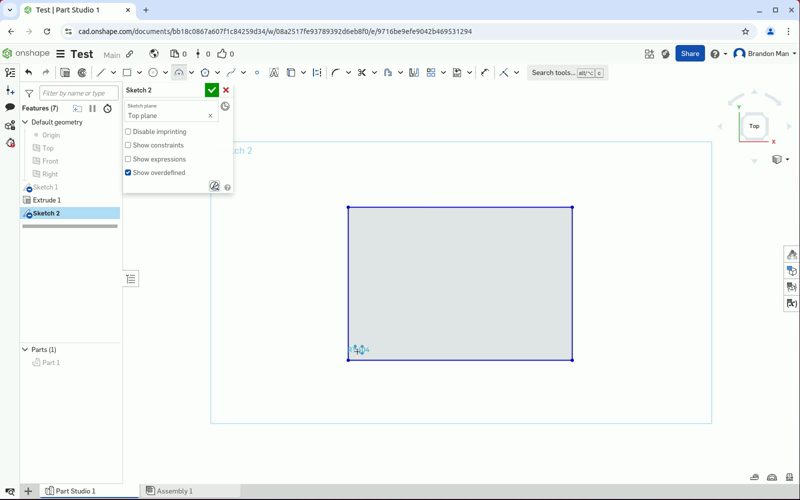
key(esc)
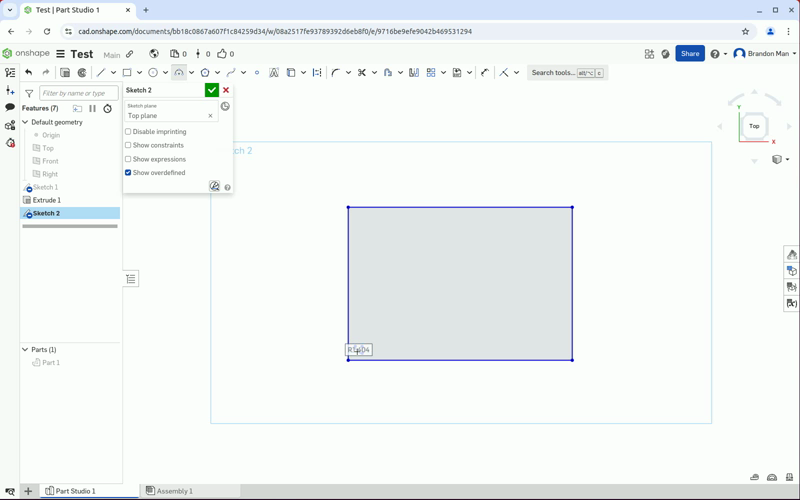
key(l)
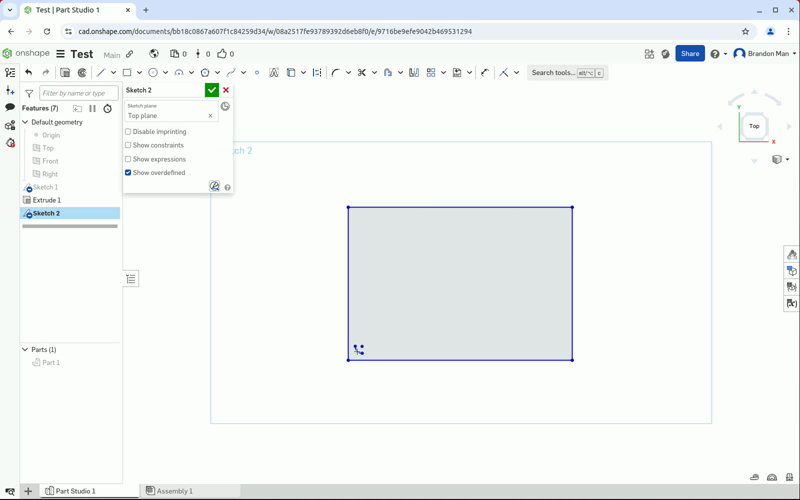
mouse_move(362, 353)
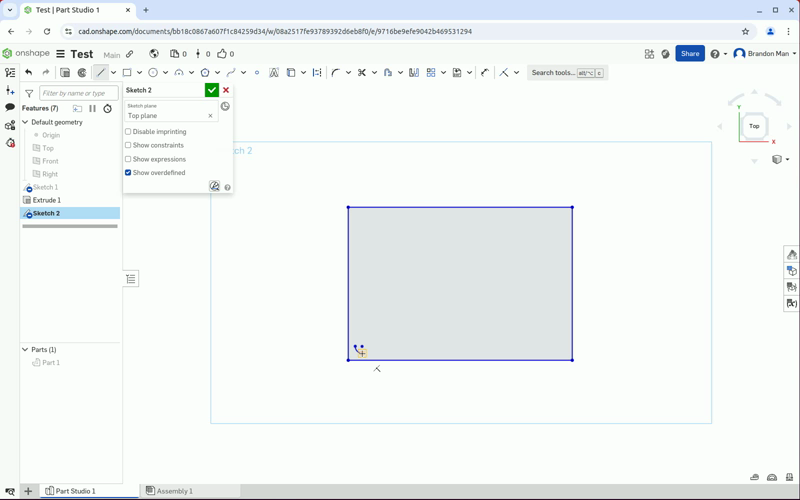
click(362, 353)
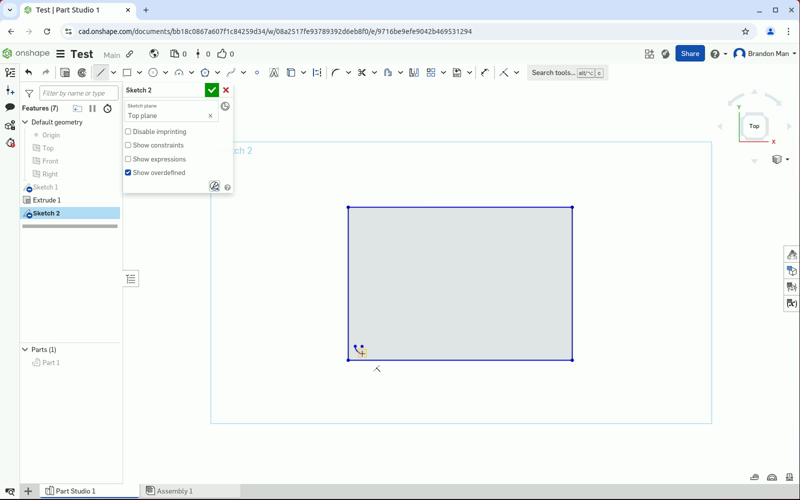
key_down(shift)
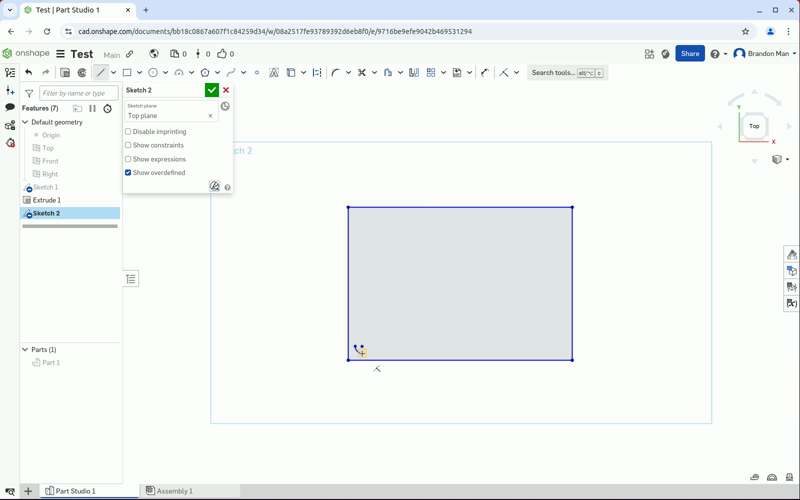
mouse_move(558, 353)
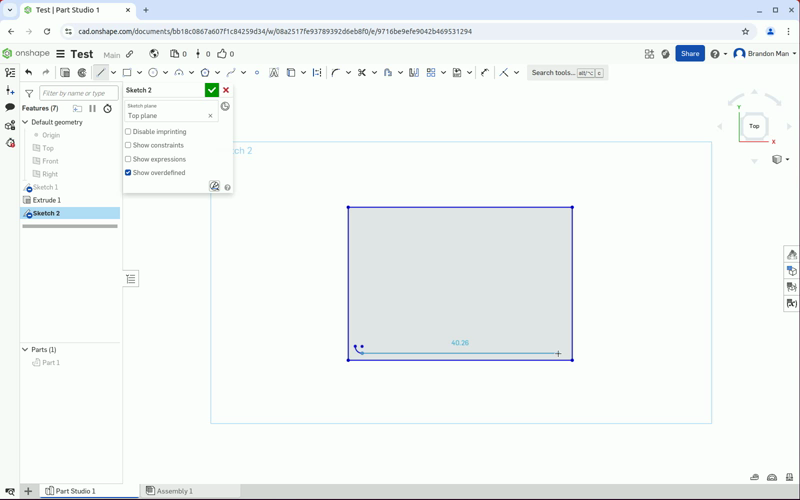
click(558, 353)
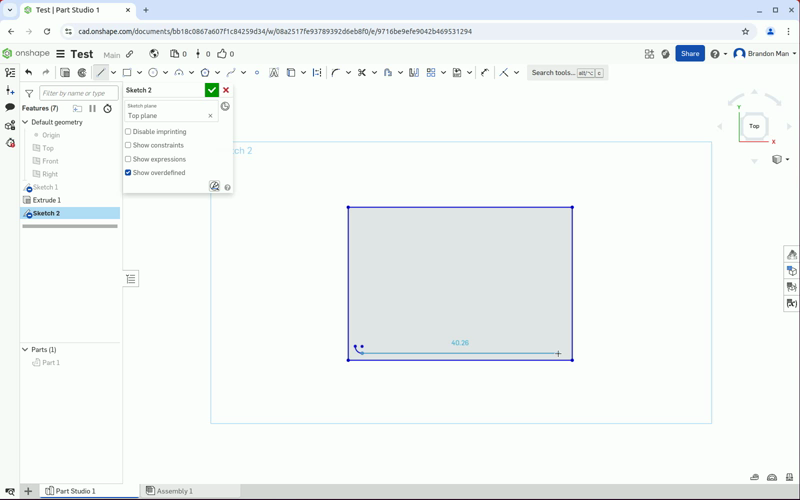
key_up(shift)
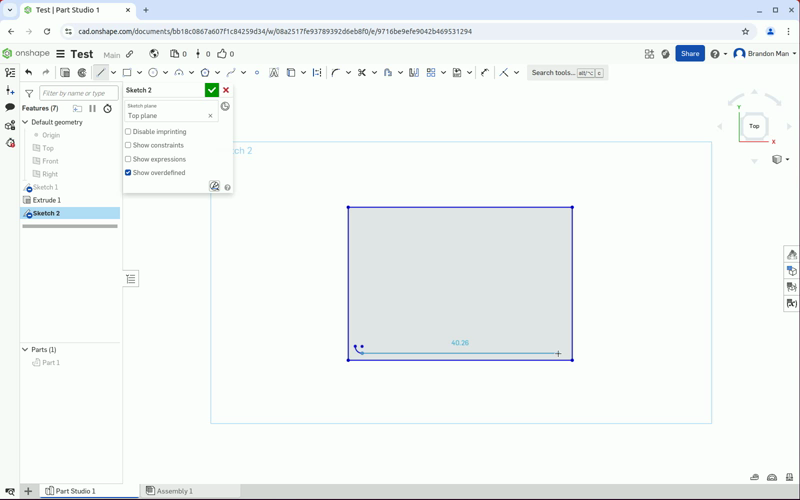
key(esc)
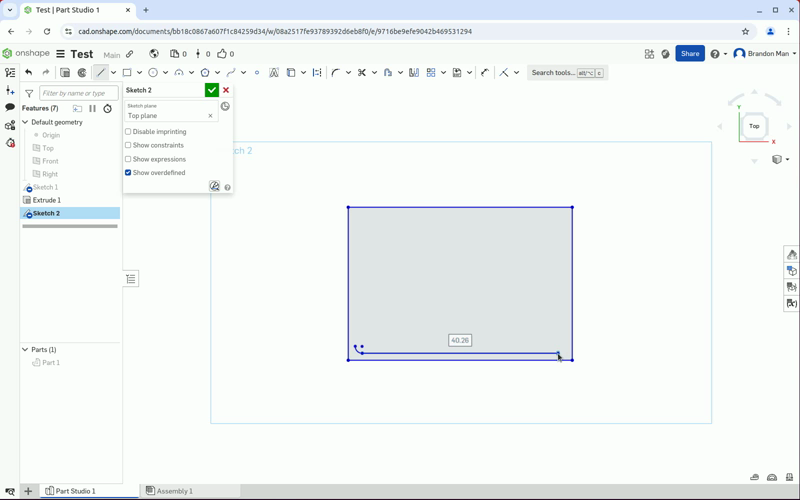
key(a)
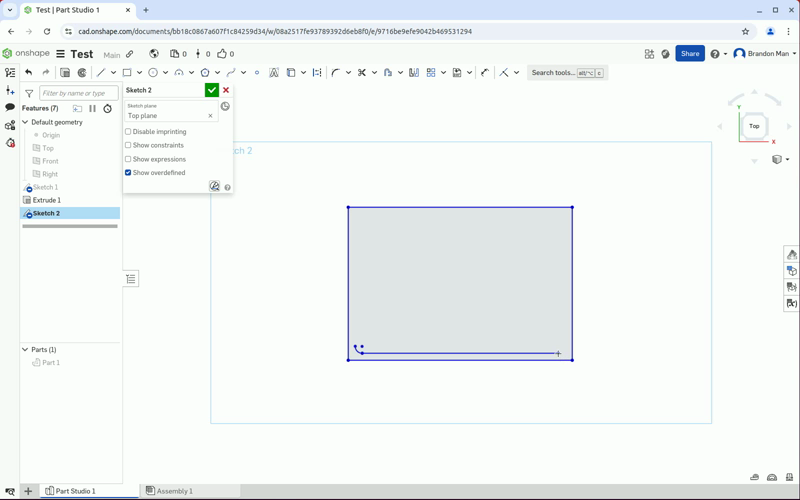
mouse_move(558, 353)
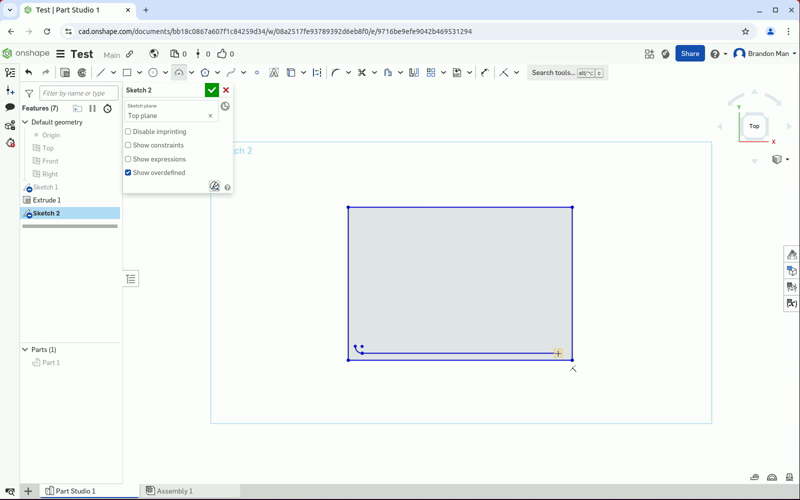
click(558, 353)
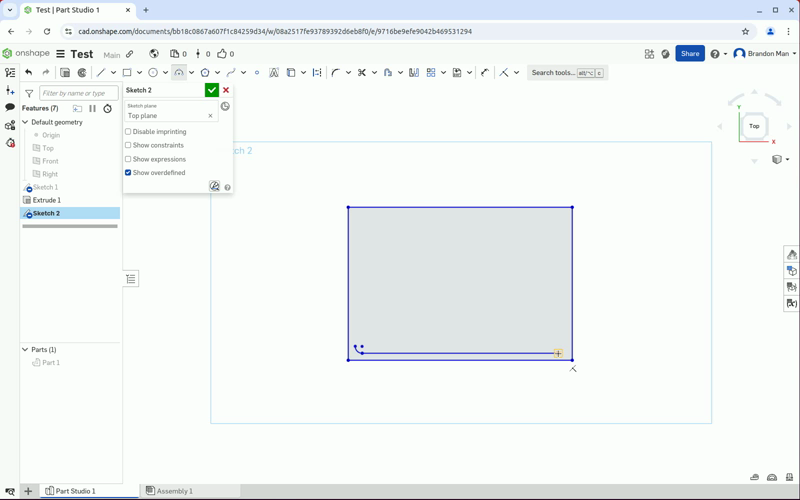
key_down(shift)
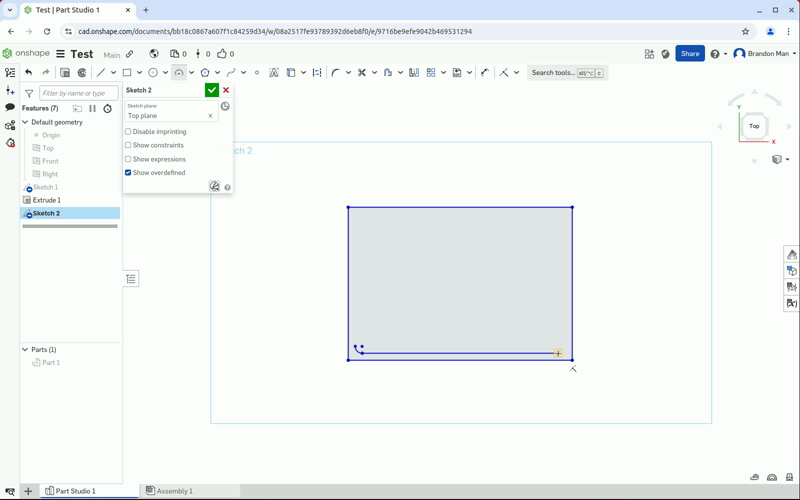
mouse_move(564, 346)
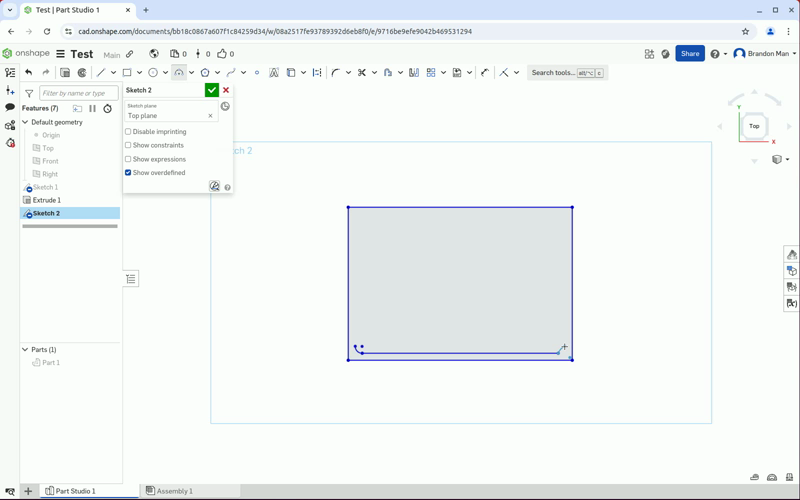
click(564, 346)
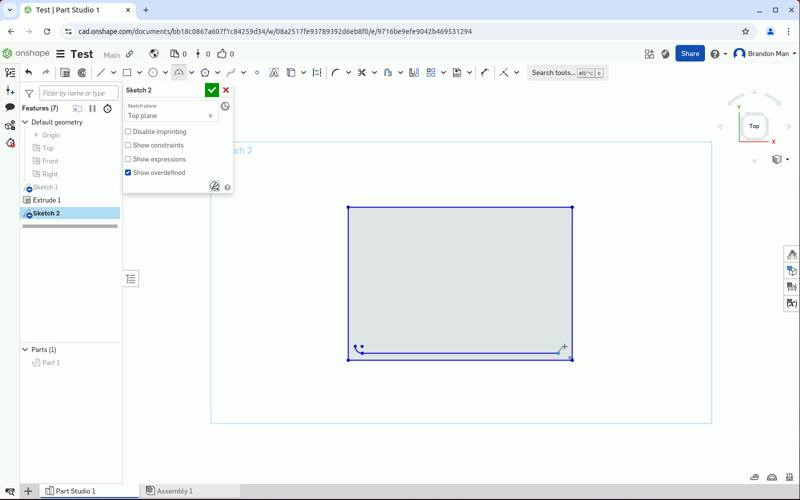
mouse_move(563, 351)
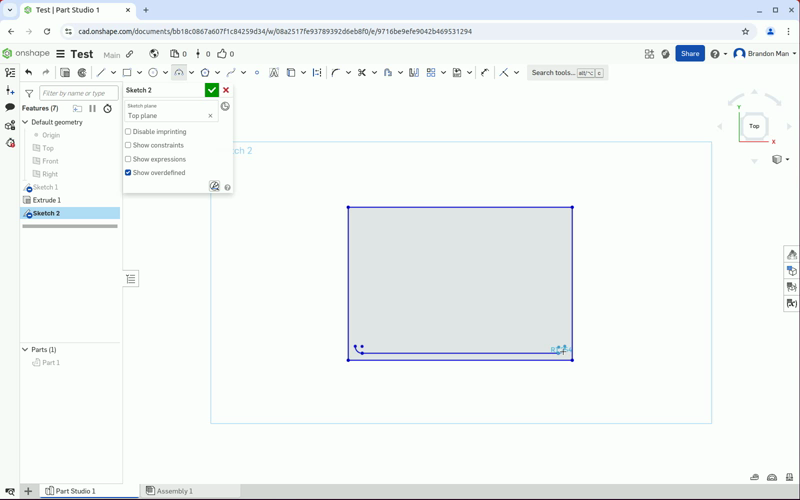
click(563, 351)
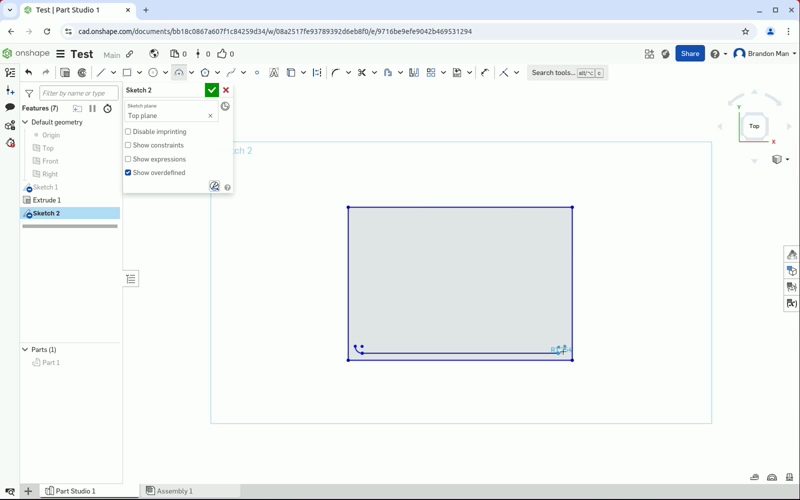
key_up(shift)
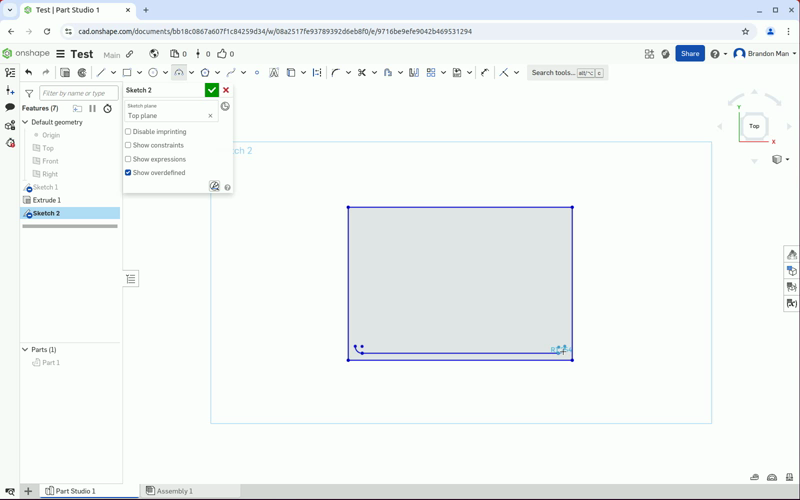
key(esc)
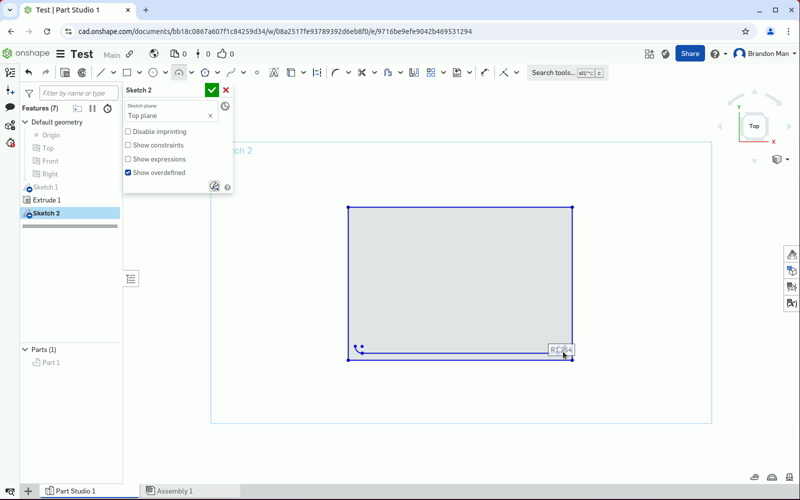
key(l)
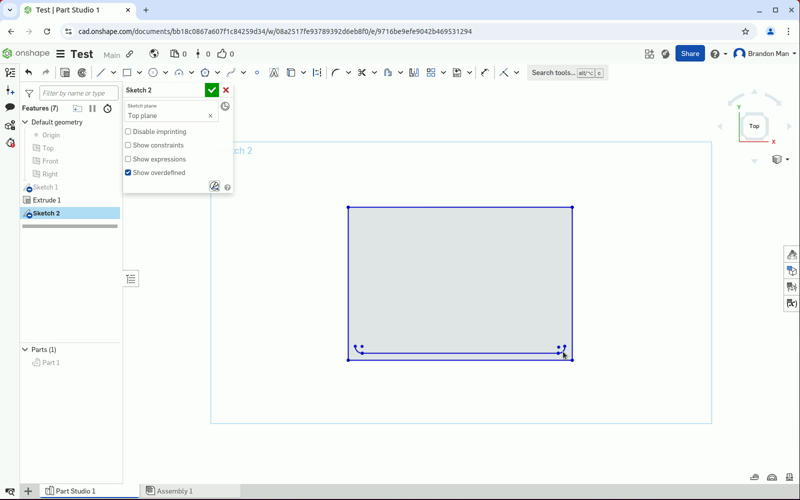
mouse_move(564, 346)
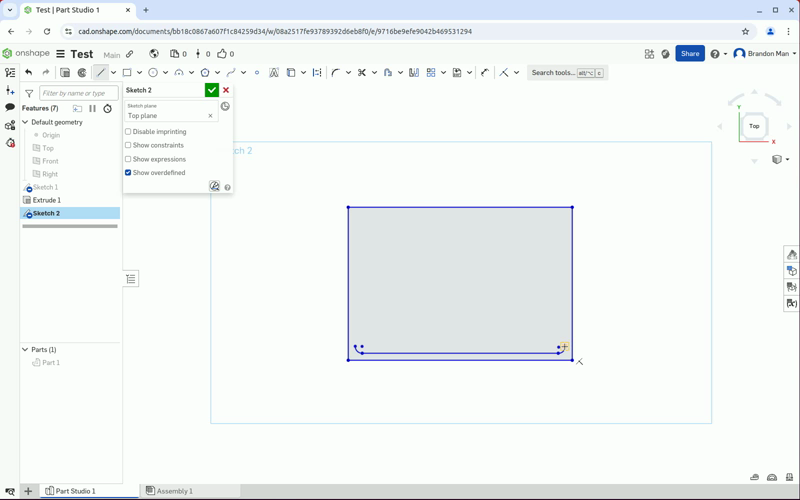
click(564, 346)
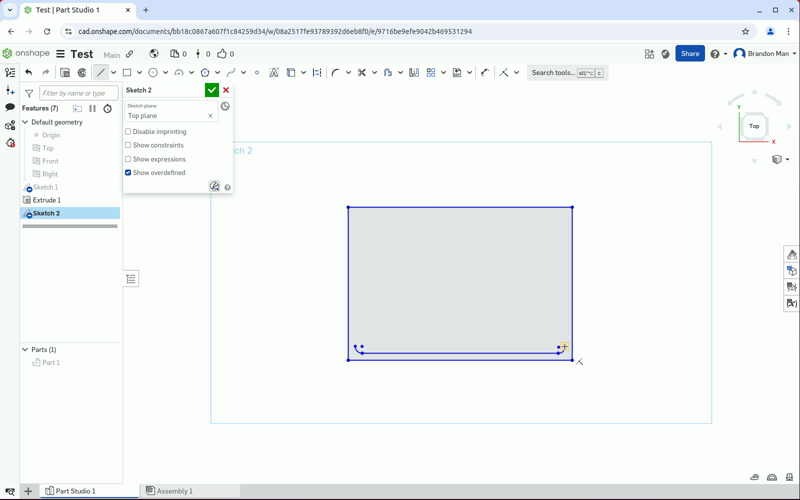
key_down(shift)
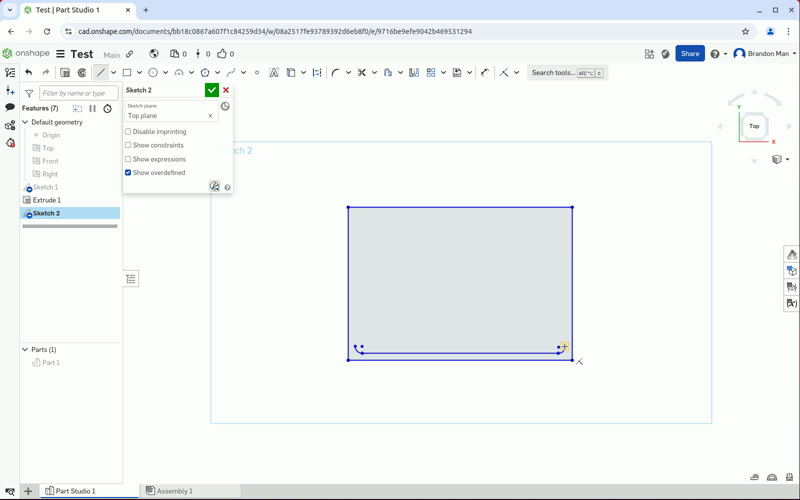
mouse_move(564, 221)
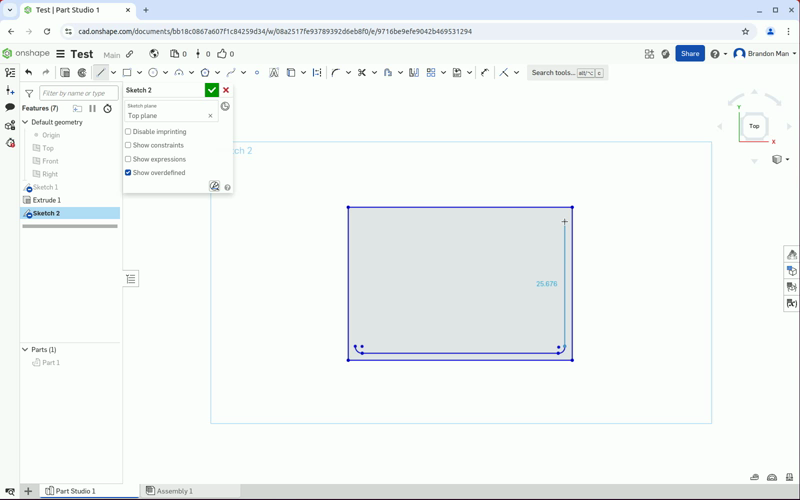
click(564, 221)
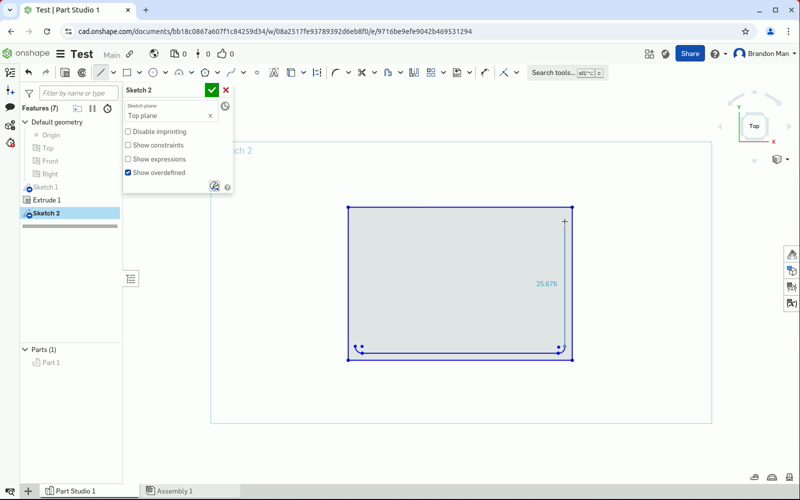
key_up(shift)
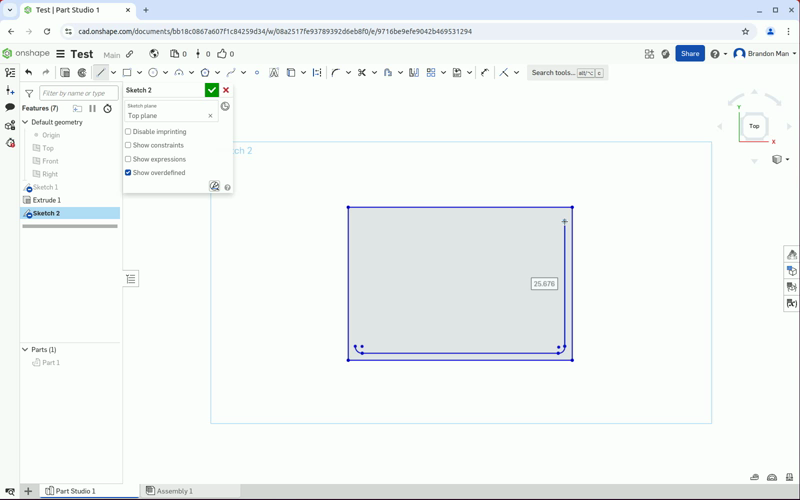
key(esc)
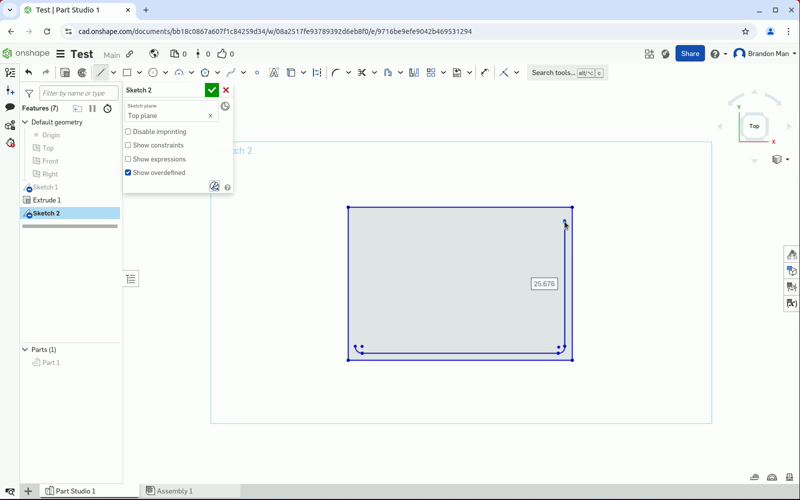
key(a)
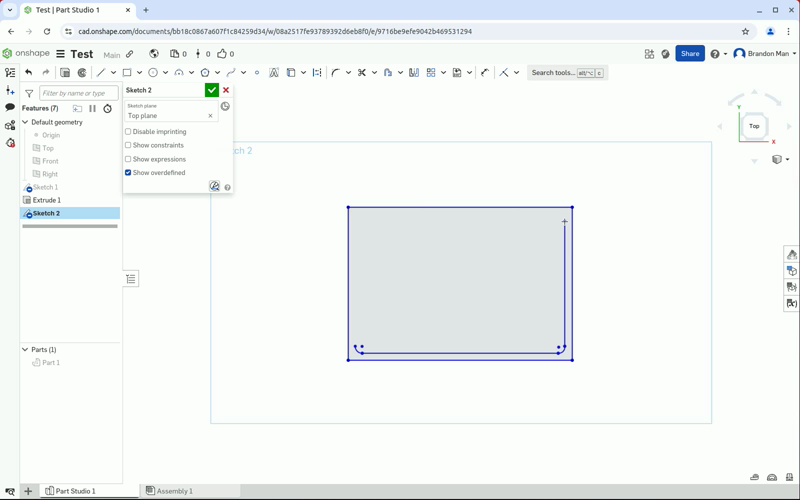
mouse_move(564, 221)
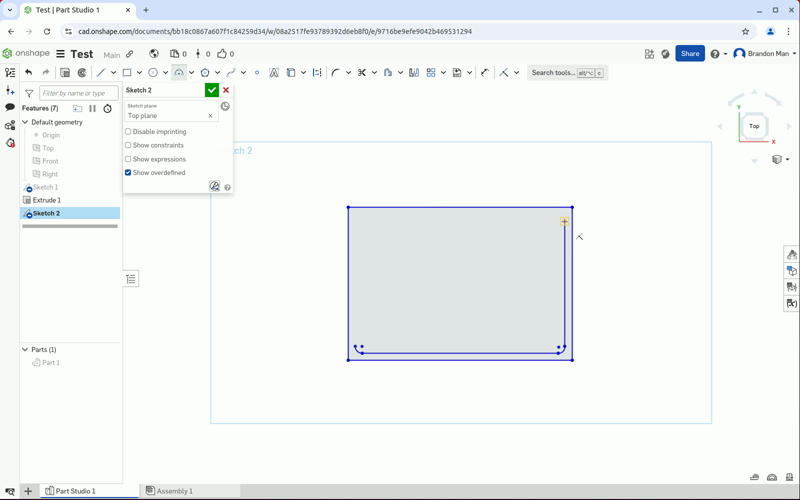
click(564, 221)
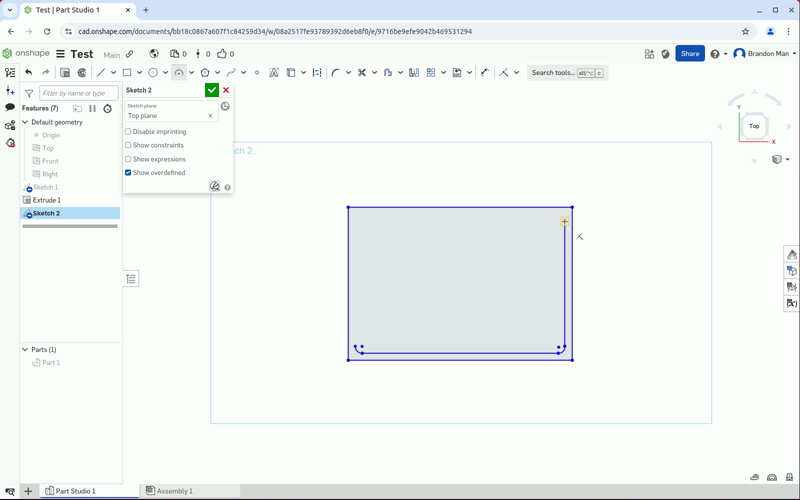
key_down(shift)
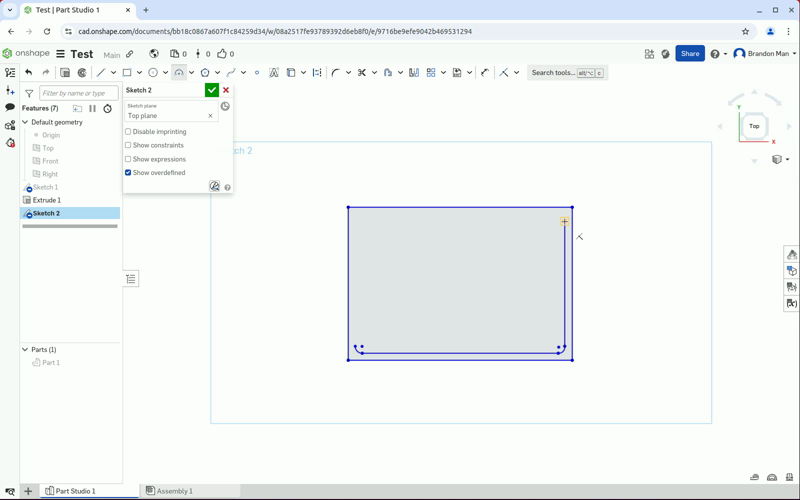
mouse_move(558, 214)
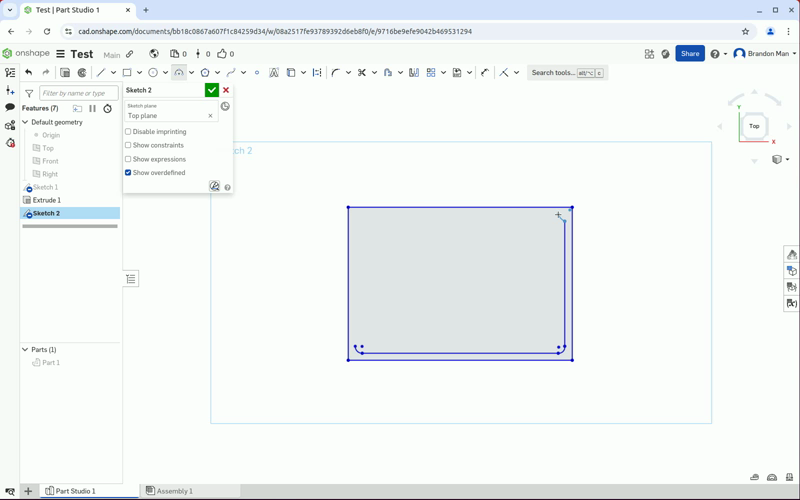
click(558, 214)
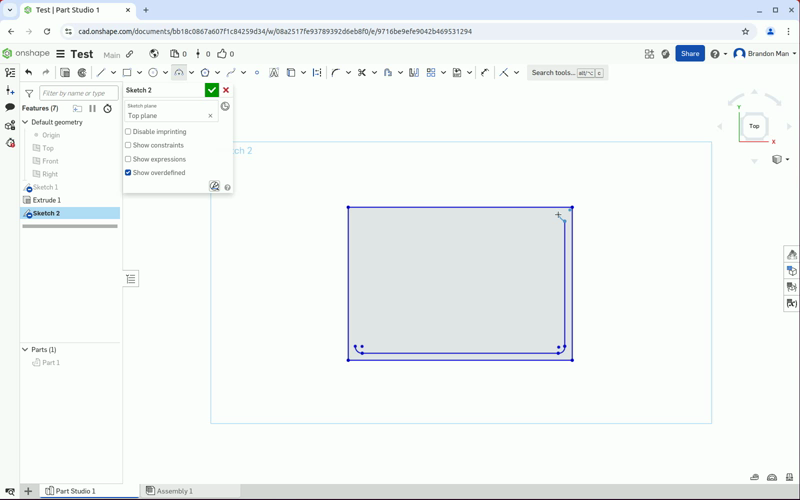
mouse_move(563, 216)
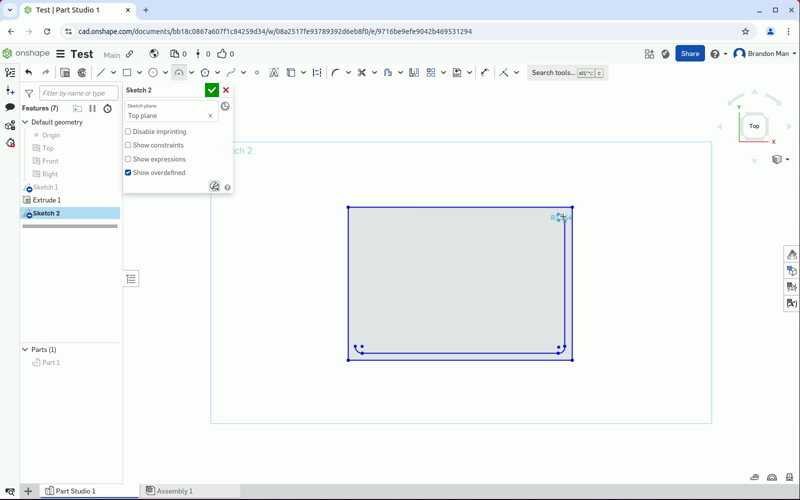
click(563, 216)
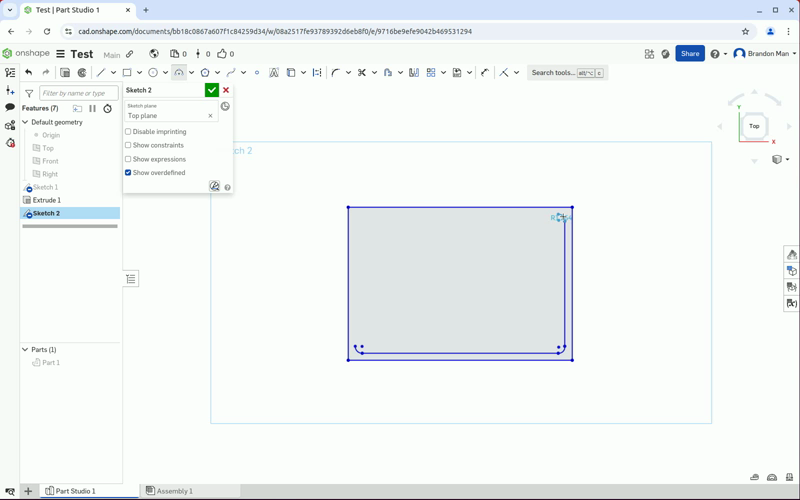
key_up(shift)
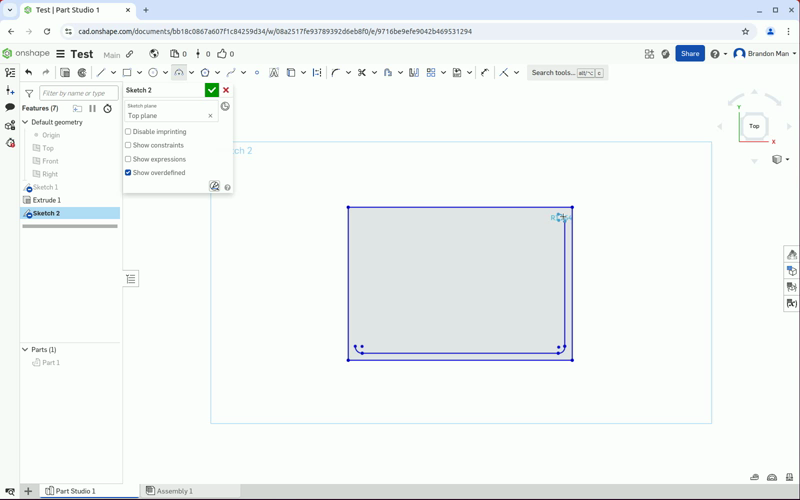
key(esc)
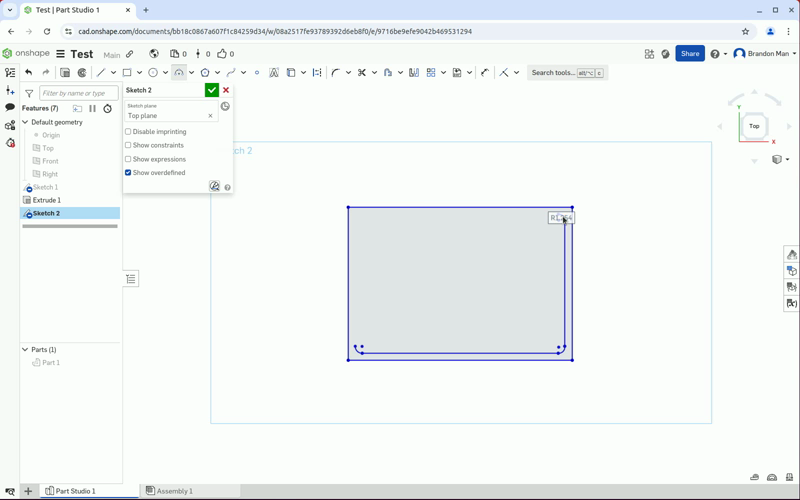
key(l)
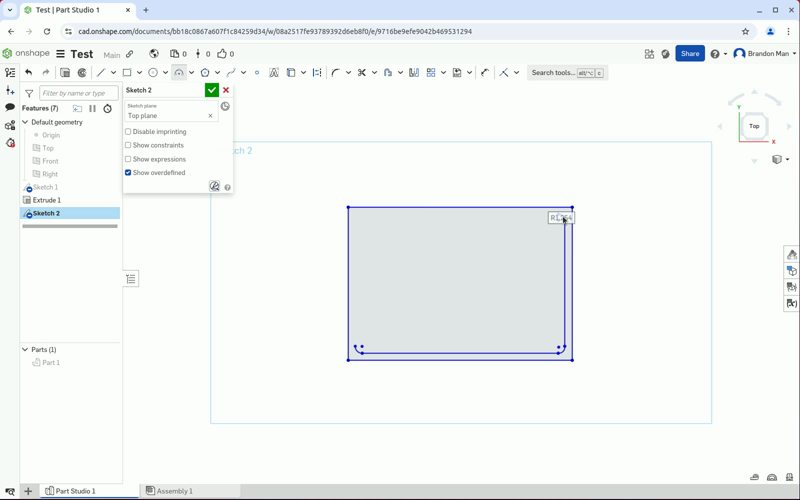
mouse_move(558, 214)
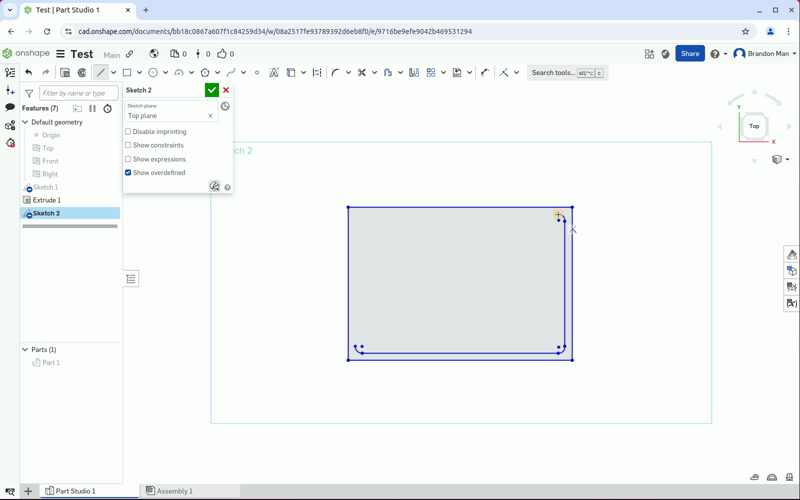
click(558, 214)
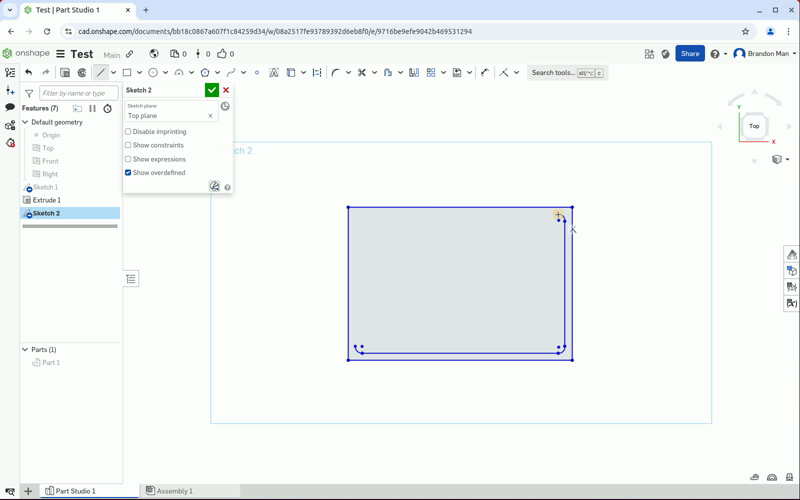
key_down(shift)
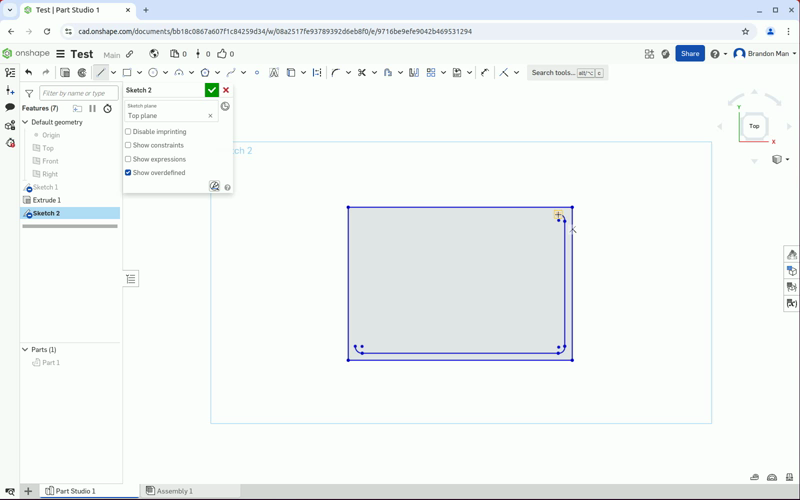
mouse_move(362, 214)
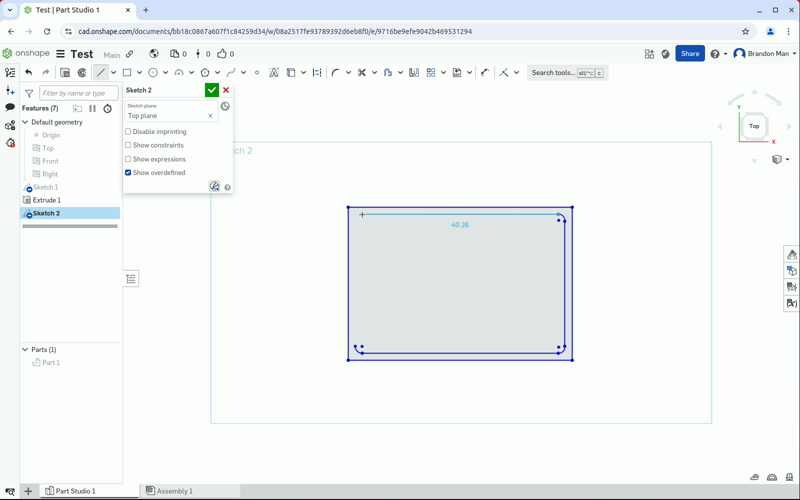
click(362, 214)
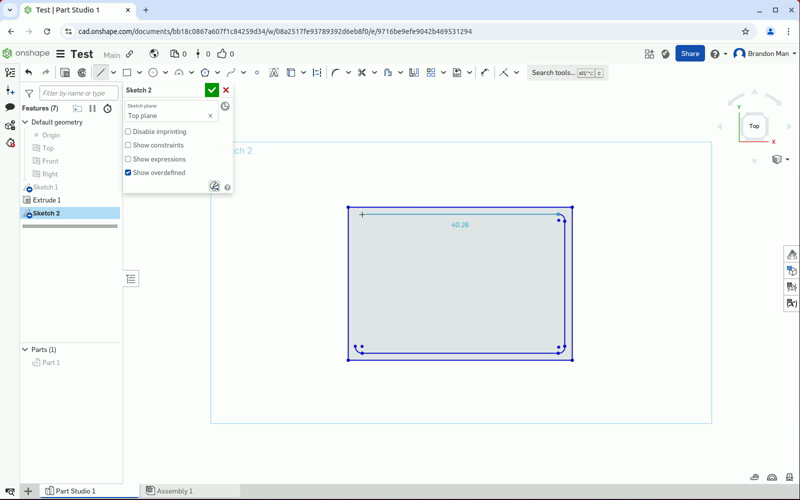
key_up(shift)
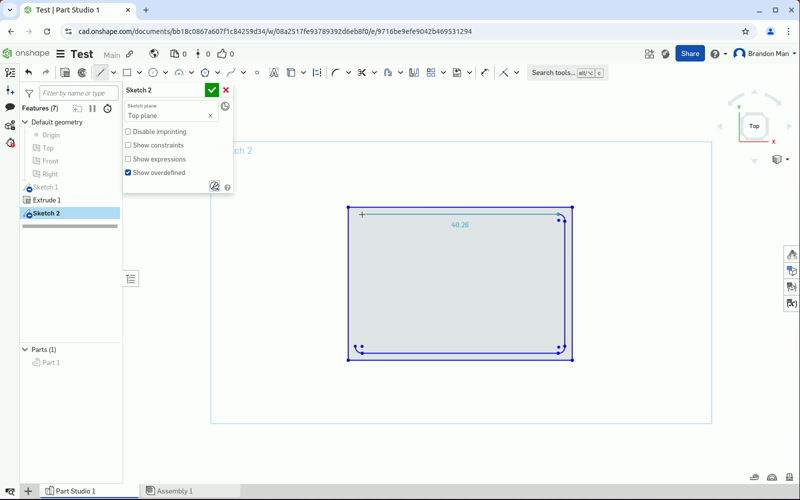
key(esc)
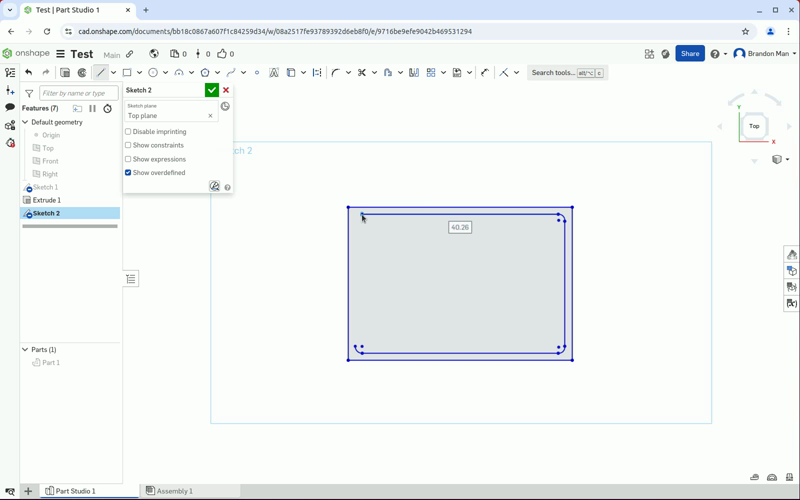
key(a)
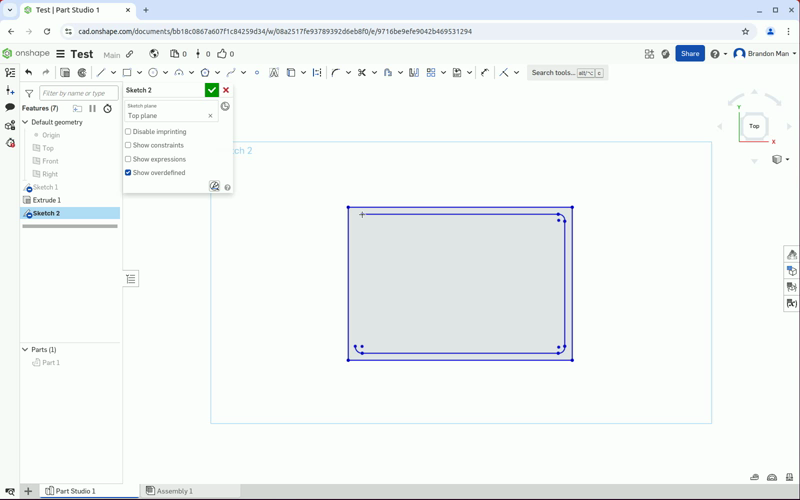
mouse_move(362, 214)
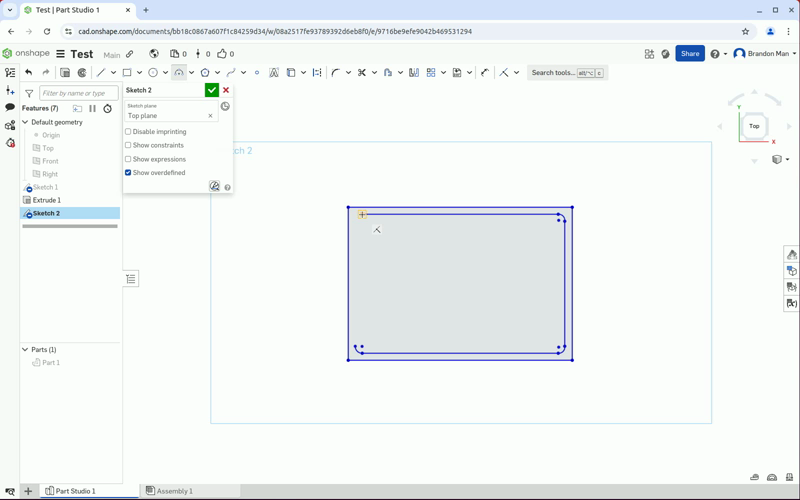
click(362, 214)
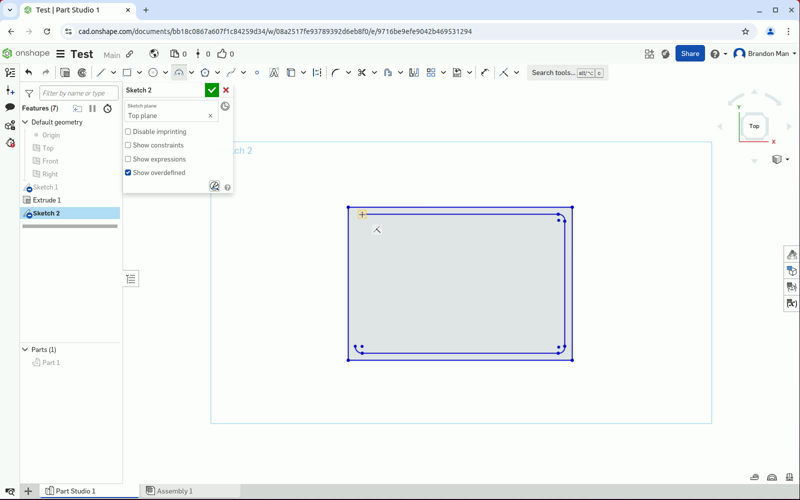
key_down(shift)
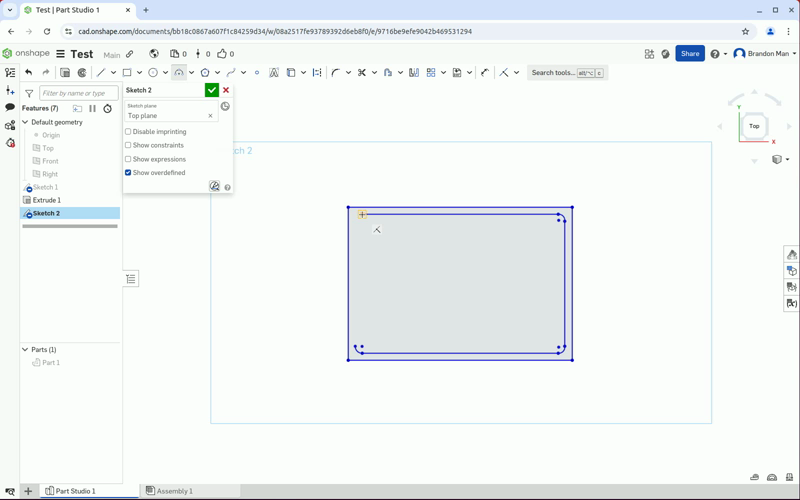
mouse_move(355, 221)
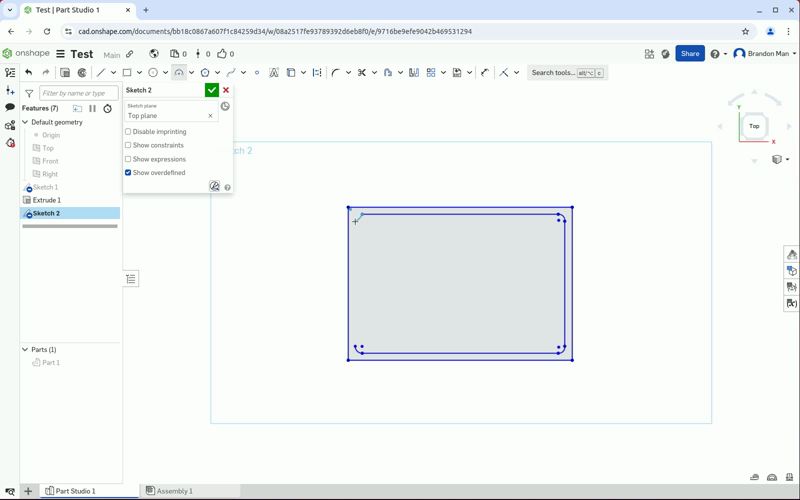
click(355, 221)
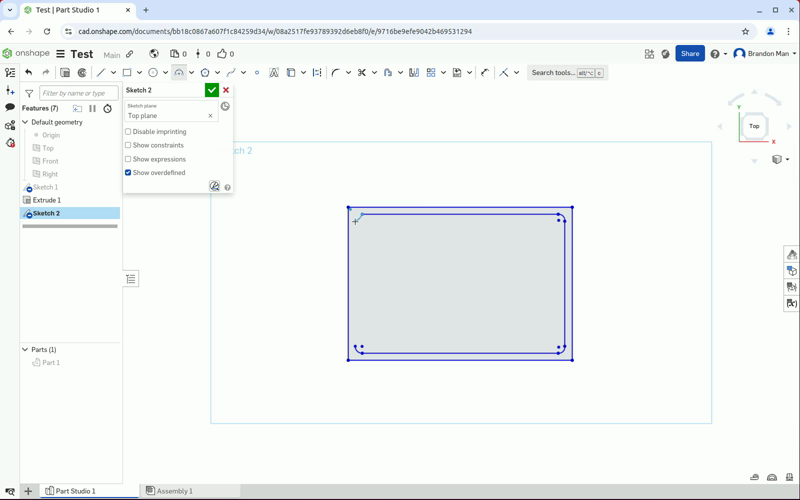
mouse_move(357, 216)
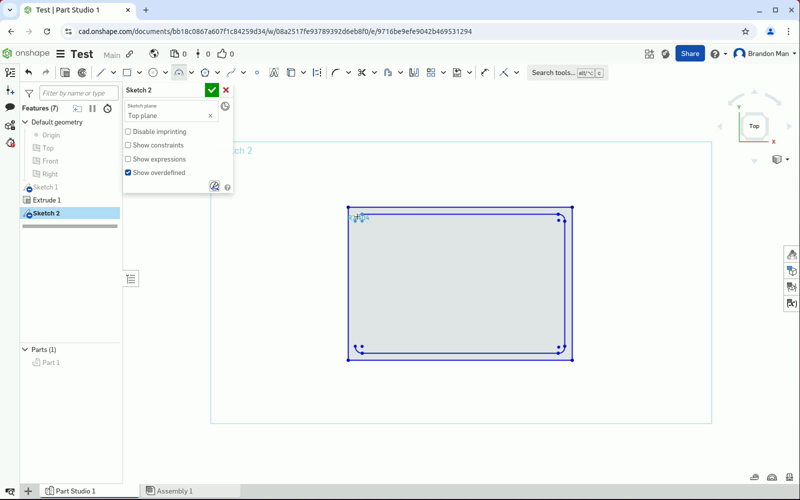
click(357, 216)
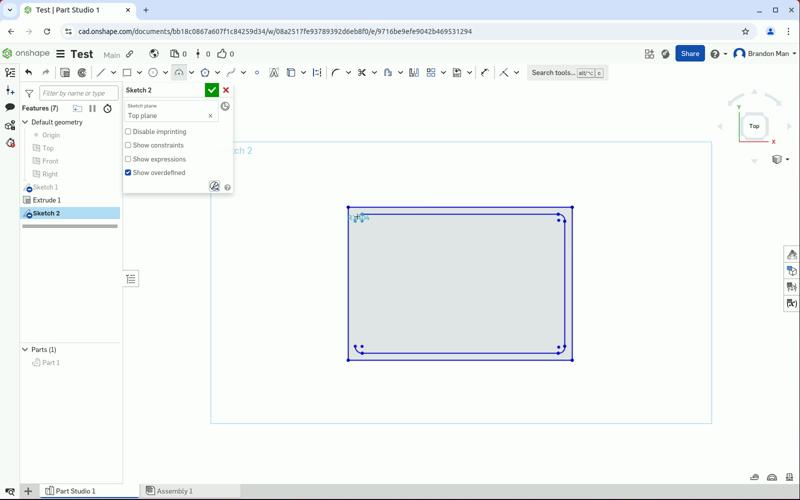
key_up(shift)
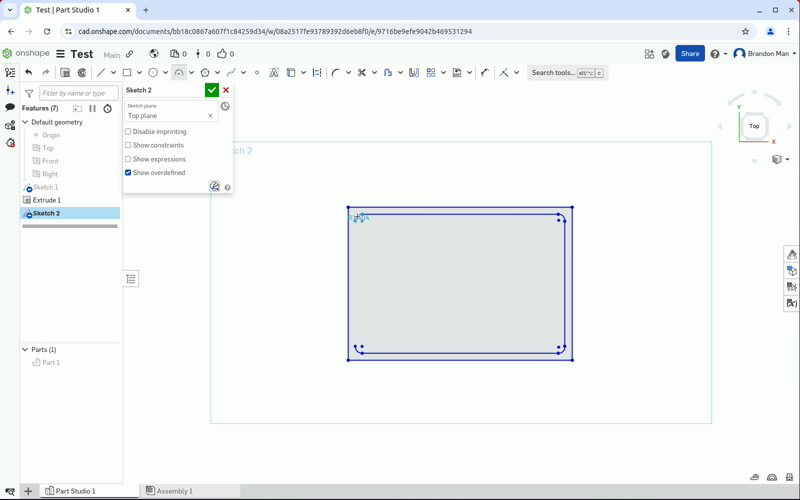
key(esc)
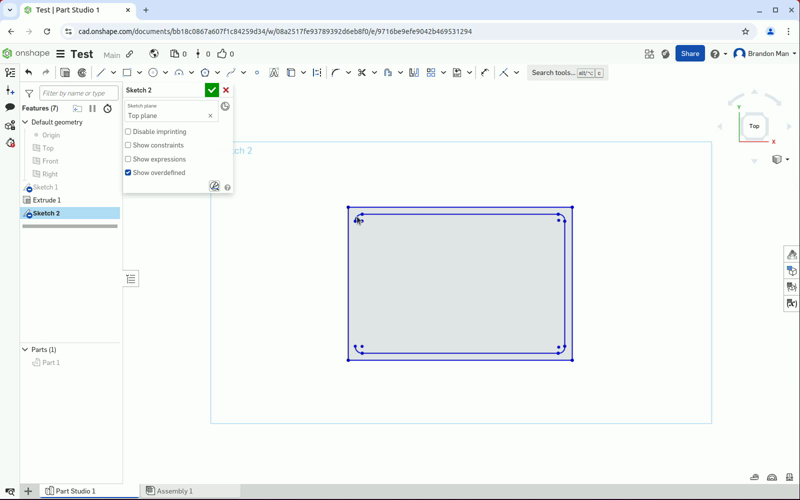
key(l)
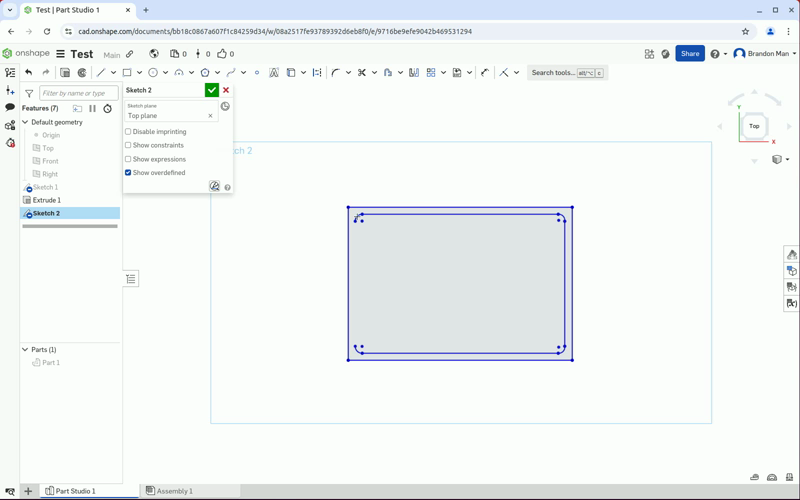
mouse_move(355, 221)
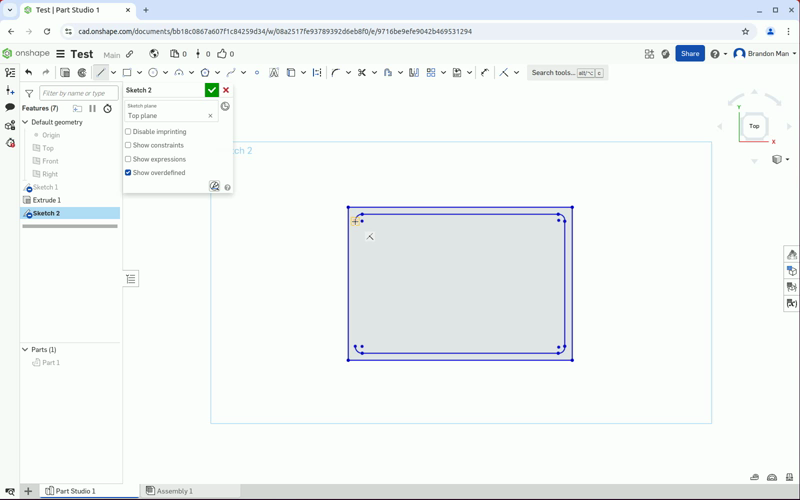
click(355, 221)
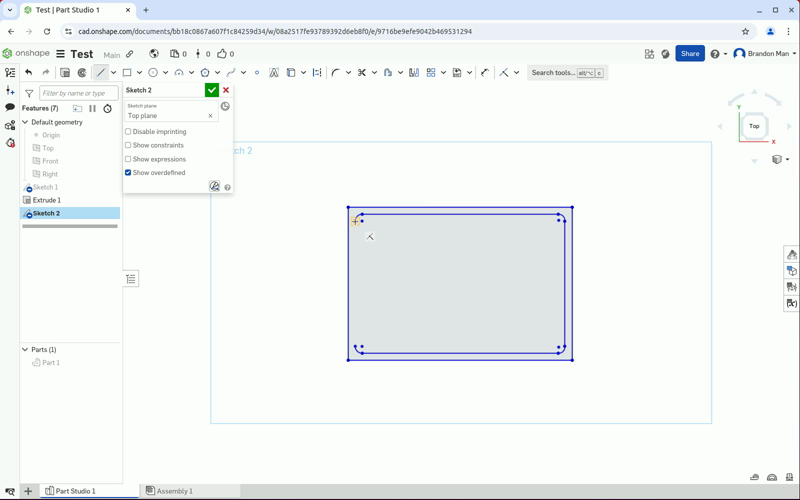
key_down(shift)
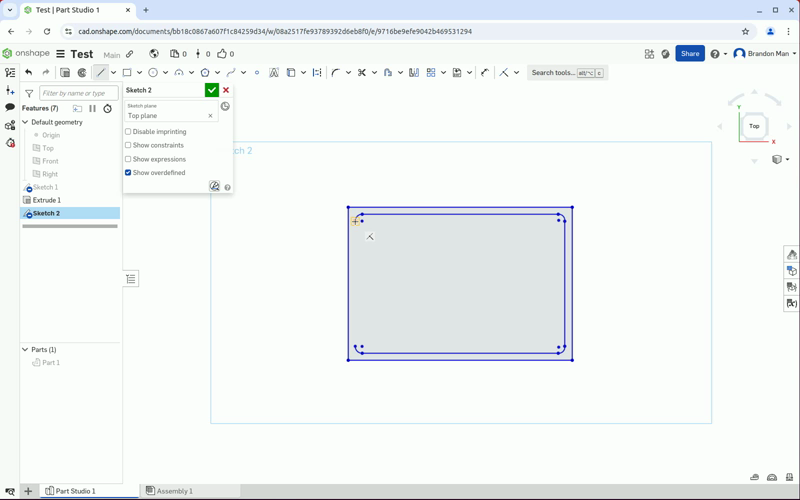
mouse_move(355, 346)
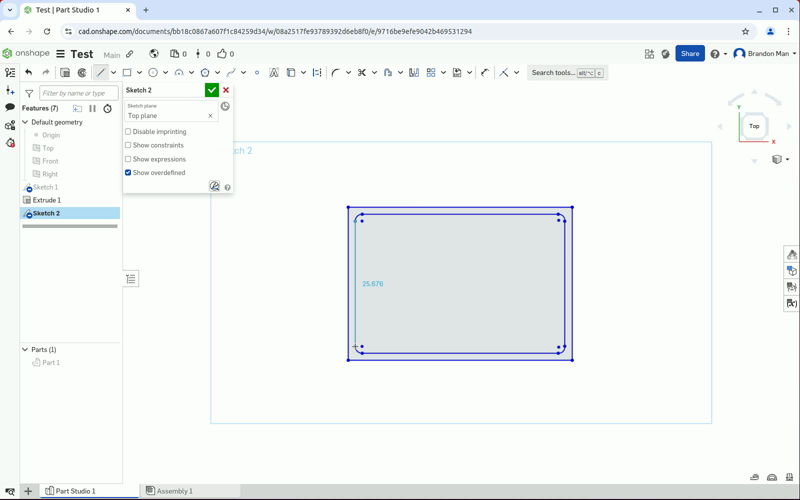
key_up(shift)
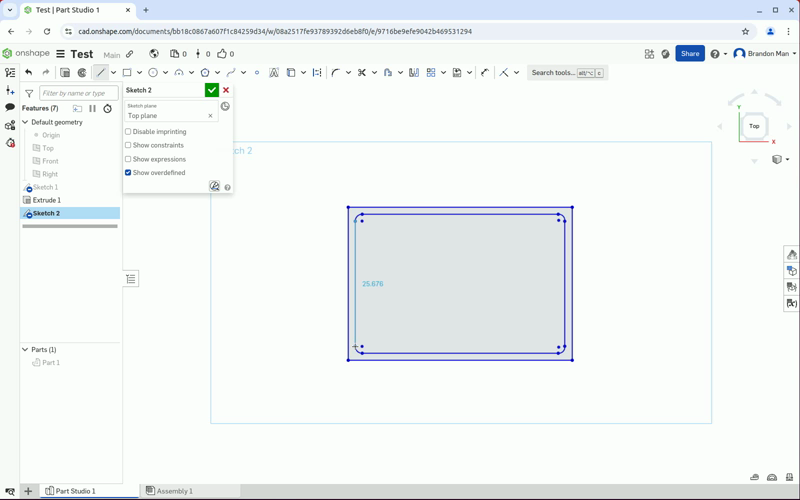
click(355, 346)
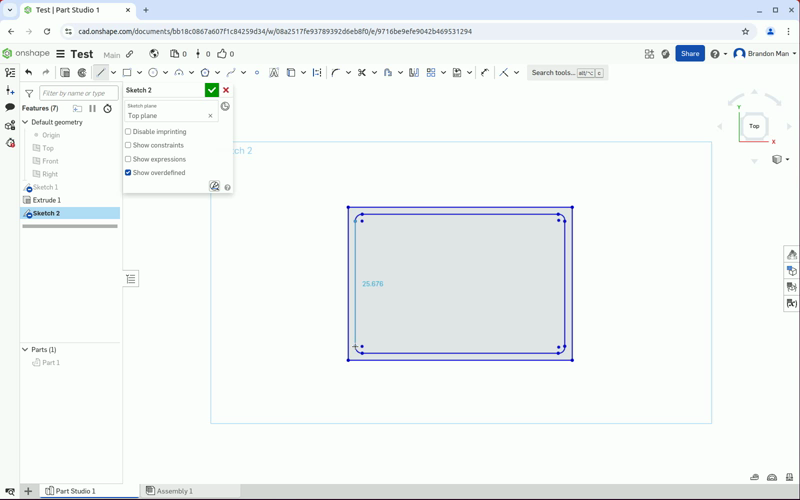
key(esc)
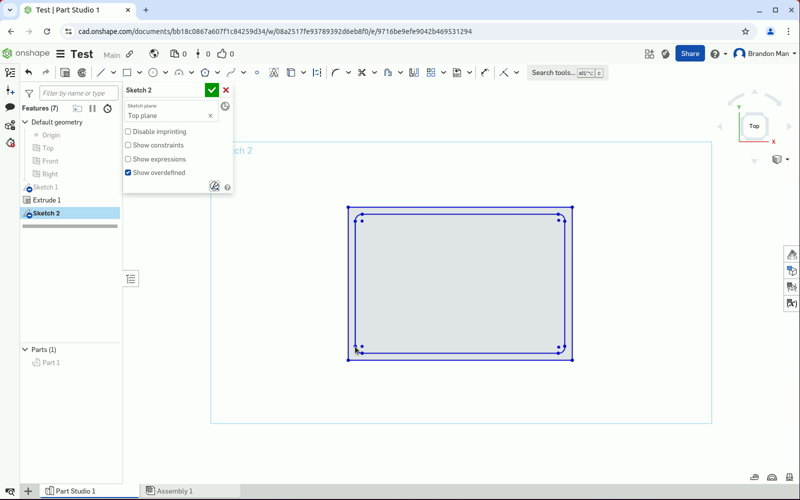
mouse_move(566, 356)
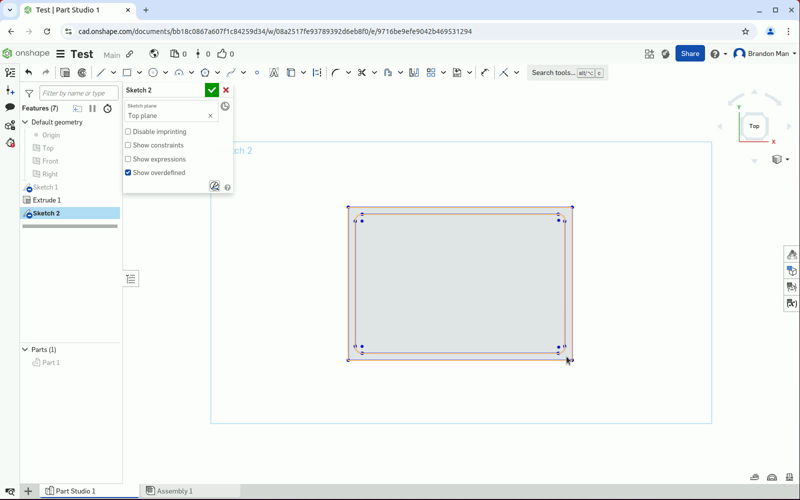
click(566, 356)
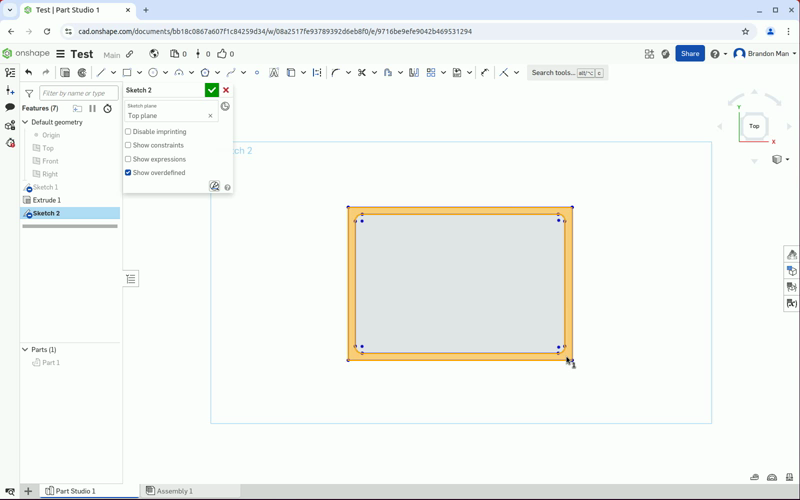
mouse_move(73, 352)
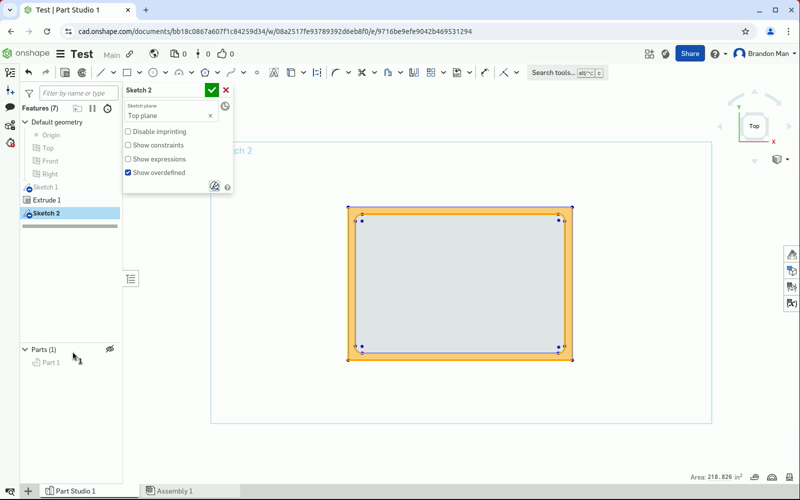
key(shift+y)
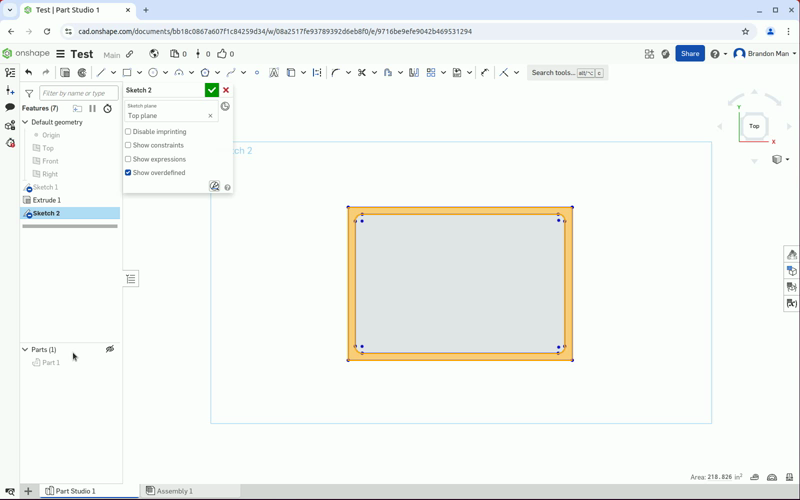
key(shift+e)
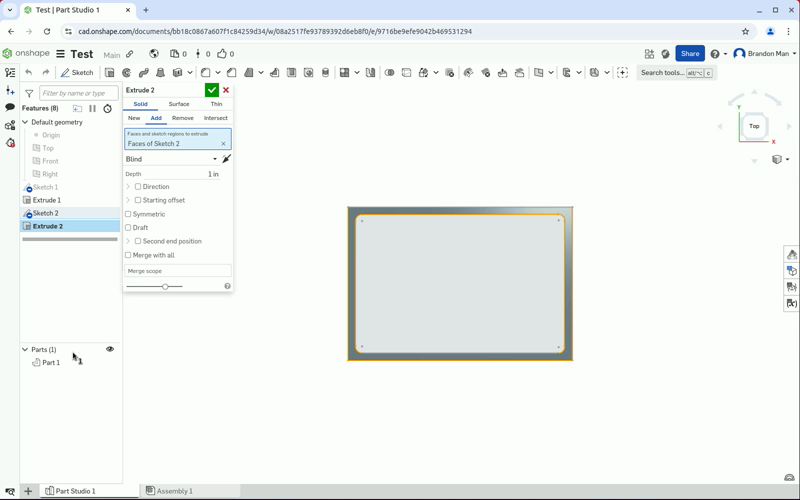
mouse_move(143, 106)
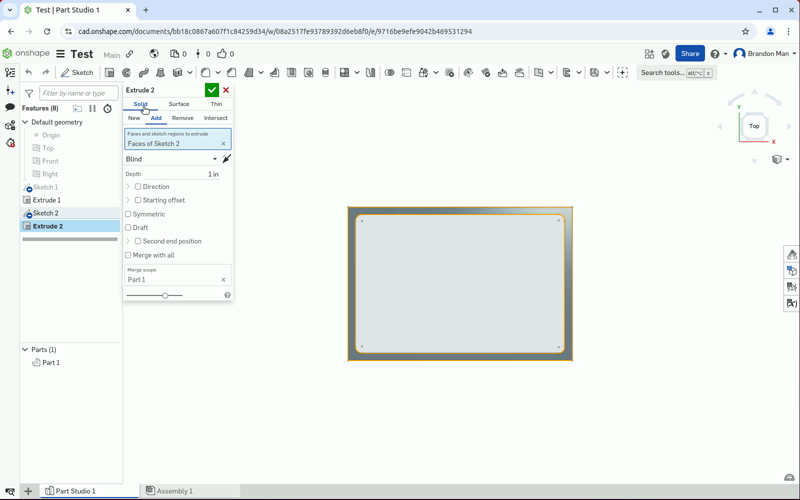
click(143, 106)
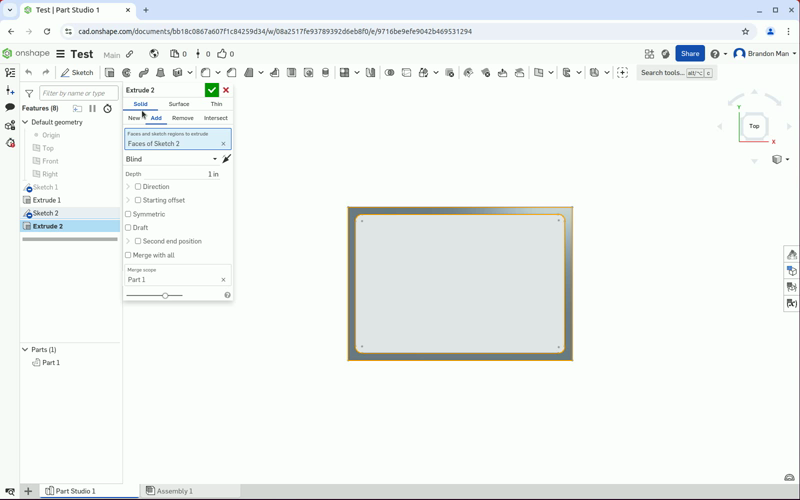
mouse_move(137, 120)
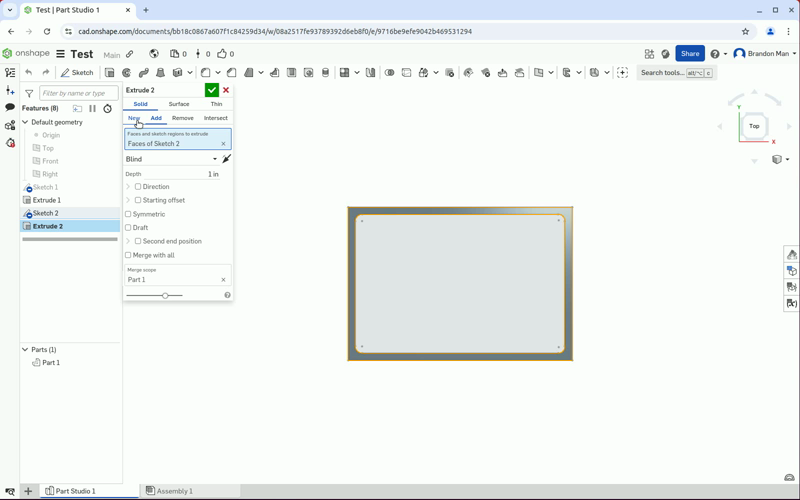
click(137, 120)
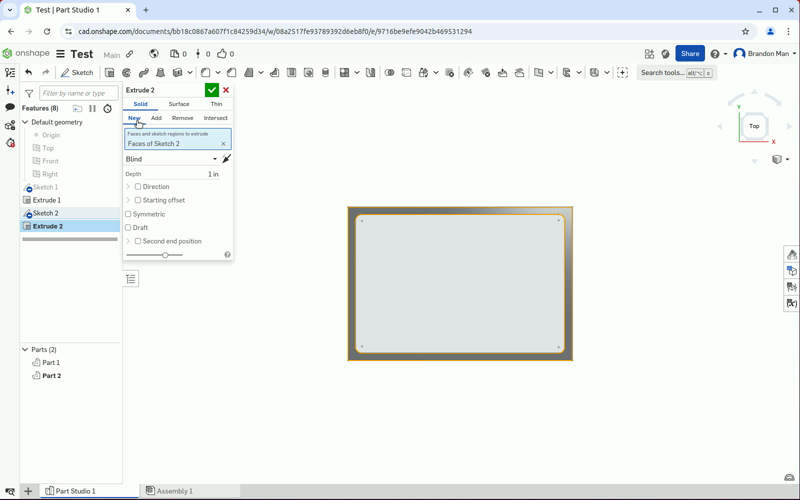
key(tab, 4)
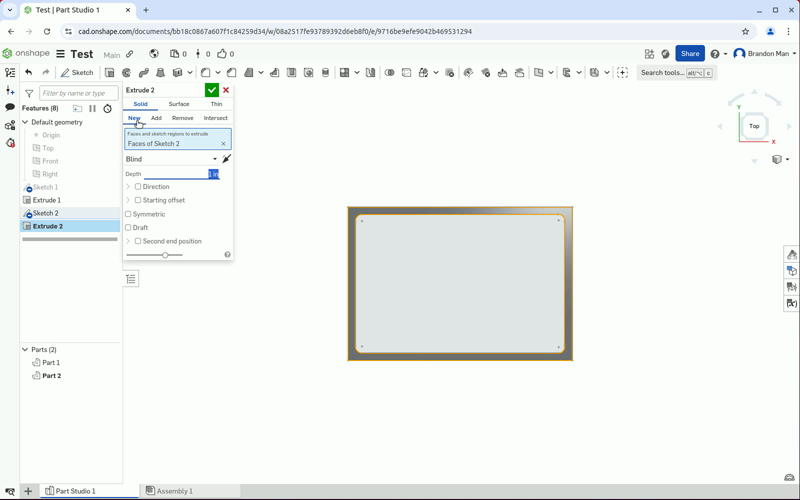
text(-2.889)
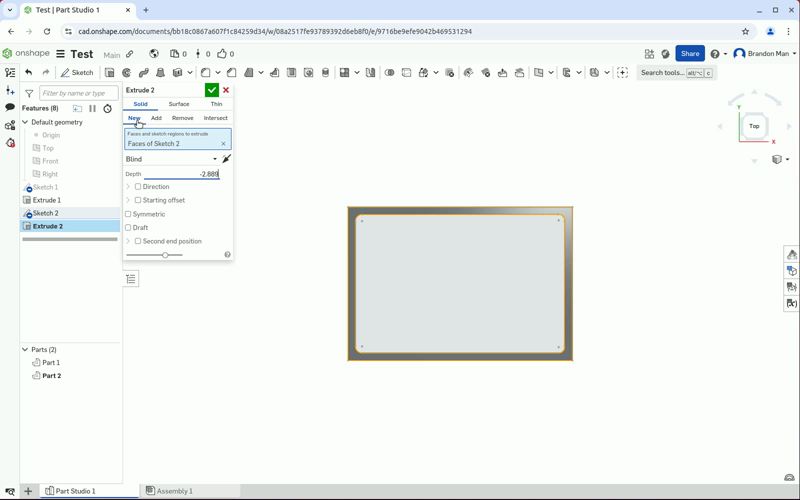
key(tab, 3)
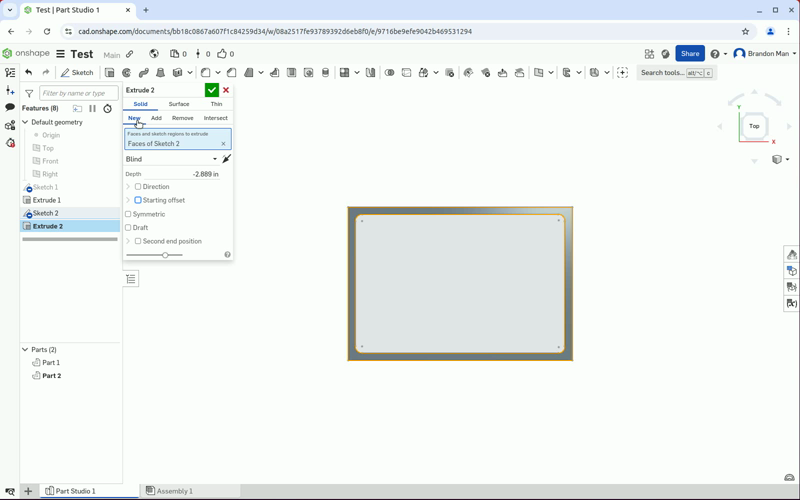
key(tab, 2)
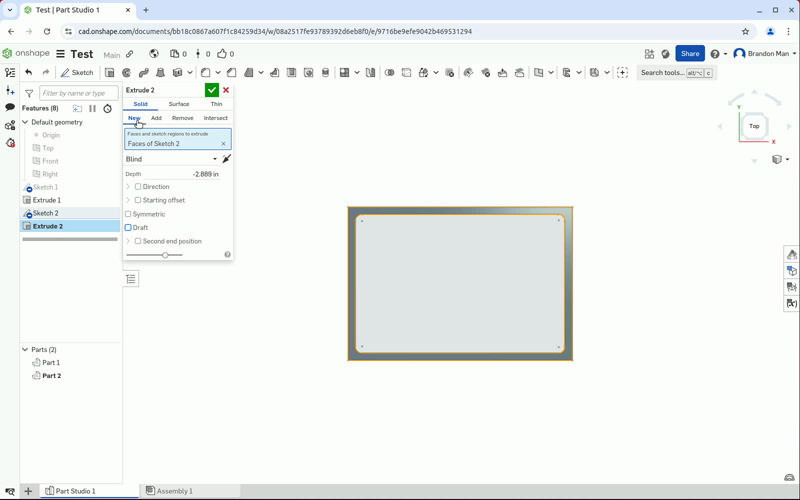
key(space)
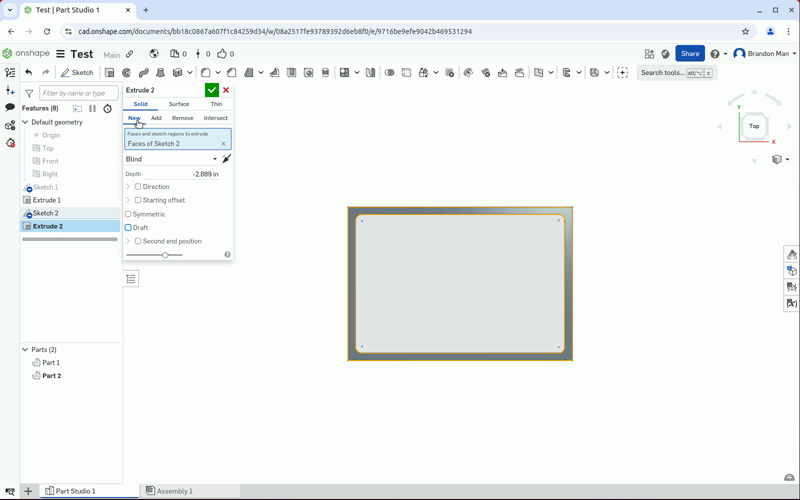
key(tab, 3)
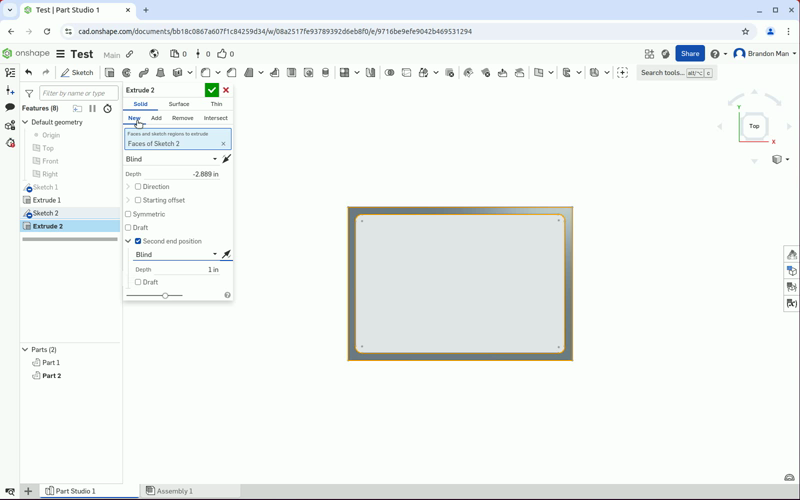
text(1.444)
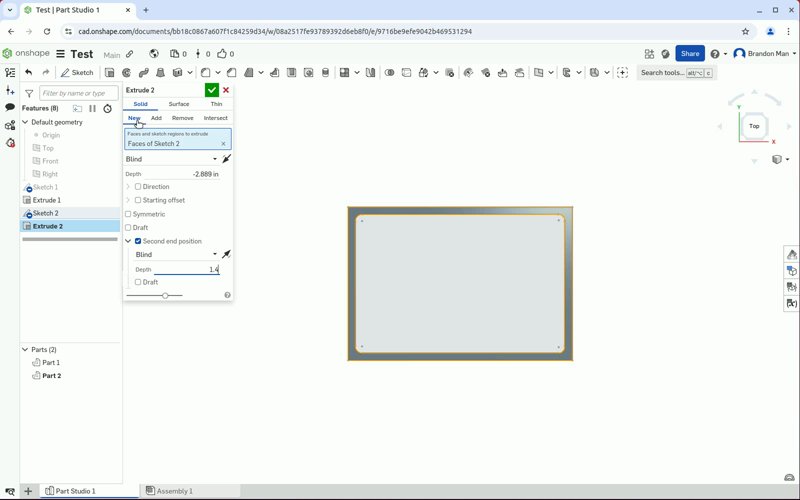
key(enter)
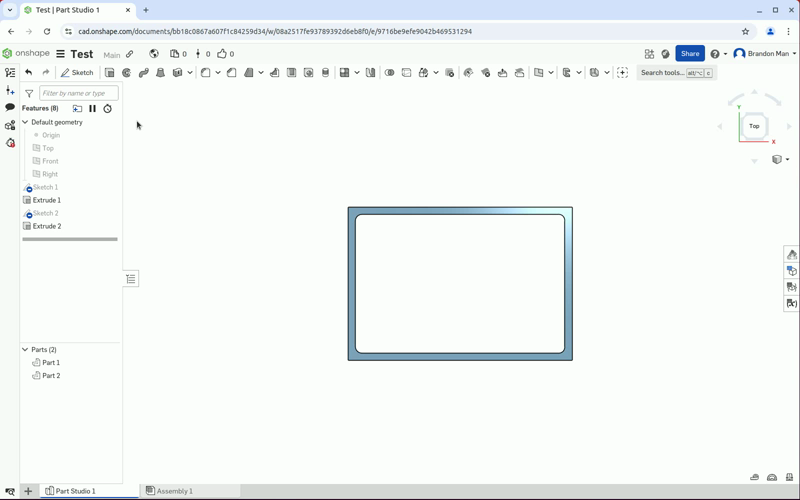
key(shift+h)
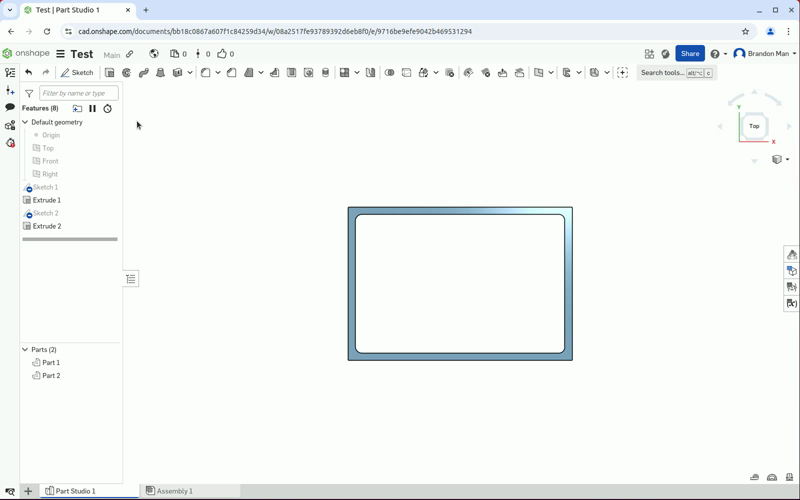
key(shift+h)
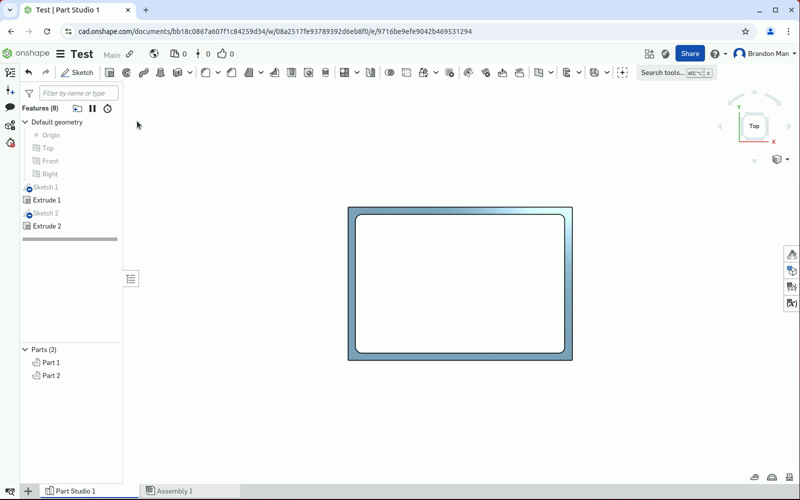
mouse_move(73, 189)
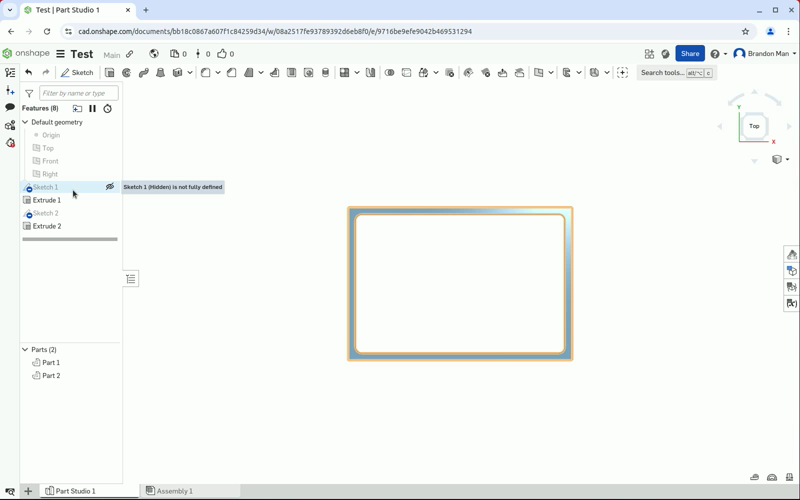
click(73, 189)
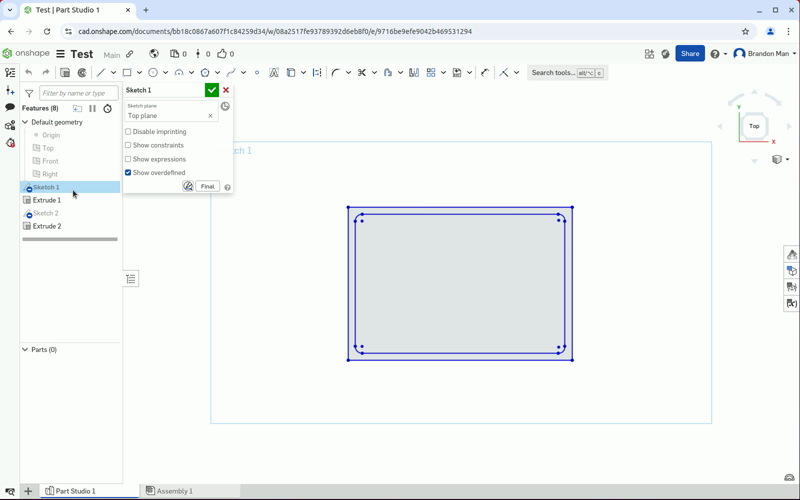
mouse_move(229, 92)
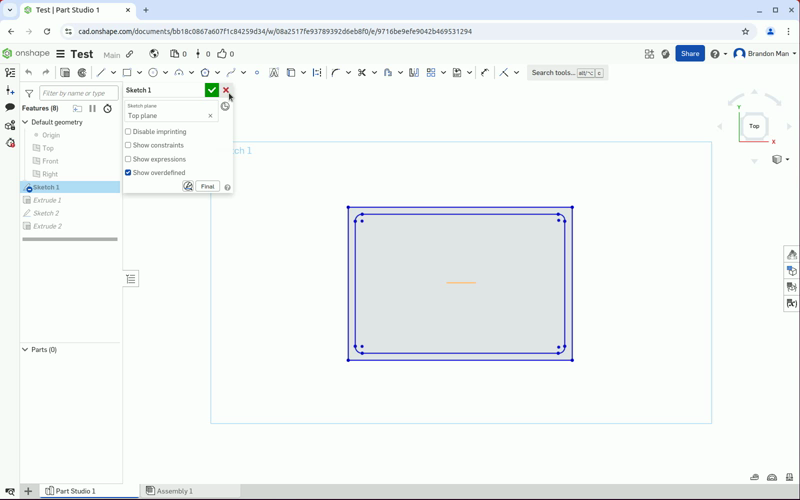
click(229, 92)
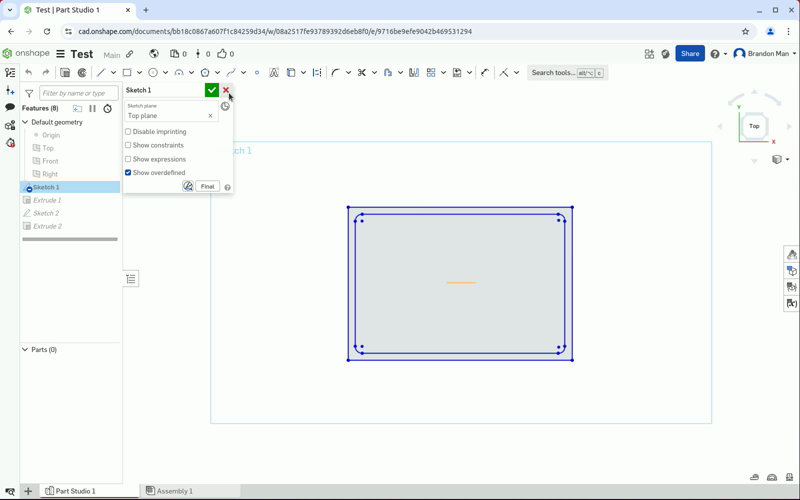
key(shift+s)
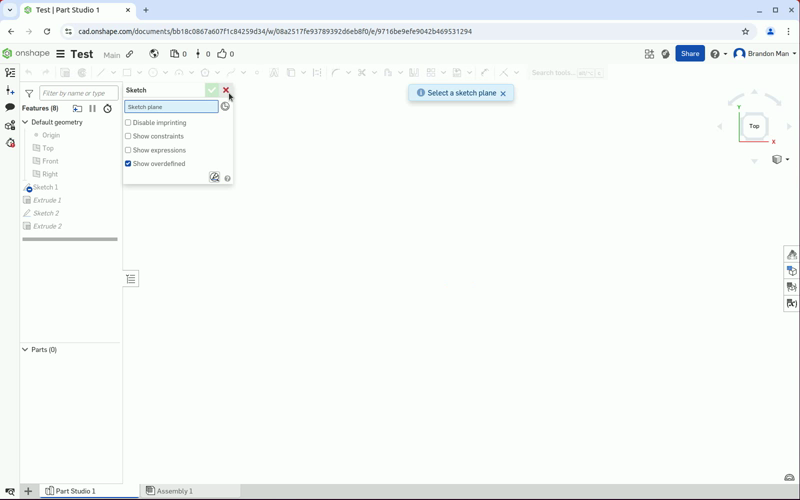
mouse_move(73, 150)
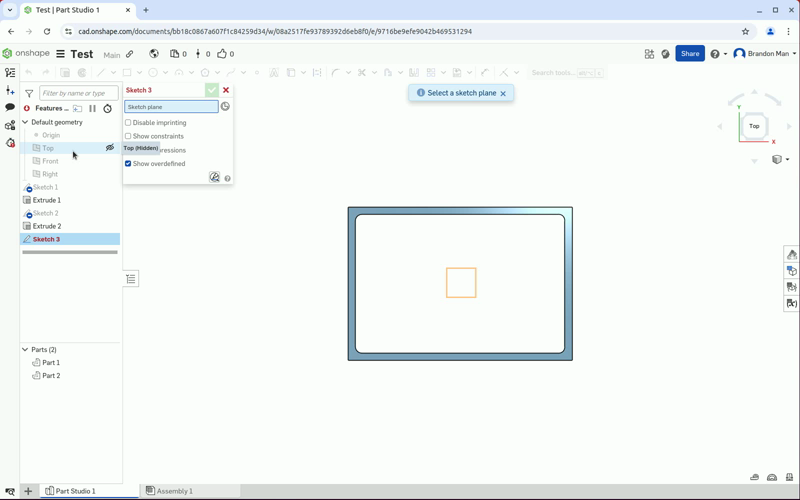
click(73, 150)
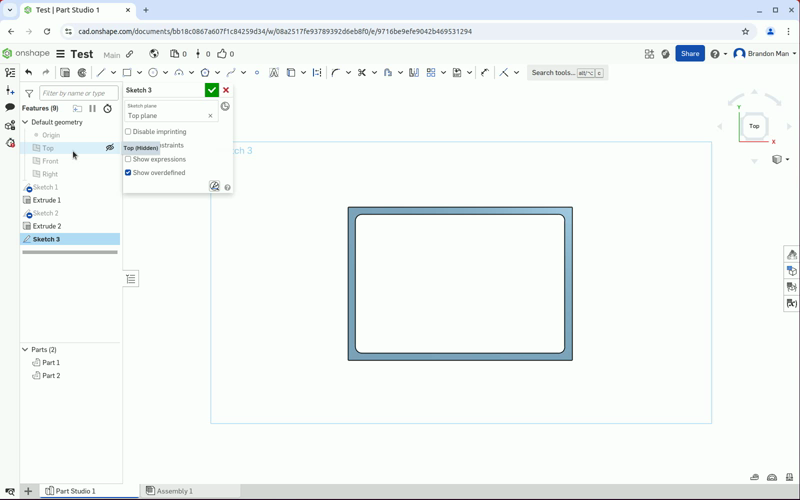
mouse_move(73, 352)
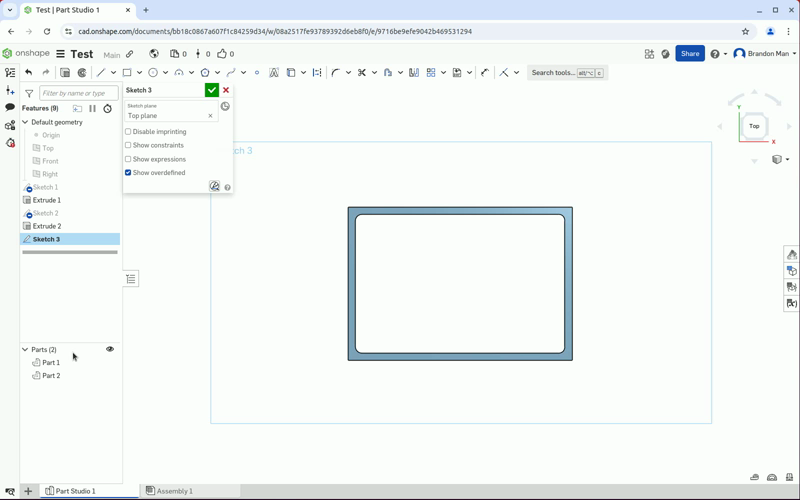
key(y)
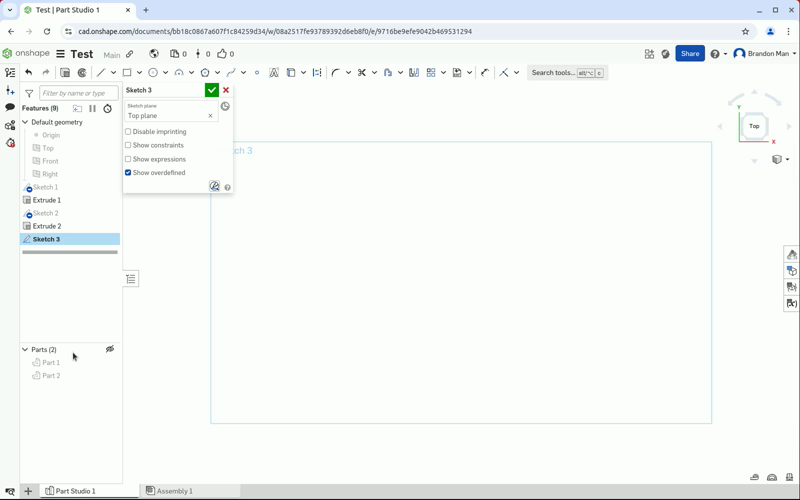
key(a)
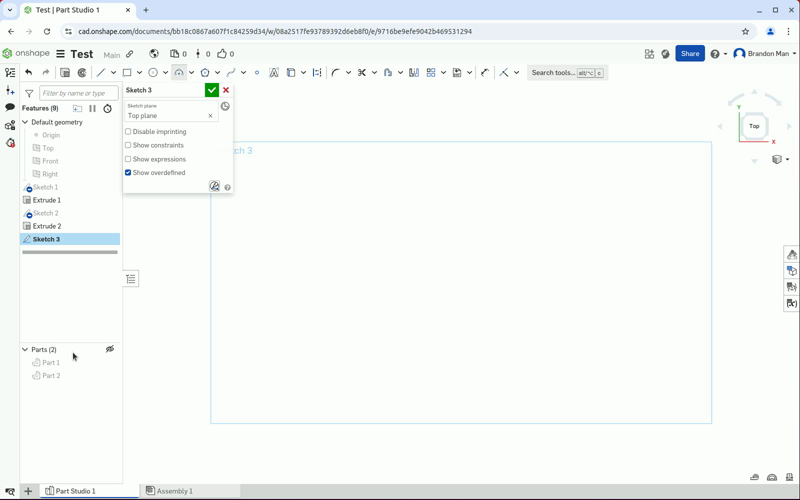
key_down(shift)
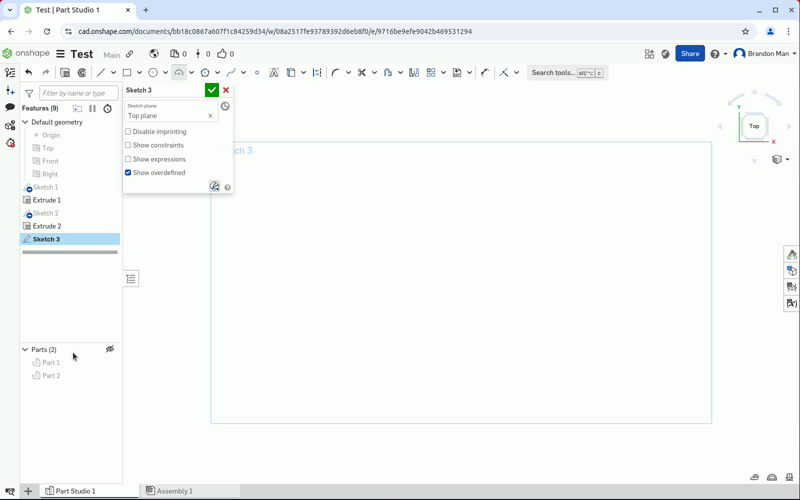
mouse_move(355, 346)
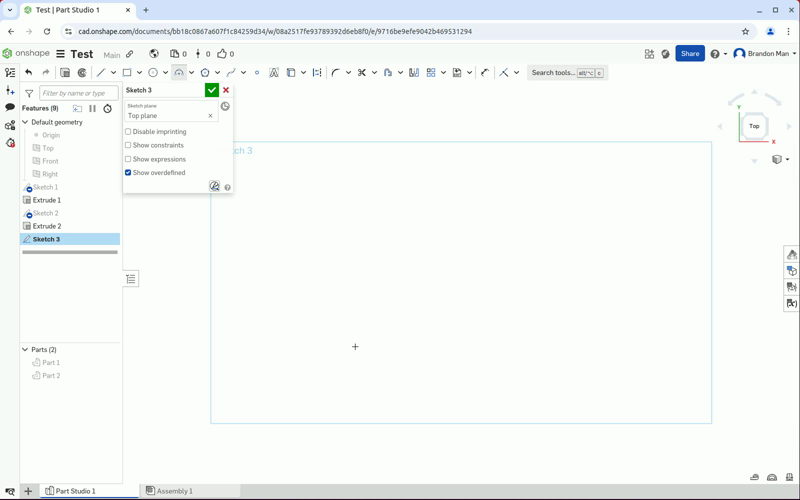
click(355, 346)
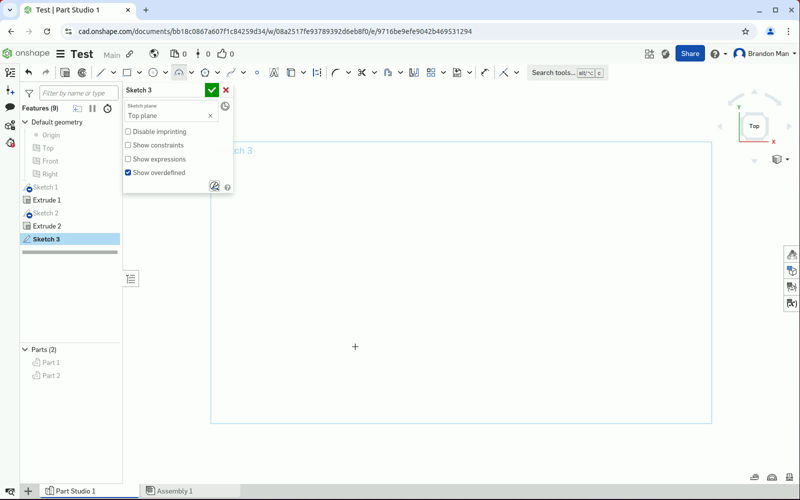
key_up(shift)
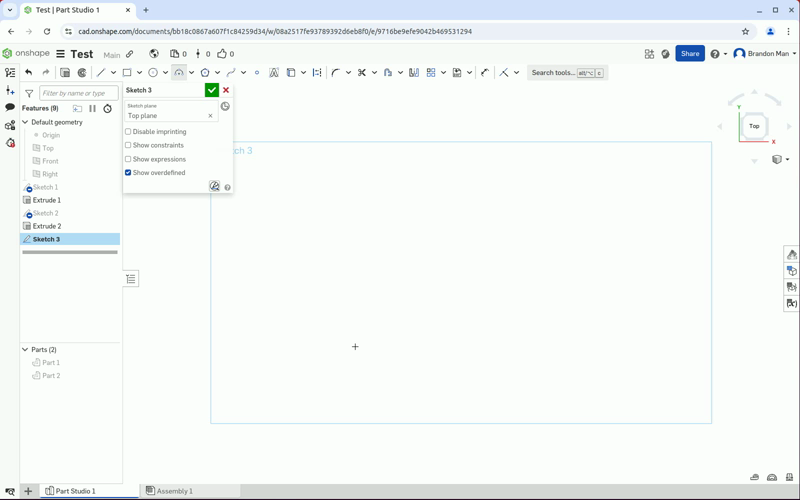
key_down(shift)
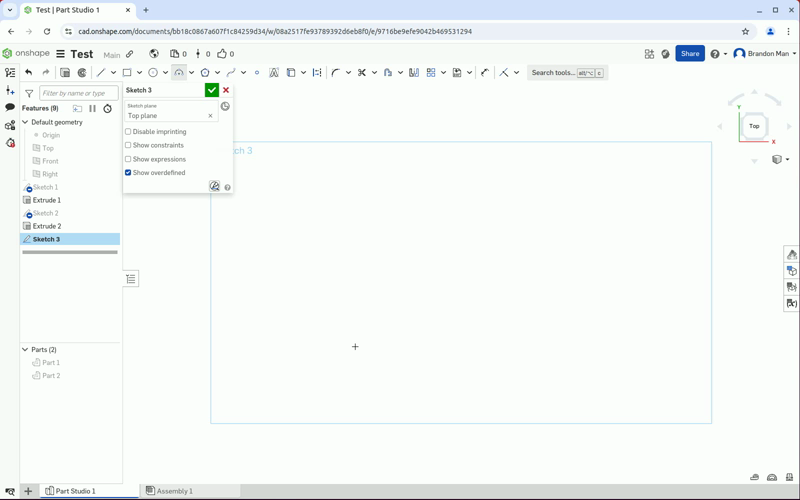
mouse_move(362, 352)
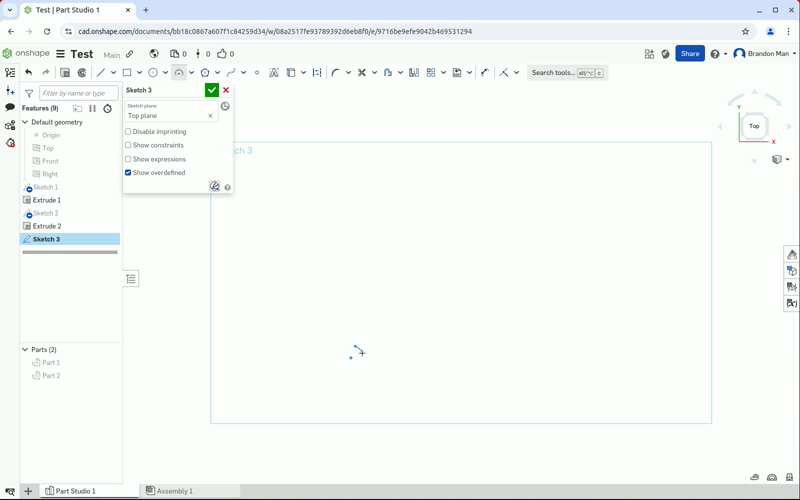
click(362, 352)
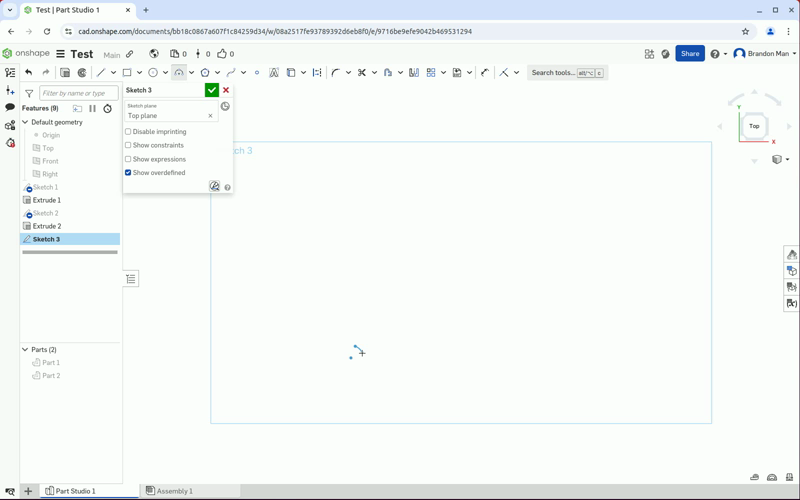
mouse_move(357, 351)
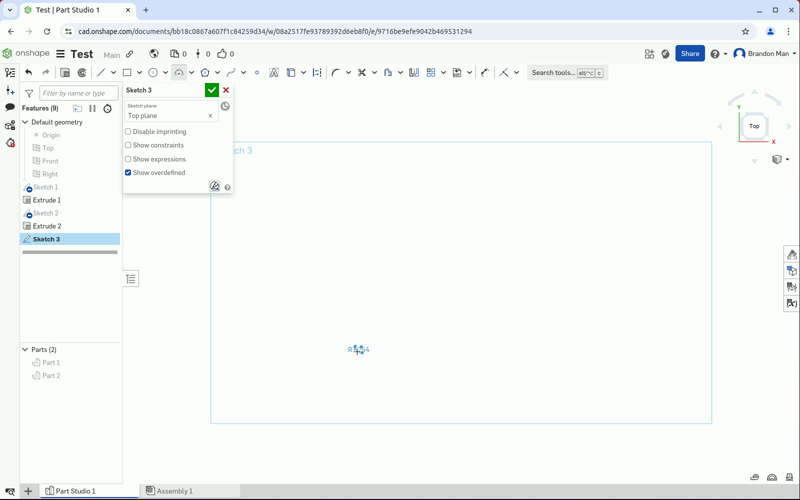
click(357, 351)
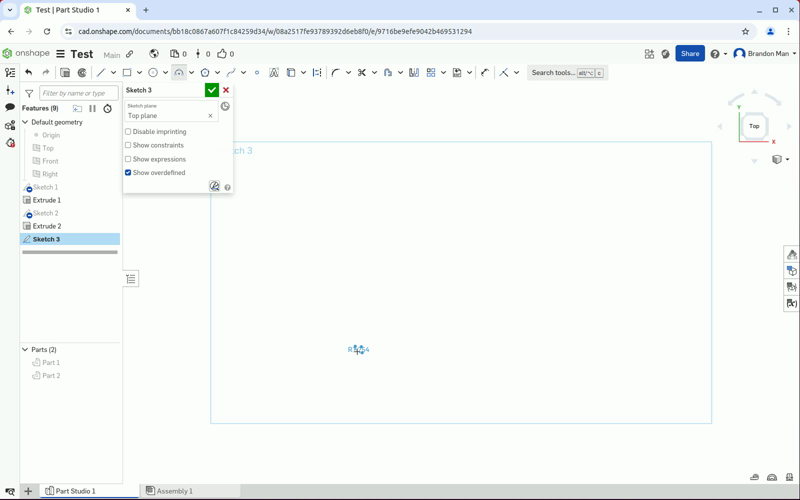
key_up(shift)
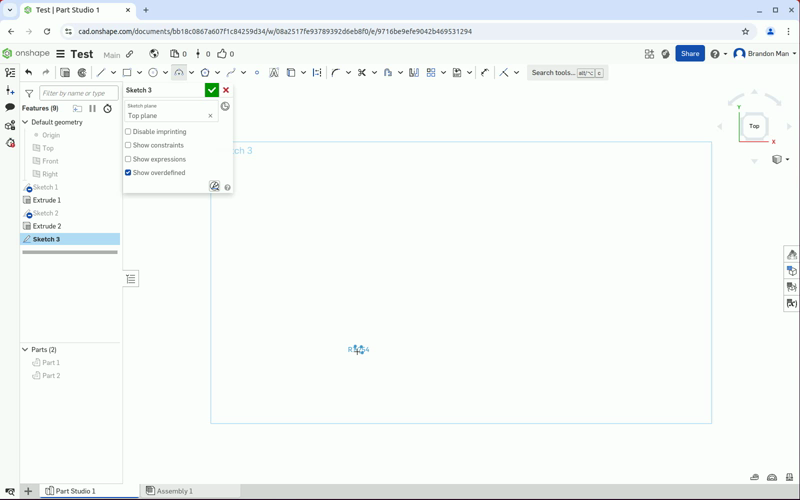
key(esc)
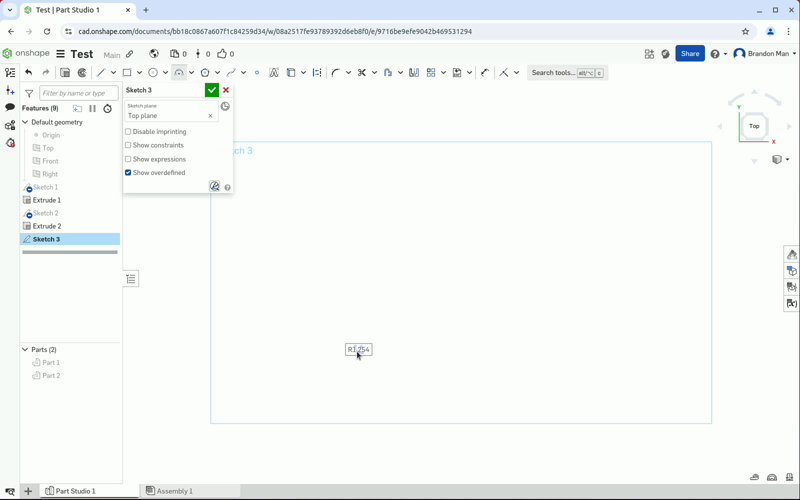
key(l)
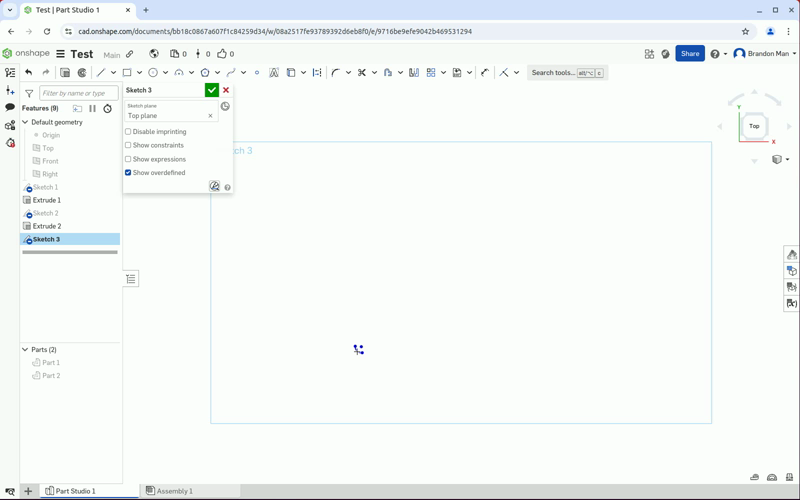
mouse_move(362, 352)
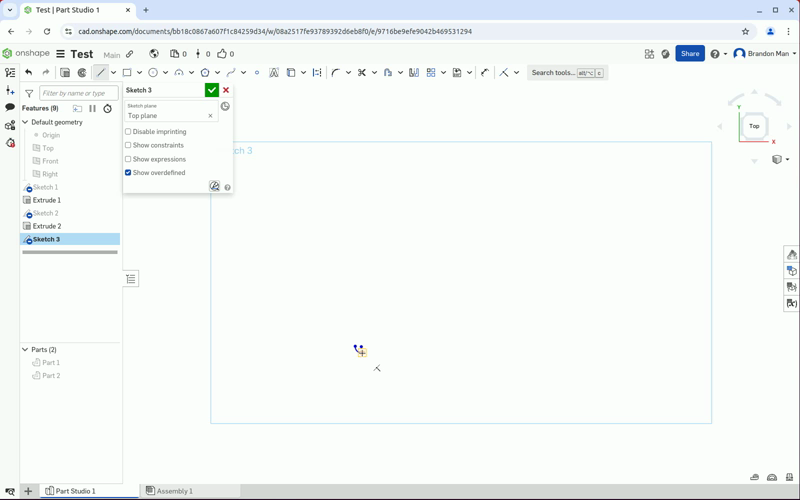
click(362, 352)
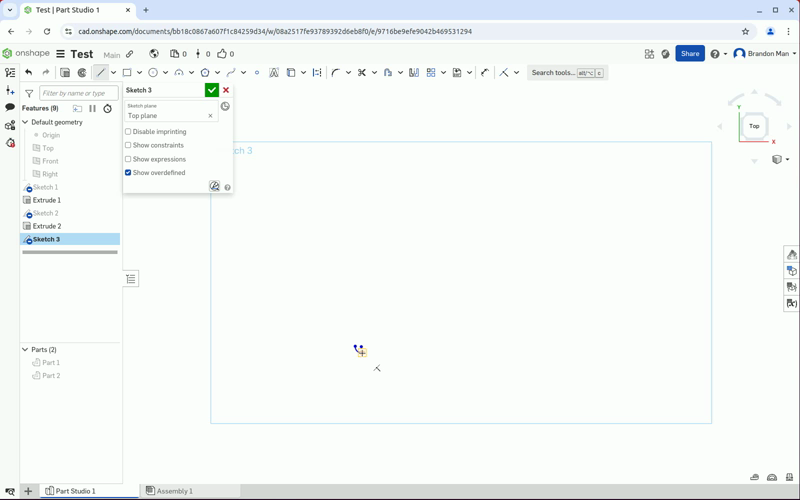
key_down(shift)
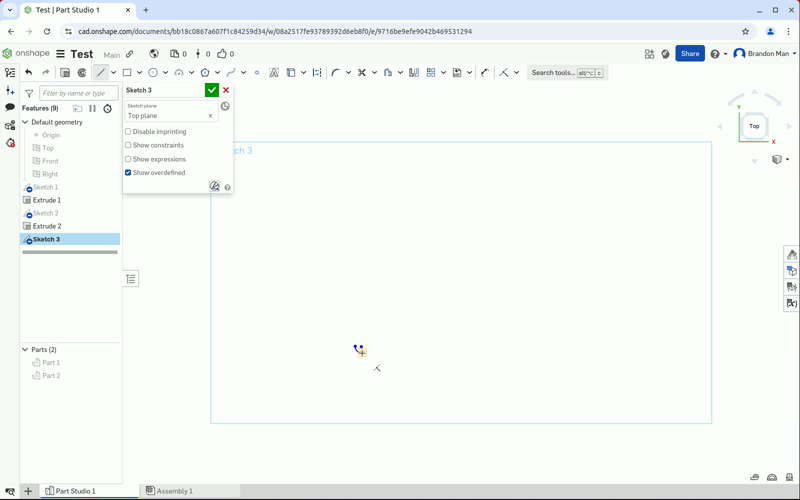
mouse_move(558, 352)
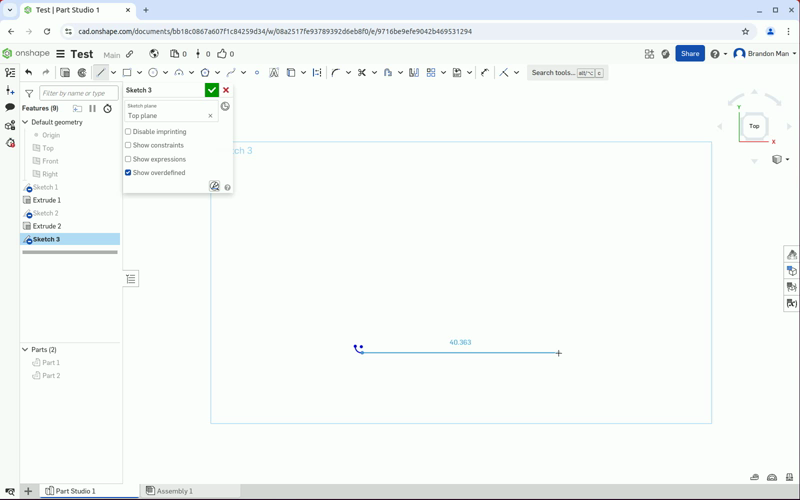
click(558, 352)
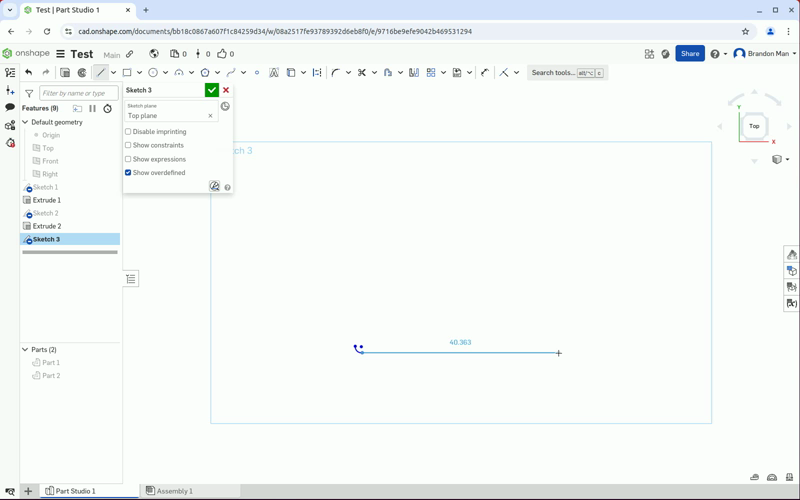
key_up(shift)
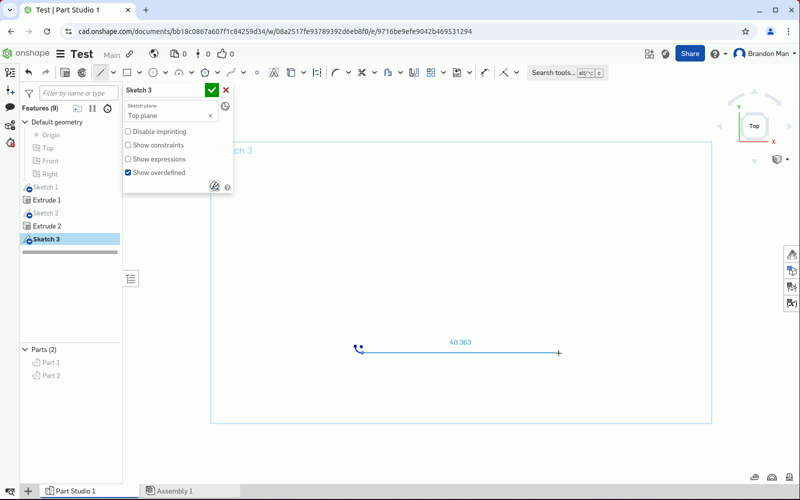
key(esc)
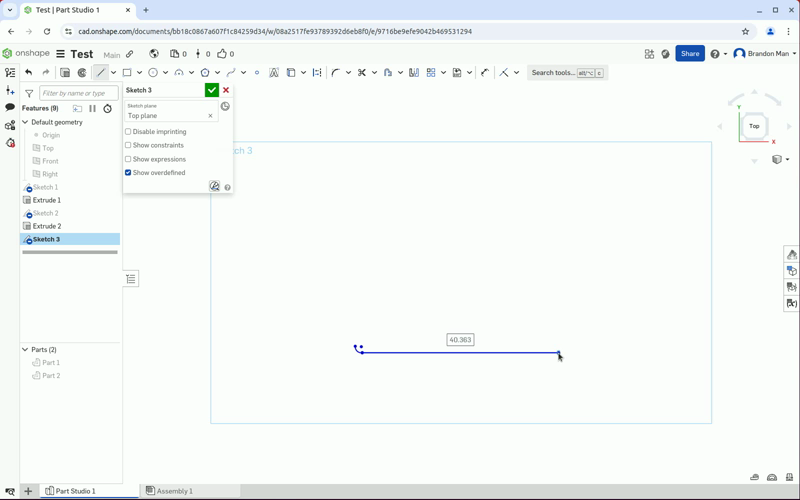
key(a)
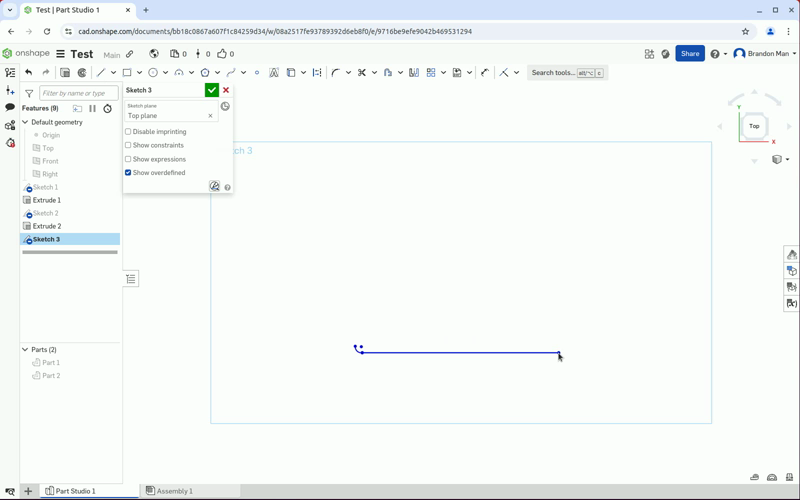
mouse_move(558, 352)
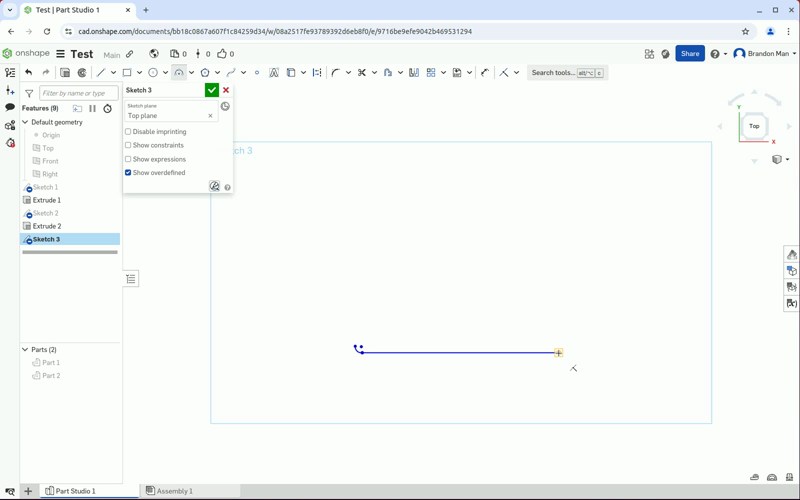
click(558, 352)
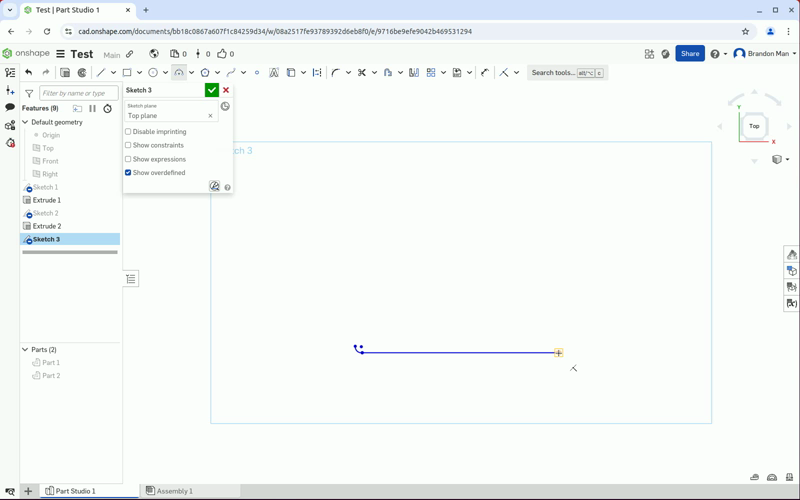
key_down(shift)
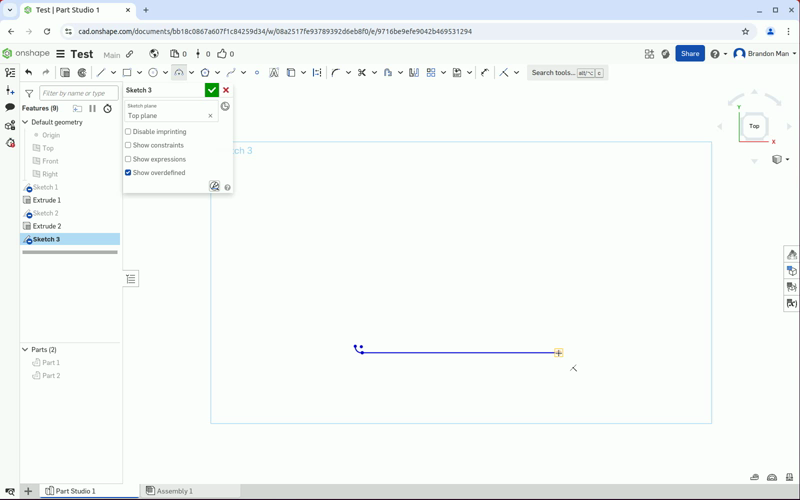
mouse_move(565, 346)
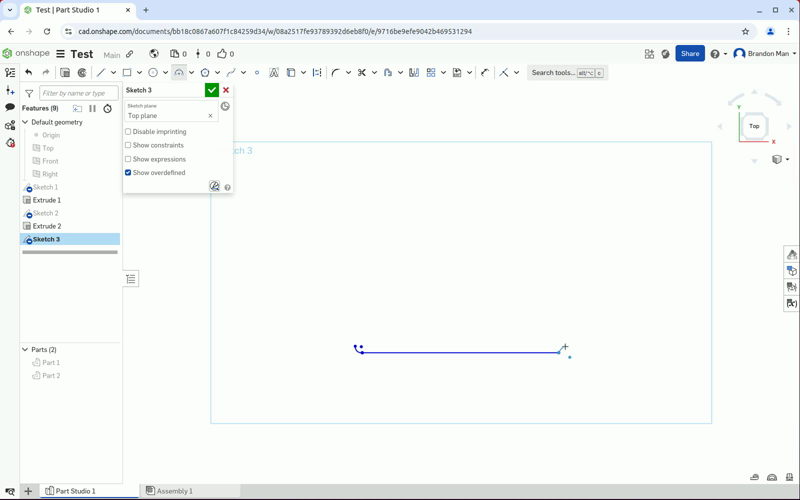
click(565, 346)
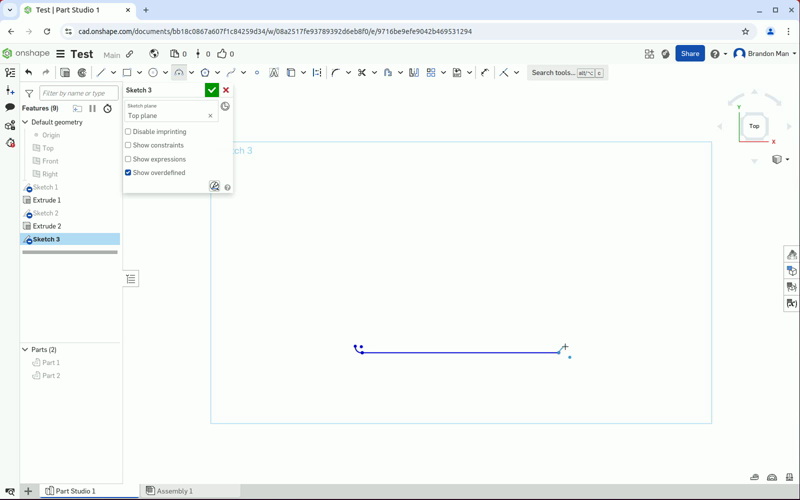
mouse_move(563, 351)
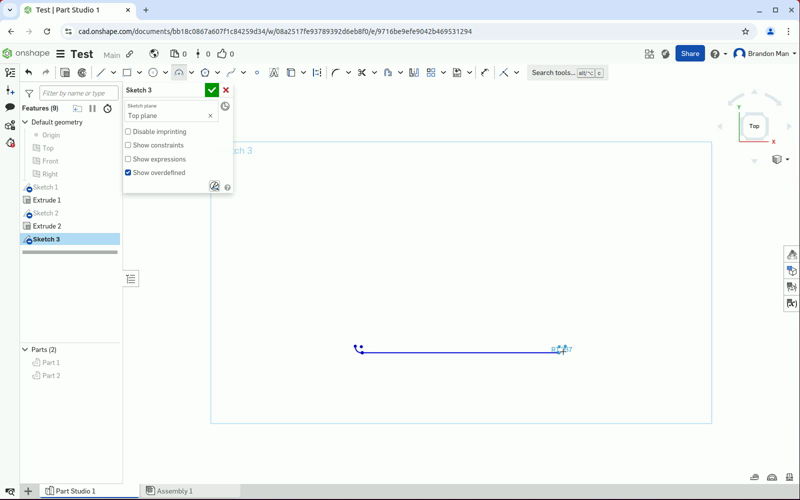
click(563, 351)
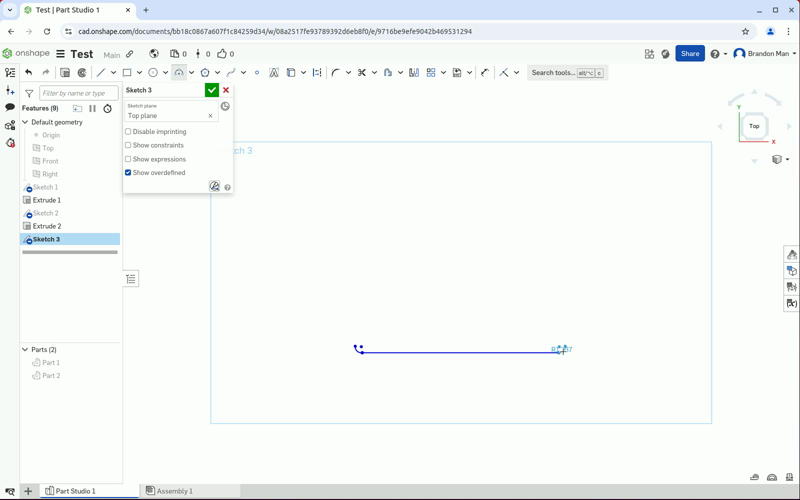
key_up(shift)
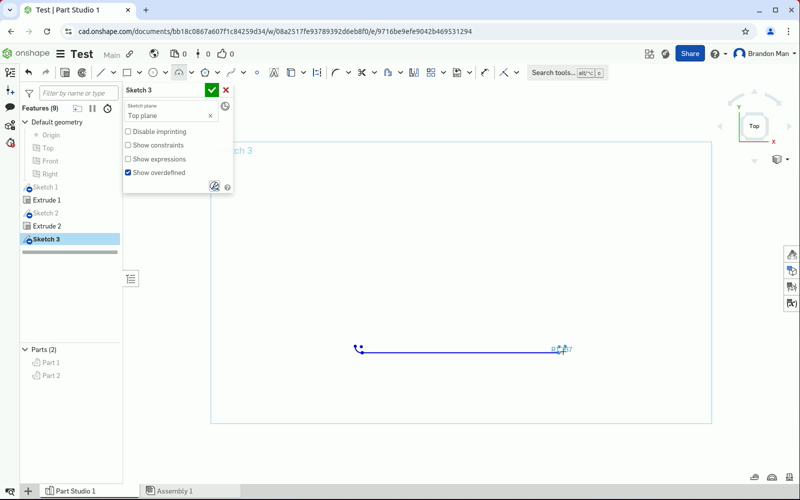
key(esc)
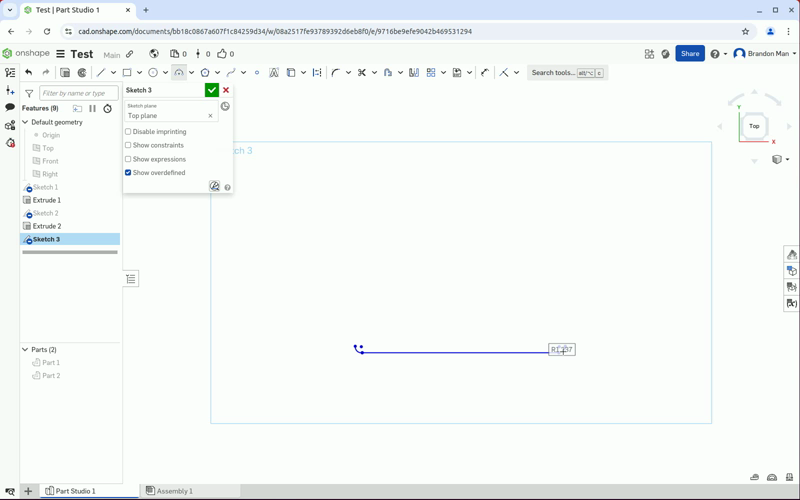
key(l)
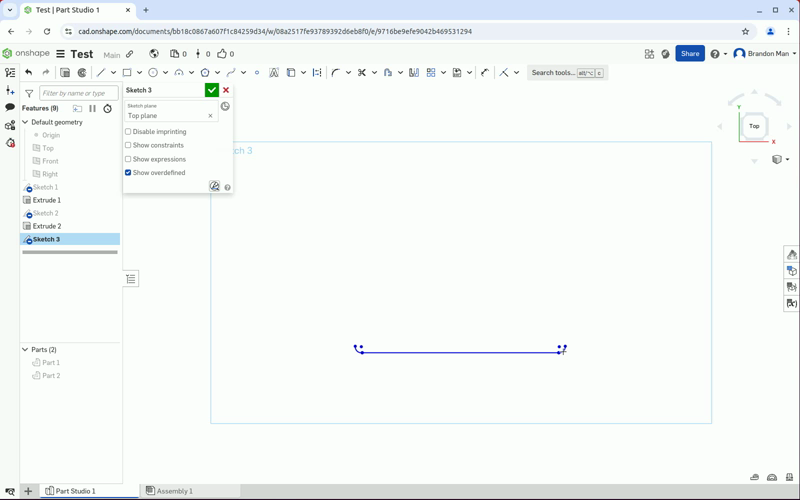
mouse_move(565, 346)
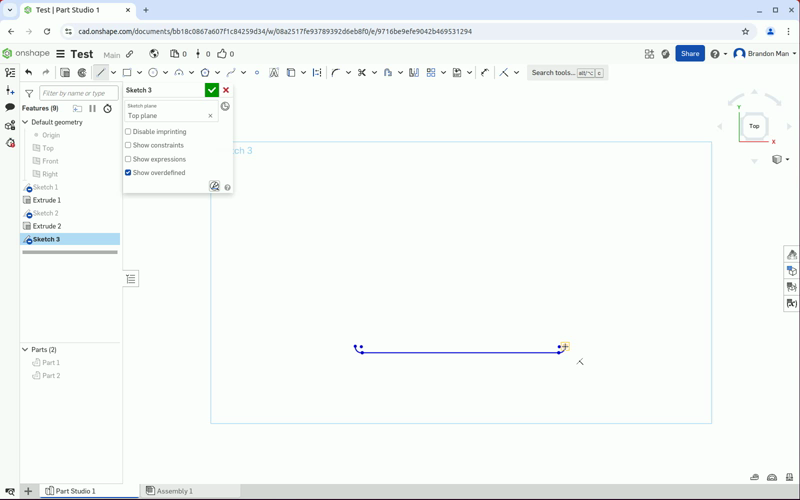
click(565, 346)
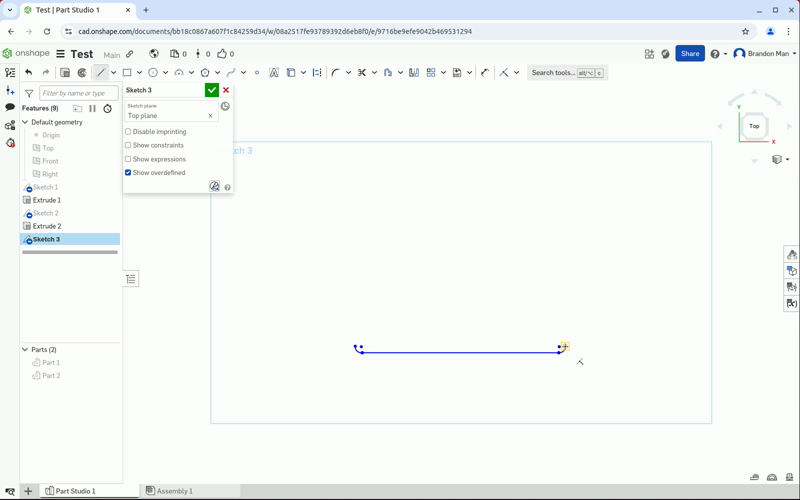
key_down(shift)
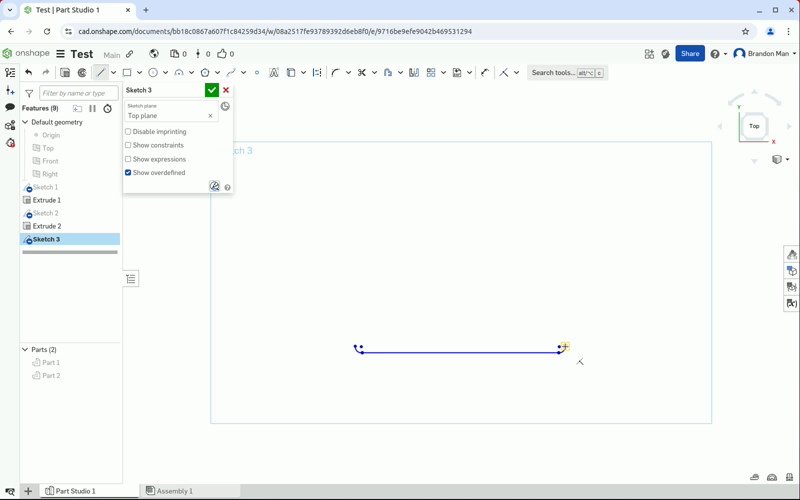
mouse_move(565, 220)
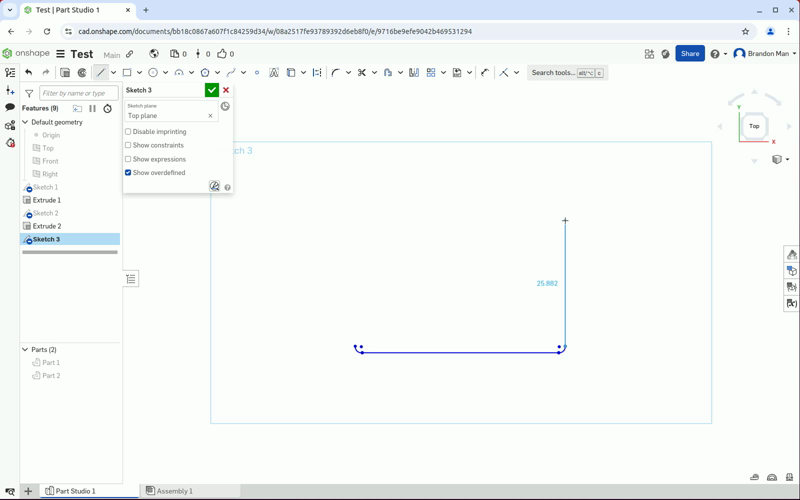
click(565, 220)
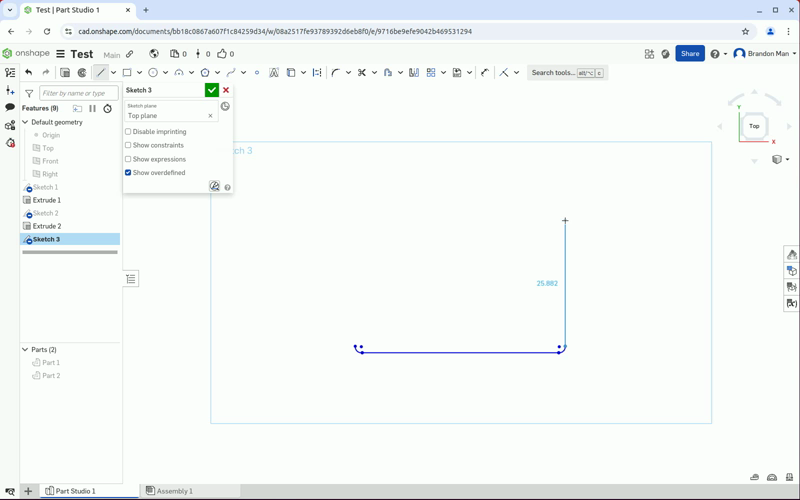
key_up(shift)
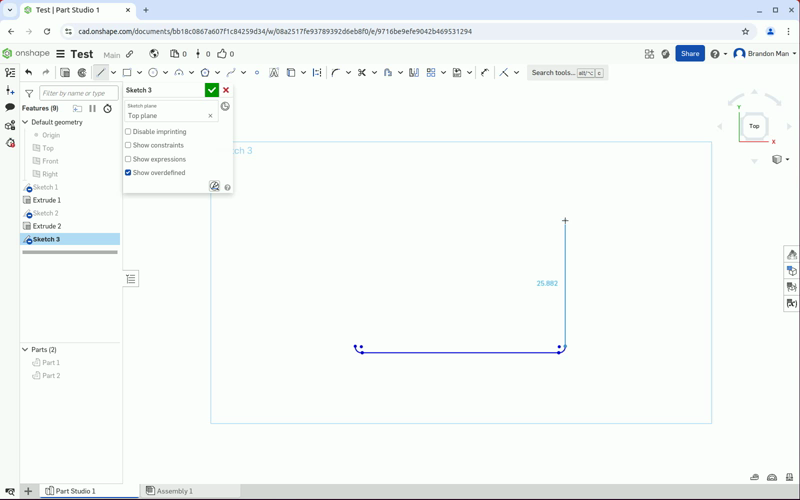
key(esc)
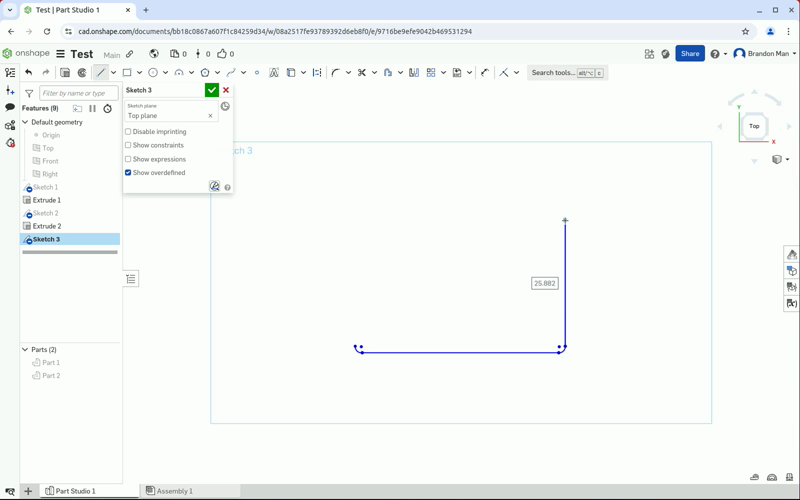
key(a)
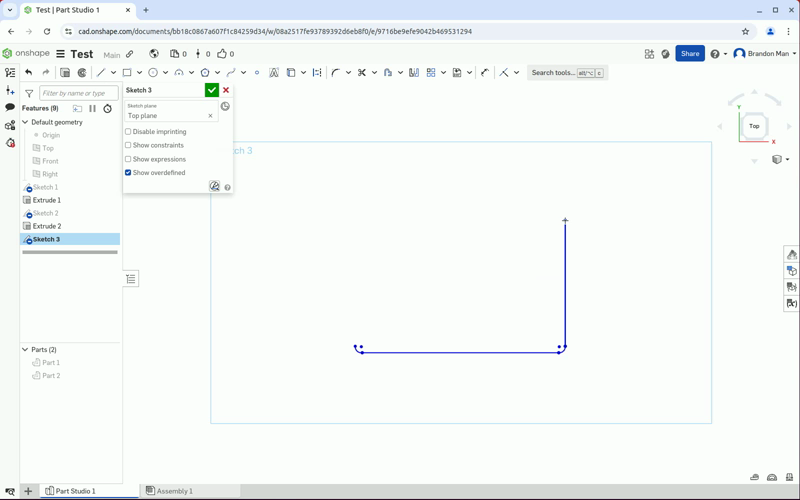
mouse_move(565, 220)
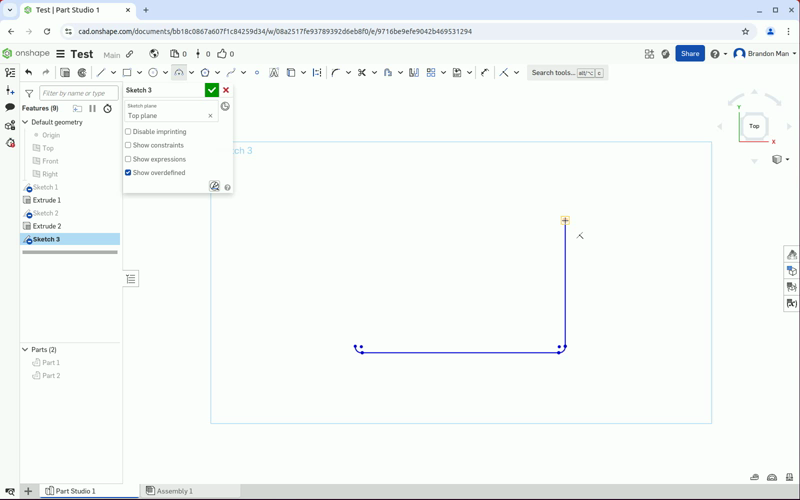
click(565, 220)
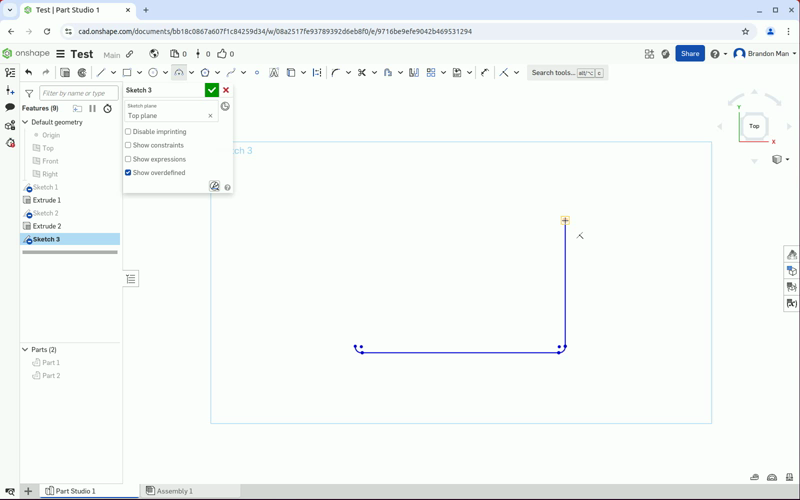
key_down(shift)
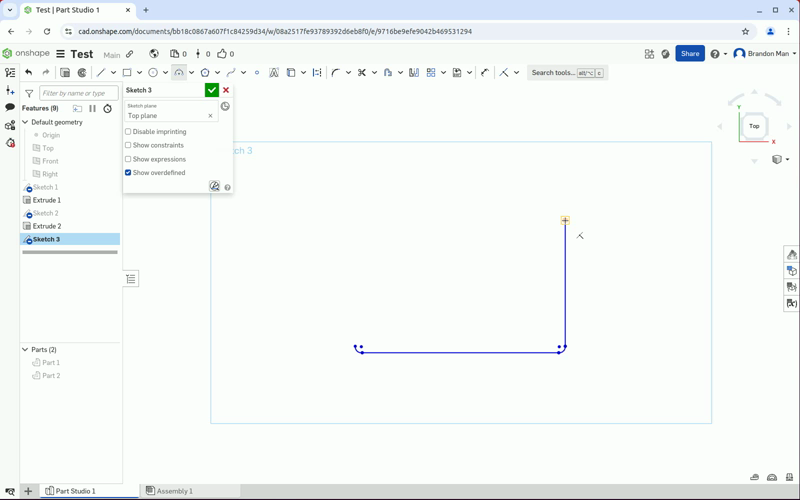
mouse_move(558, 213)
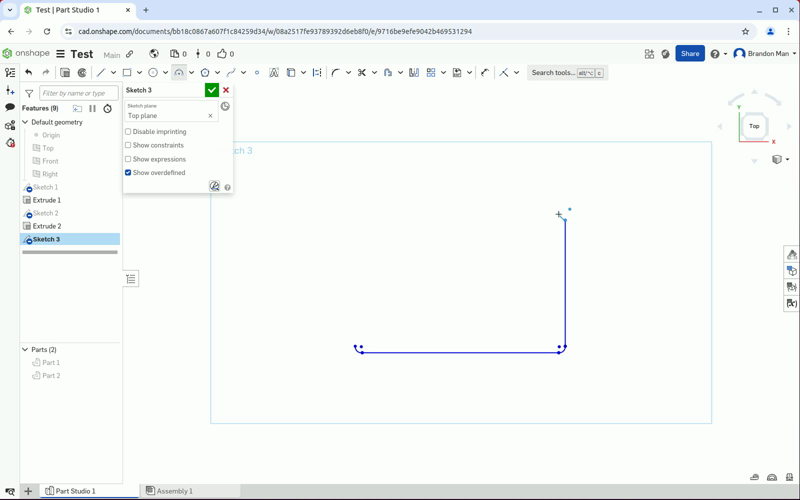
click(558, 213)
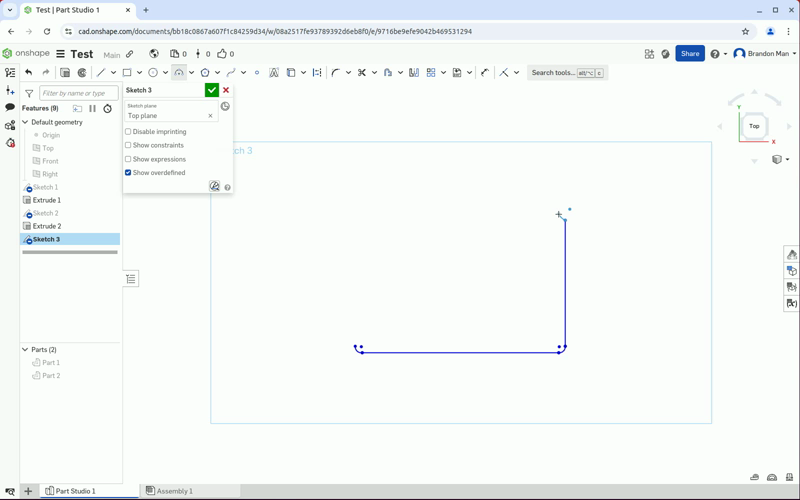
mouse_move(563, 215)
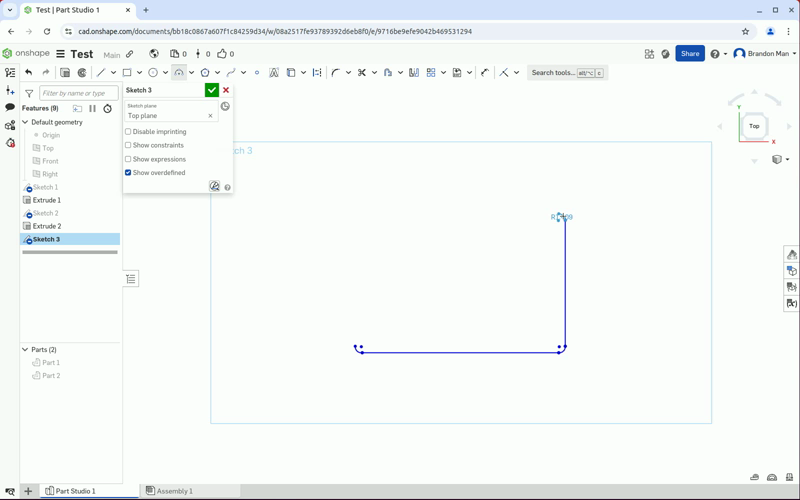
click(563, 215)
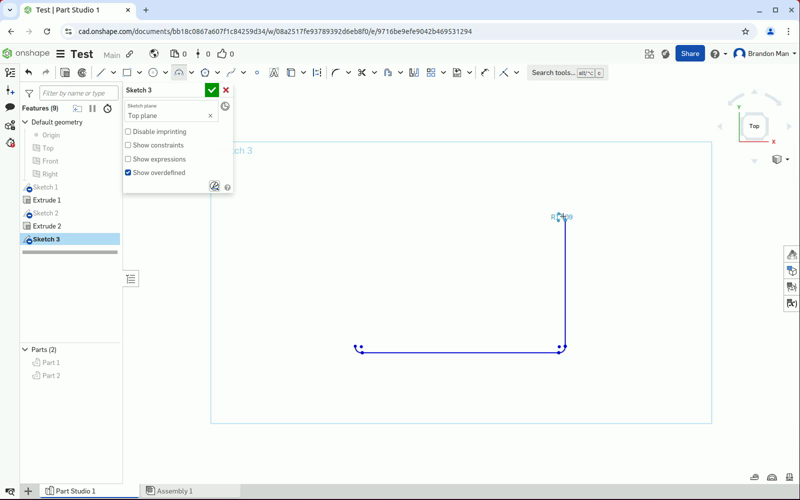
key_up(shift)
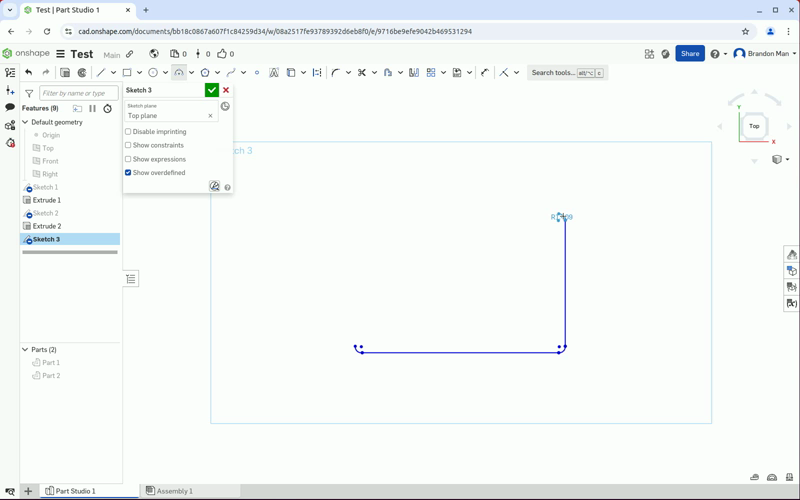
key(esc)
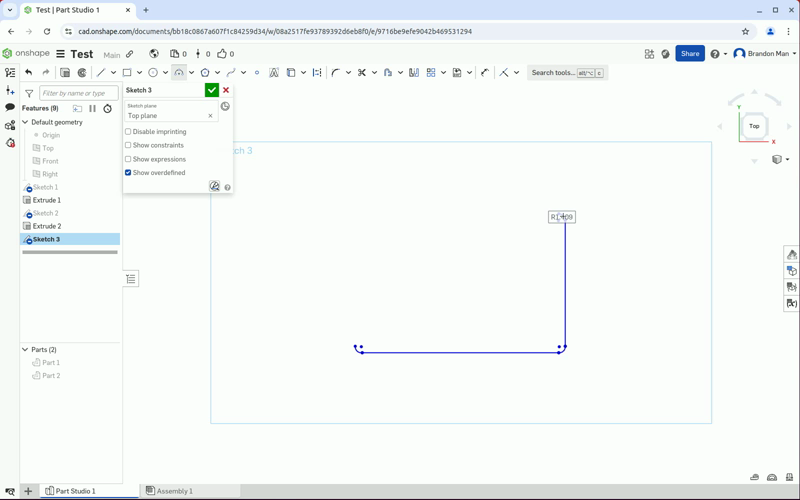
key(l)
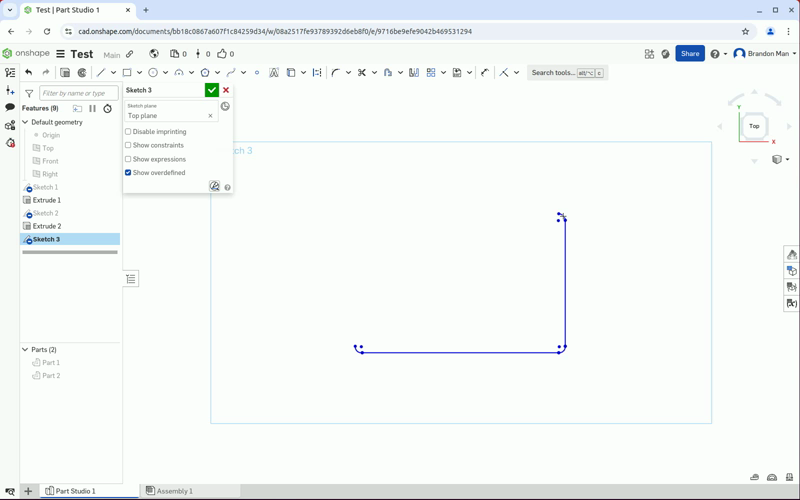
mouse_move(558, 213)
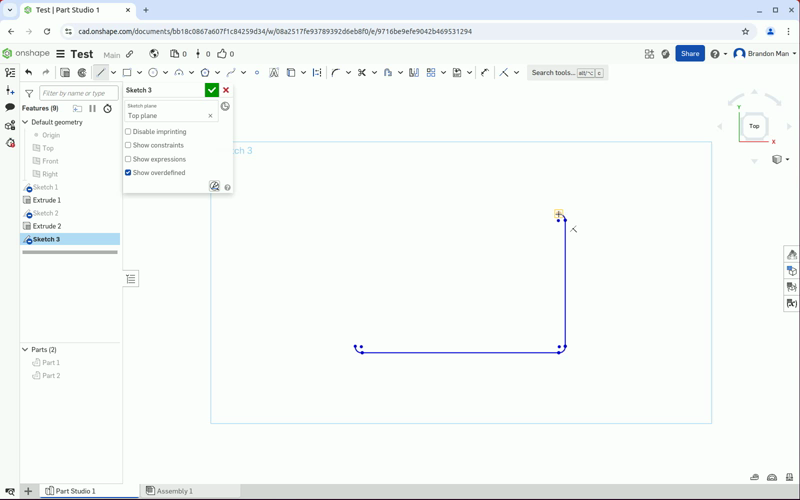
click(558, 213)
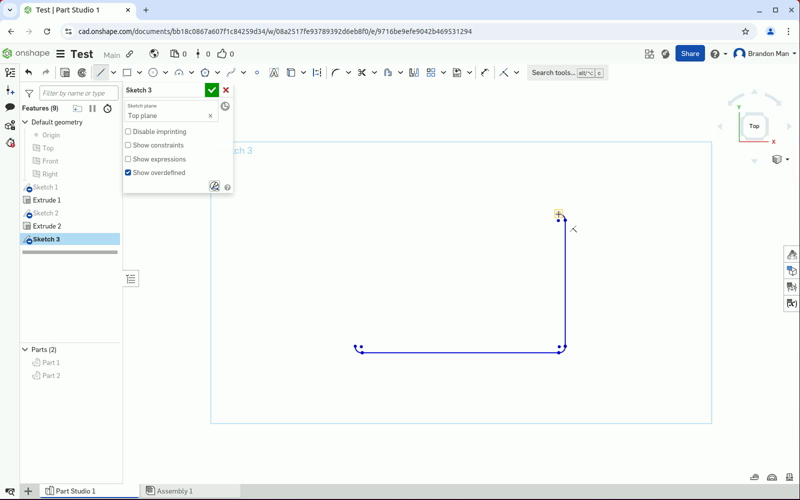
key_down(shift)
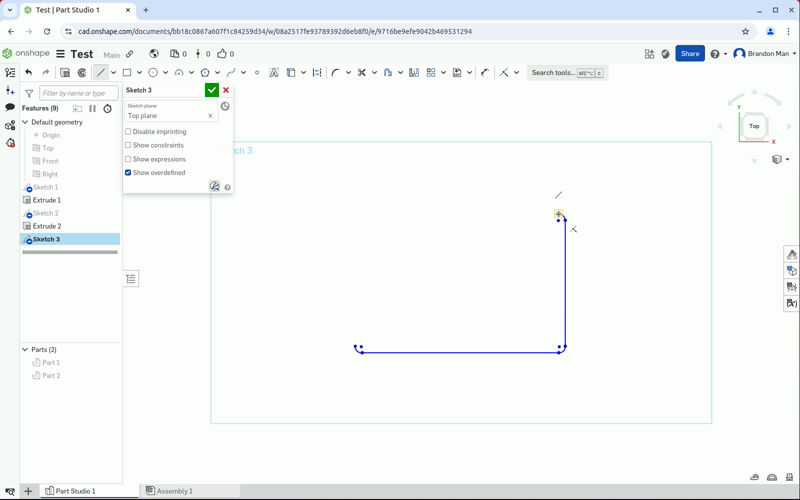
mouse_move(362, 213)
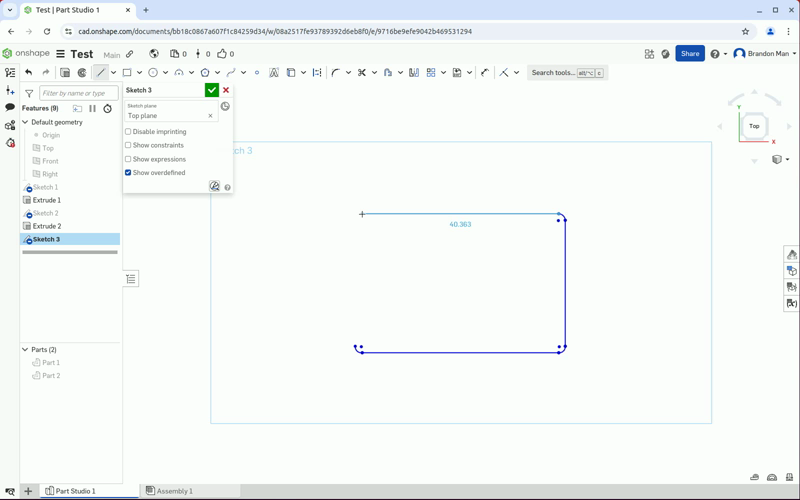
click(362, 213)
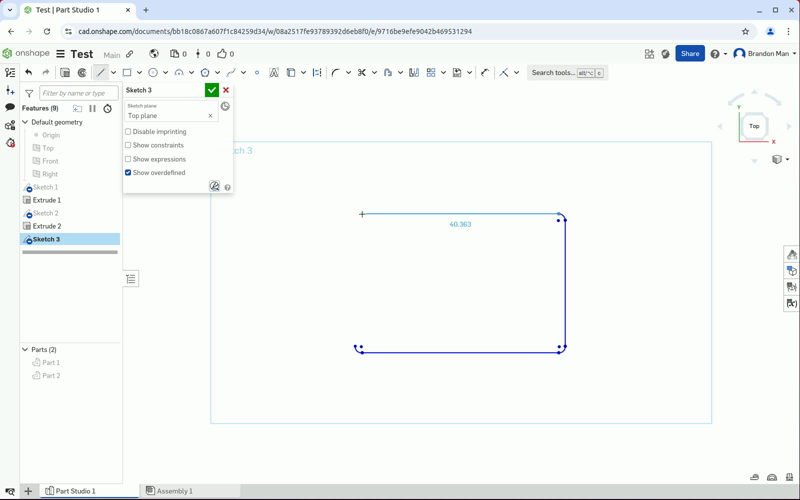
key_up(shift)
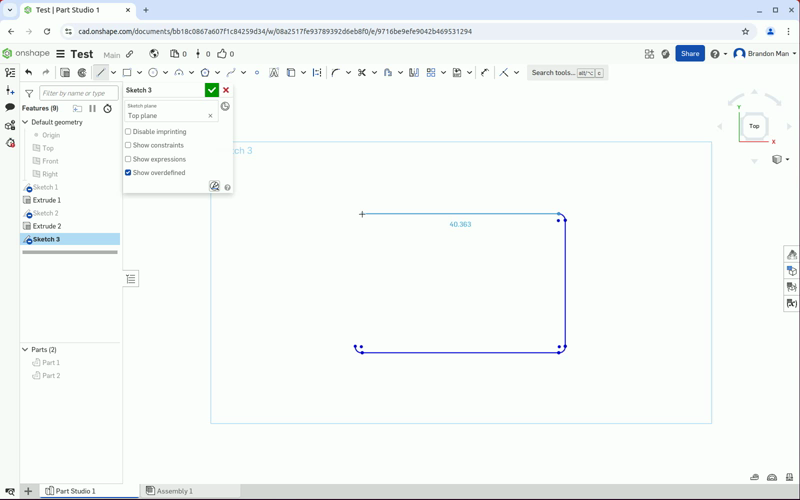
key(esc)
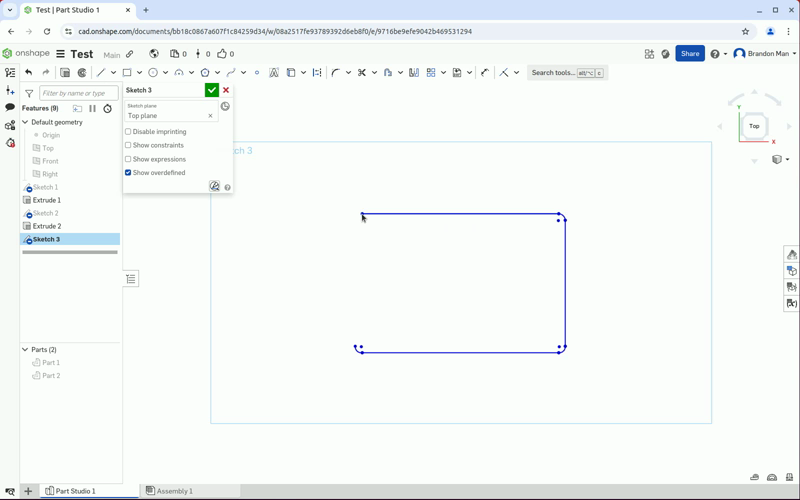
key(a)
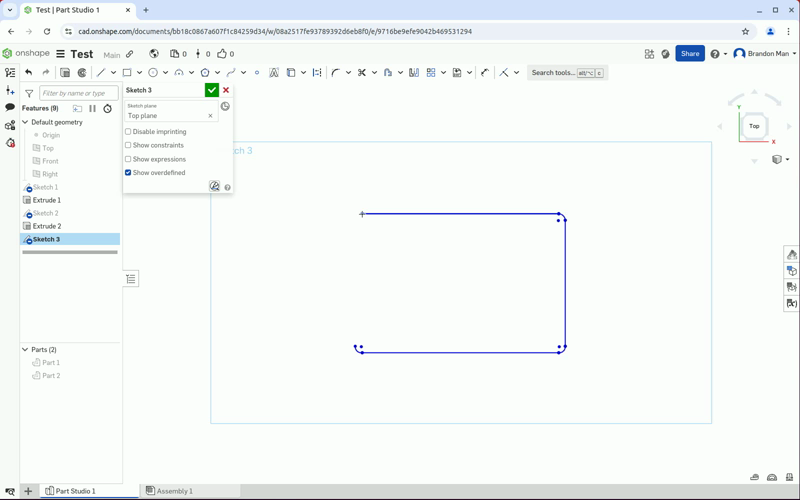
mouse_move(362, 213)
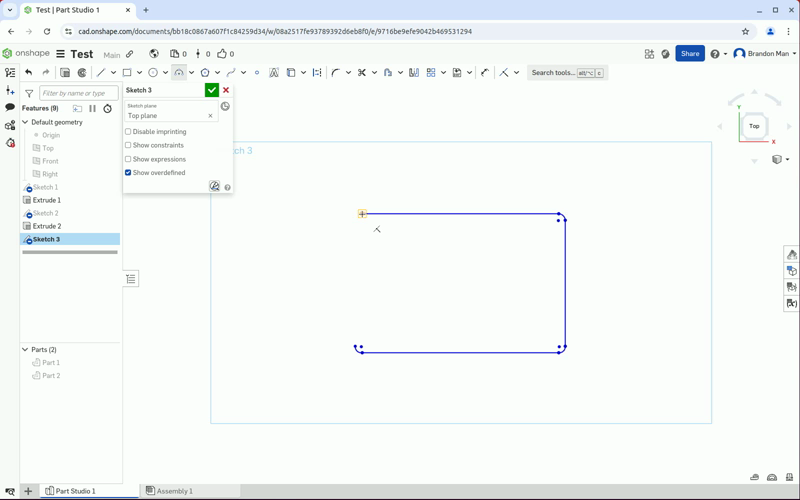
click(362, 213)
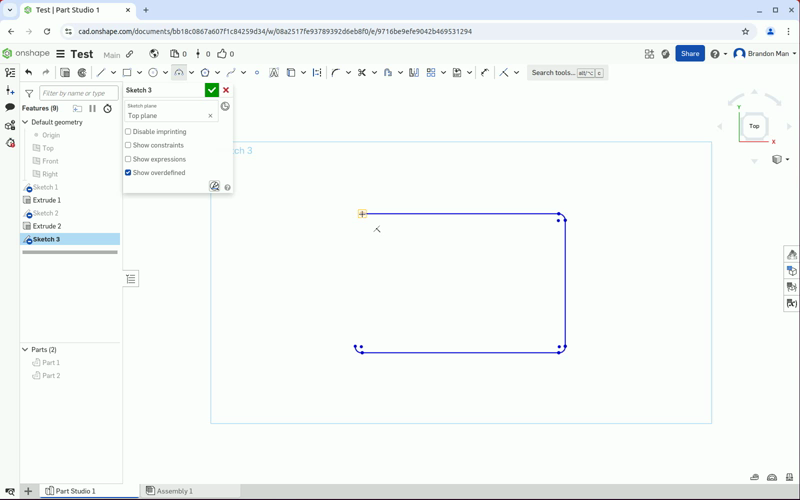
key_down(shift)
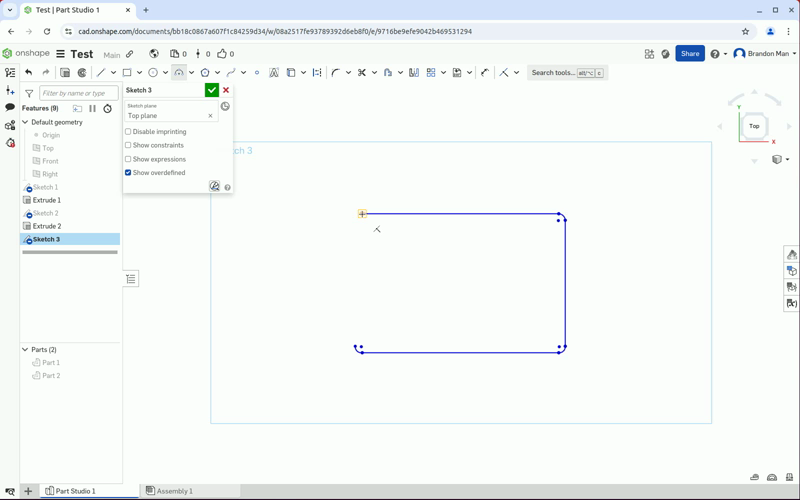
mouse_move(355, 220)
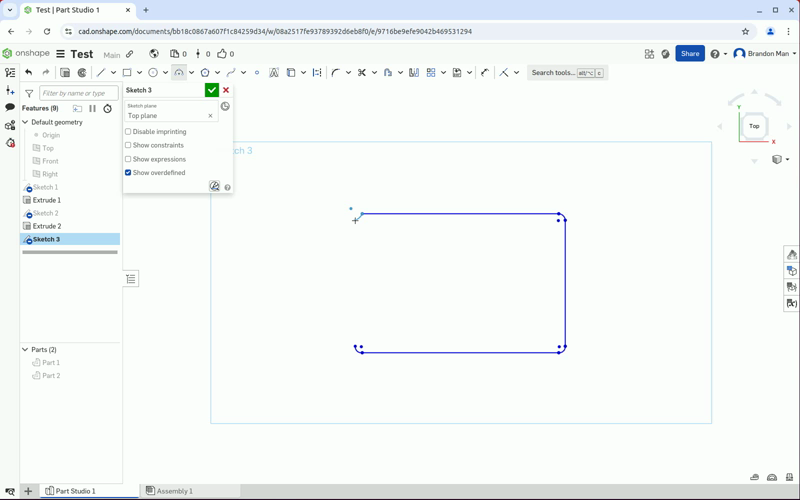
click(355, 220)
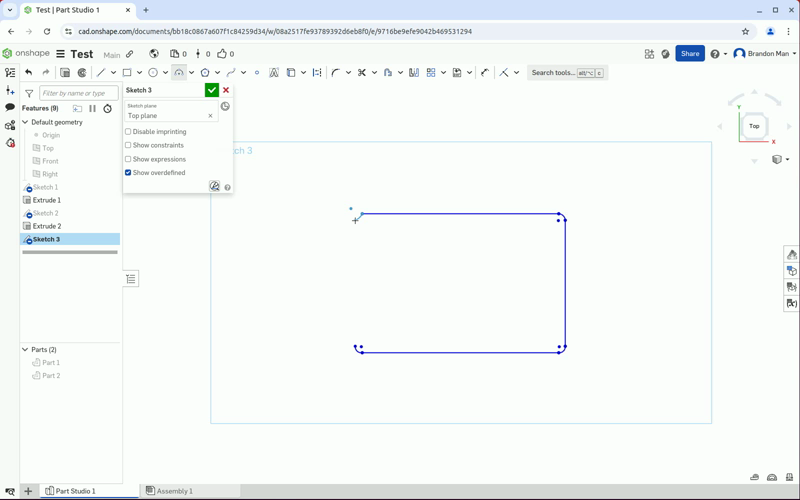
mouse_move(357, 215)
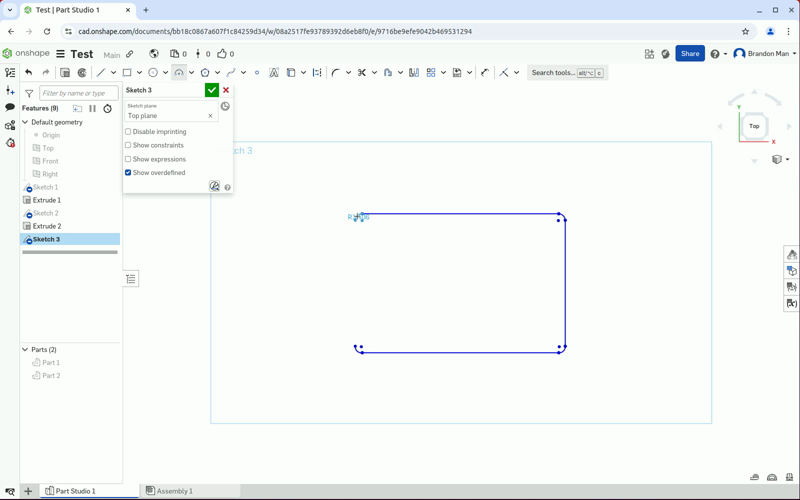
click(357, 215)
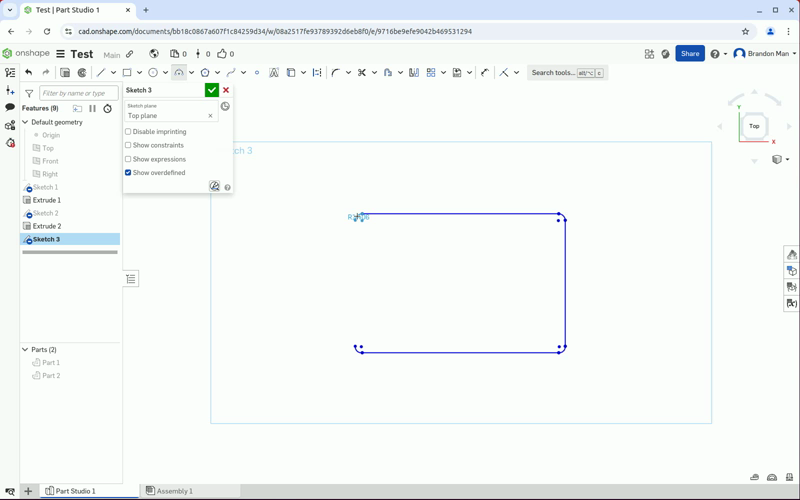
key_up(shift)
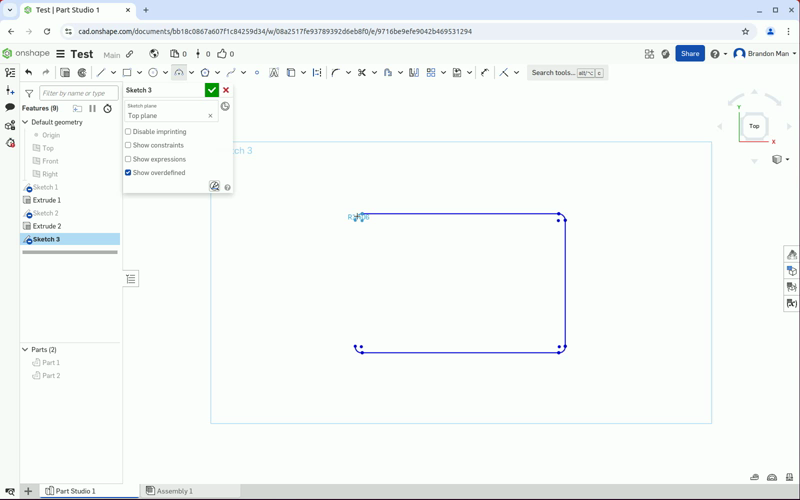
key(esc)
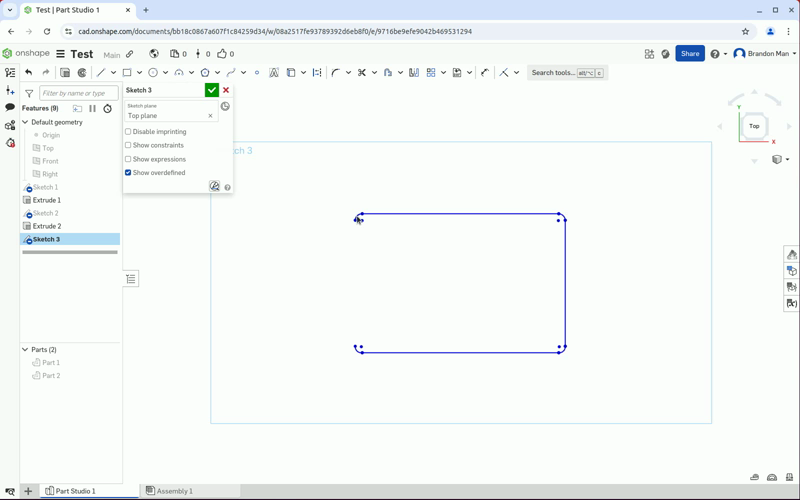
key(l)
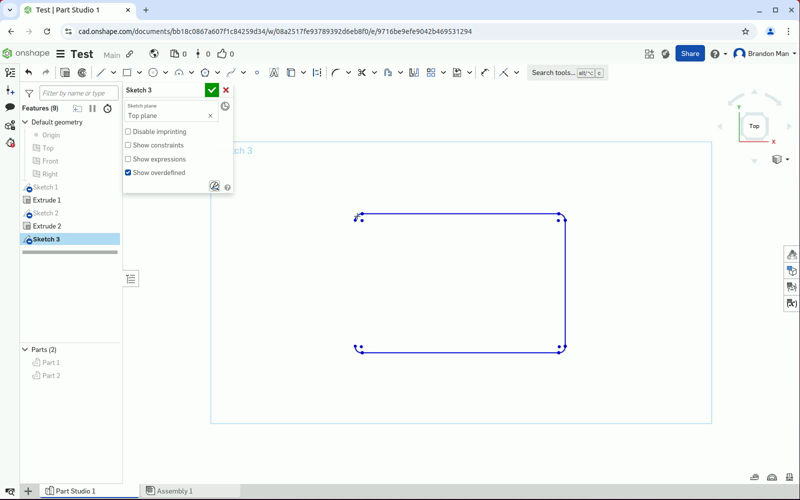
mouse_move(355, 220)
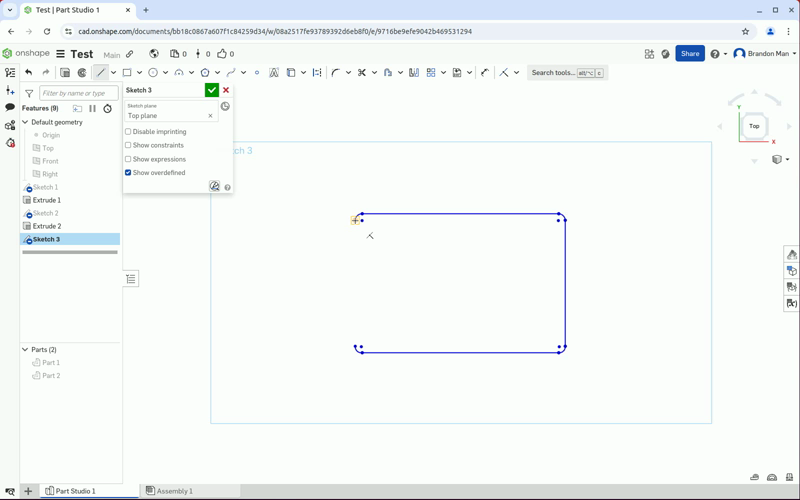
click(355, 220)
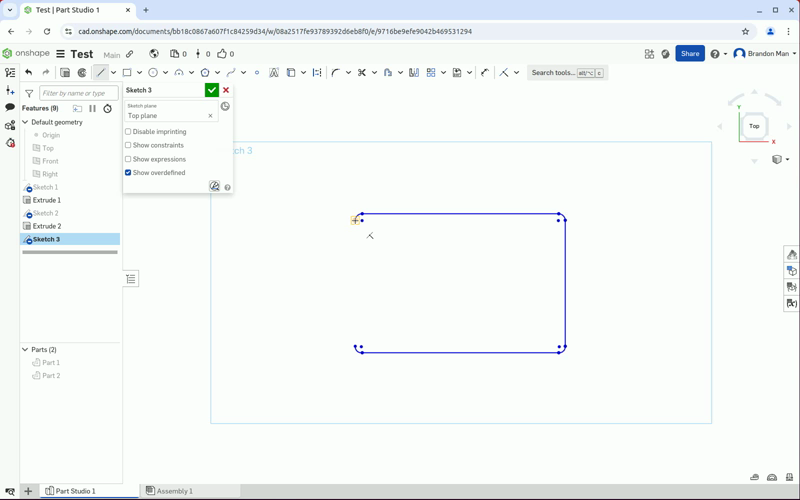
key_down(shift)
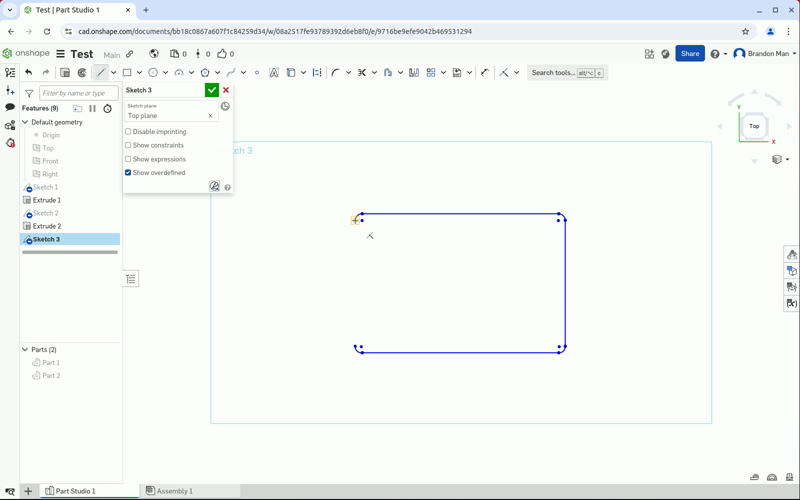
mouse_move(355, 346)
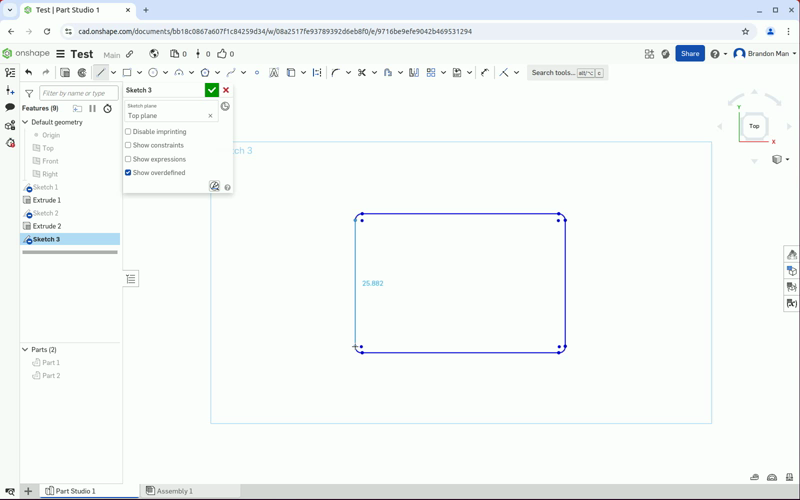
key_up(shift)
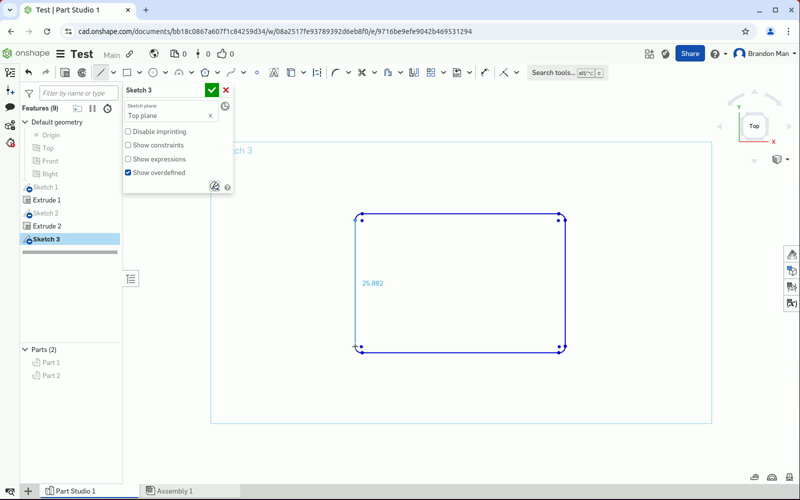
click(355, 346)
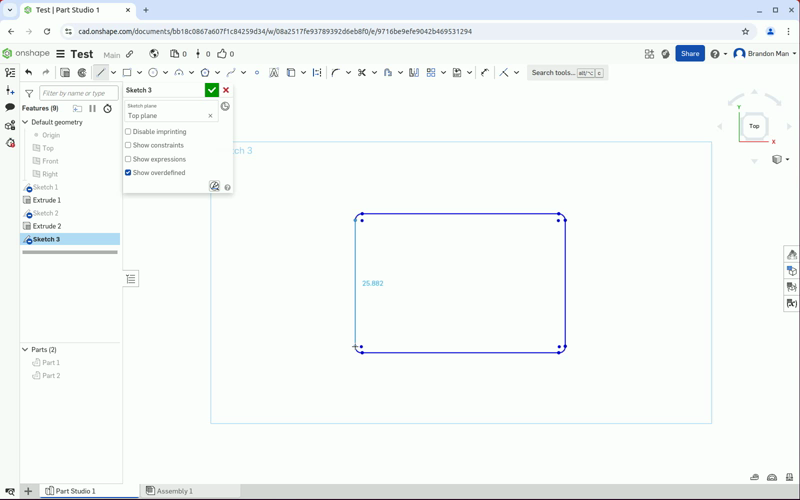
key(esc)
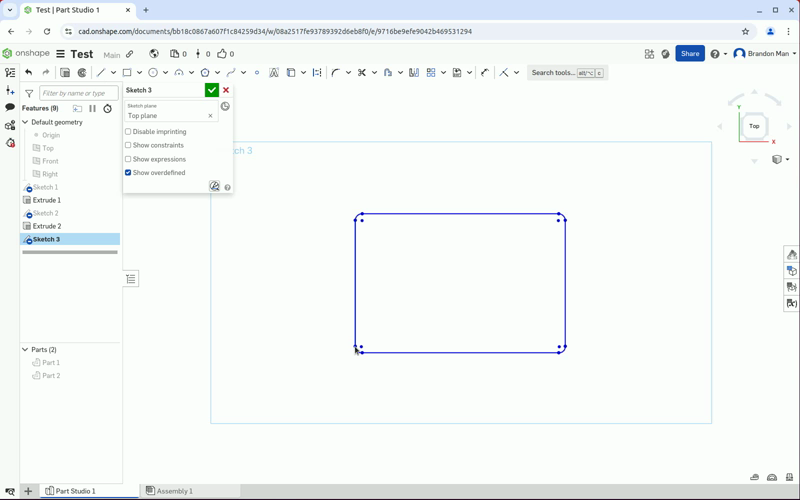
mouse_move(386, 277)
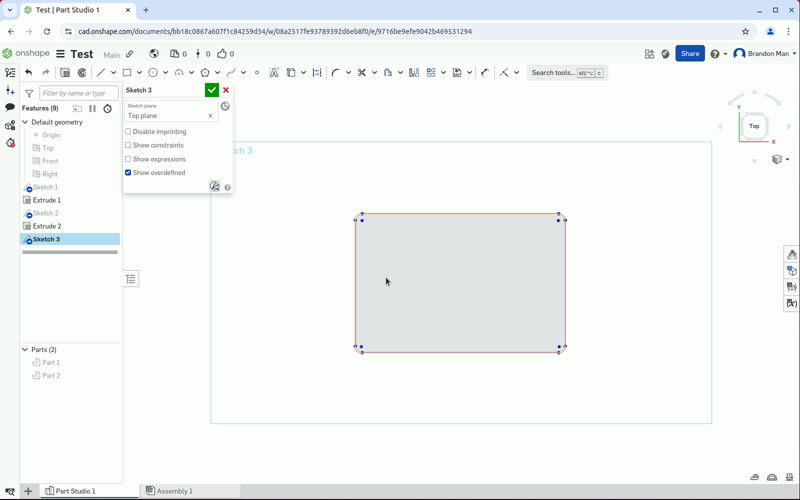
click(386, 277)
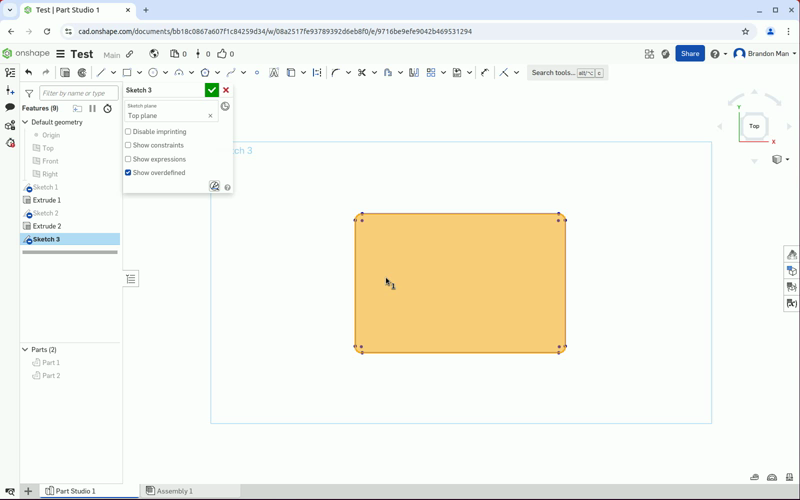
mouse_move(73, 352)
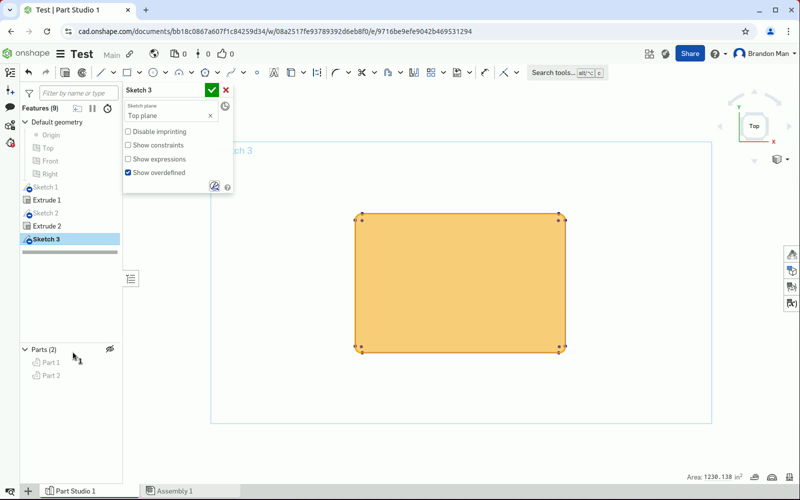
key(shift+y)
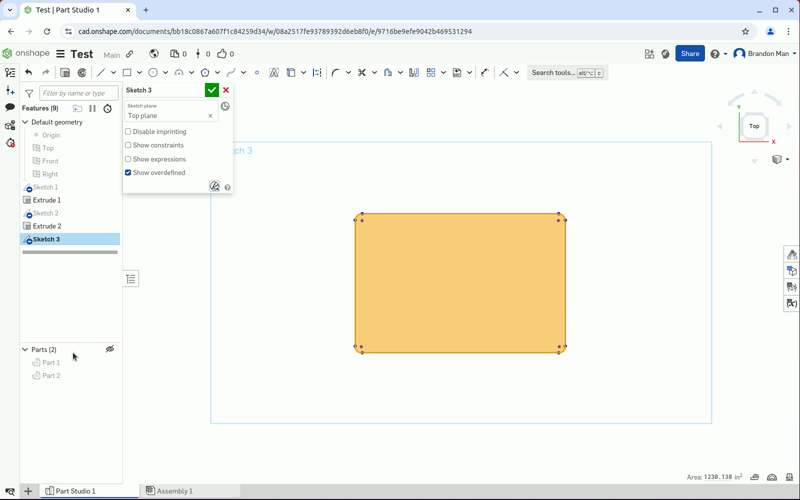
key(shift+e)
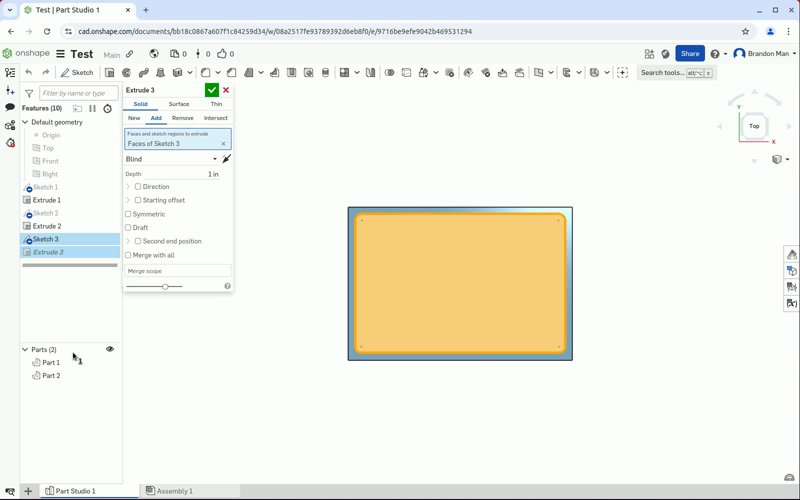
mouse_move(143, 106)
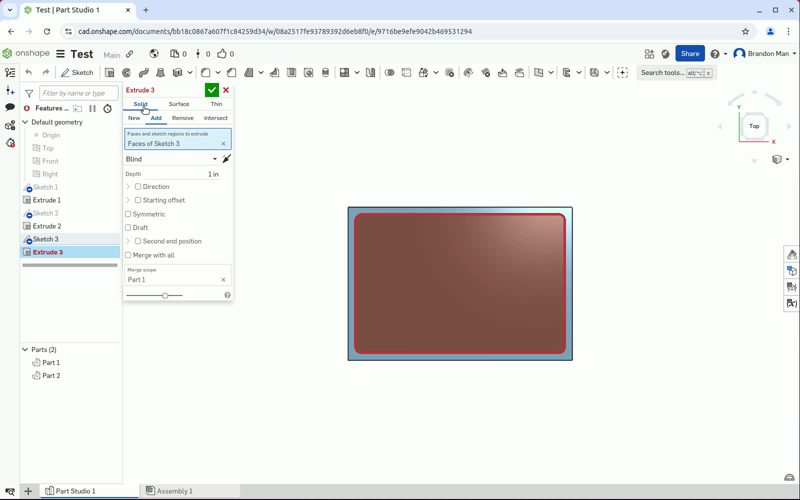
click(143, 106)
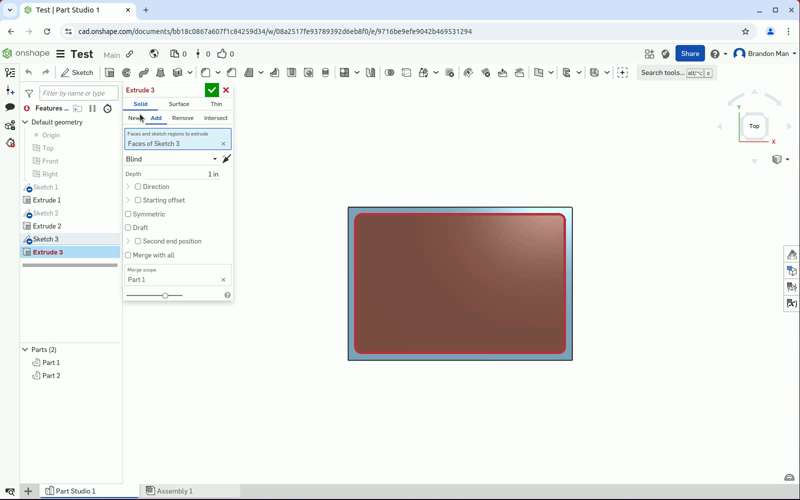
mouse_move(137, 120)
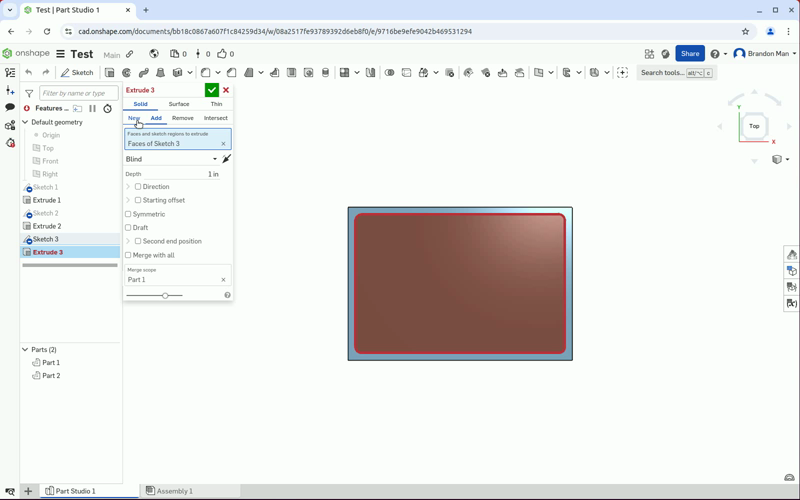
click(137, 120)
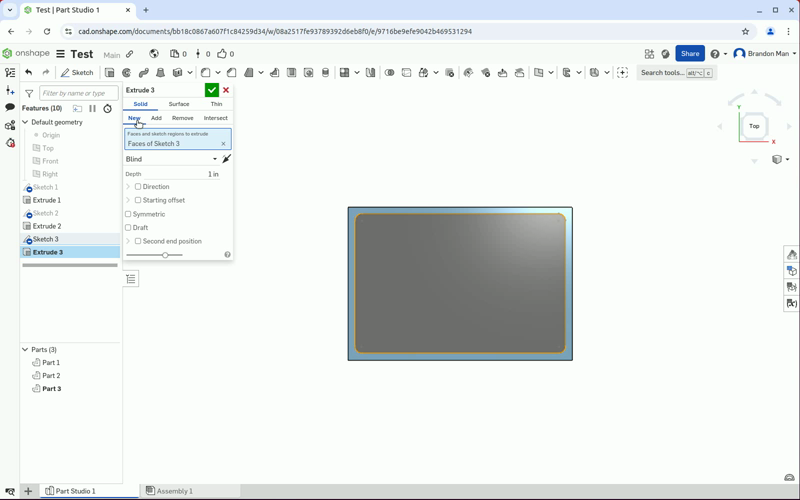
key(tab, 4)
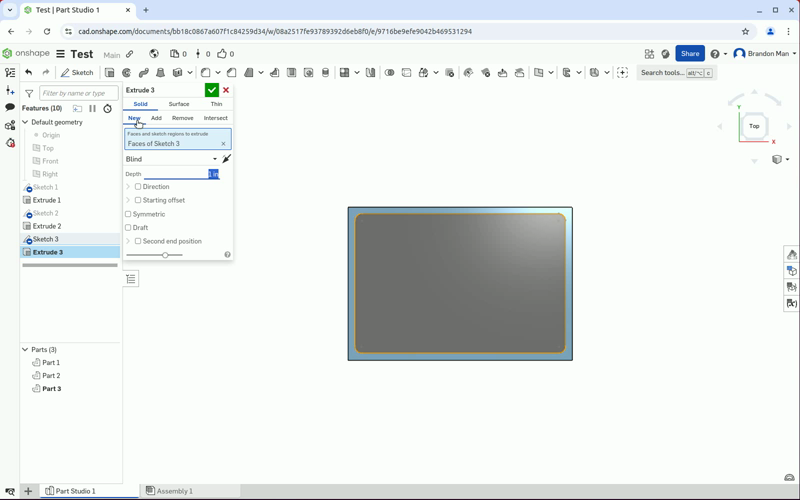
text(-2.889)
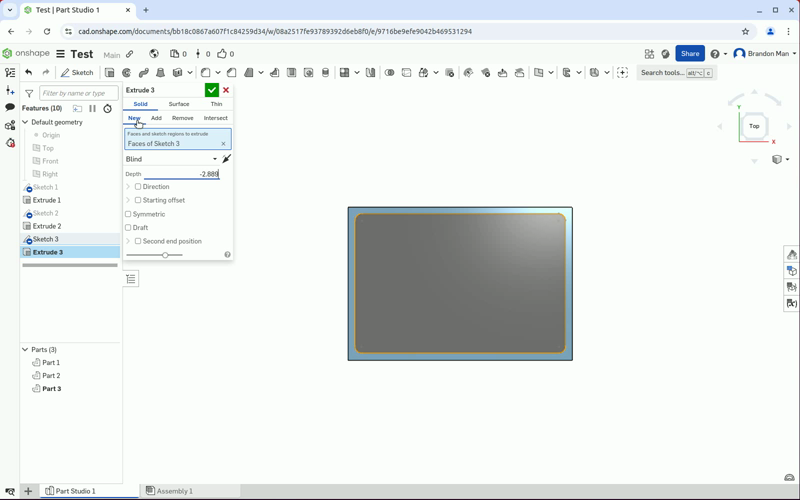
key(tab, 3)
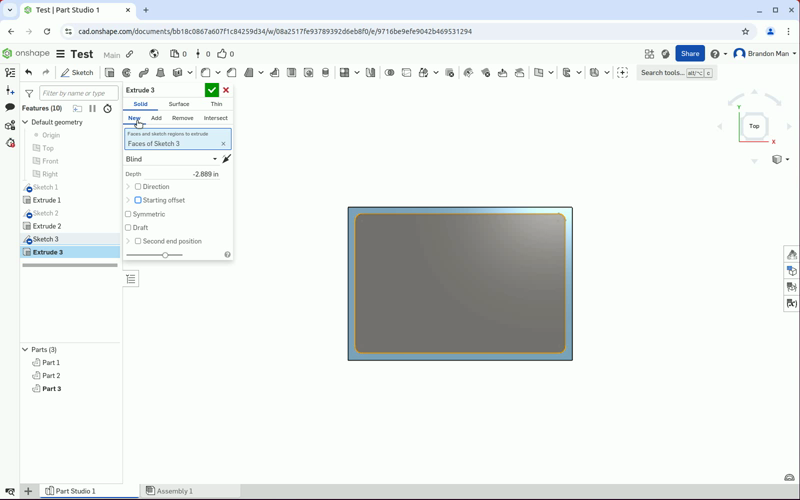
key(tab, 2)
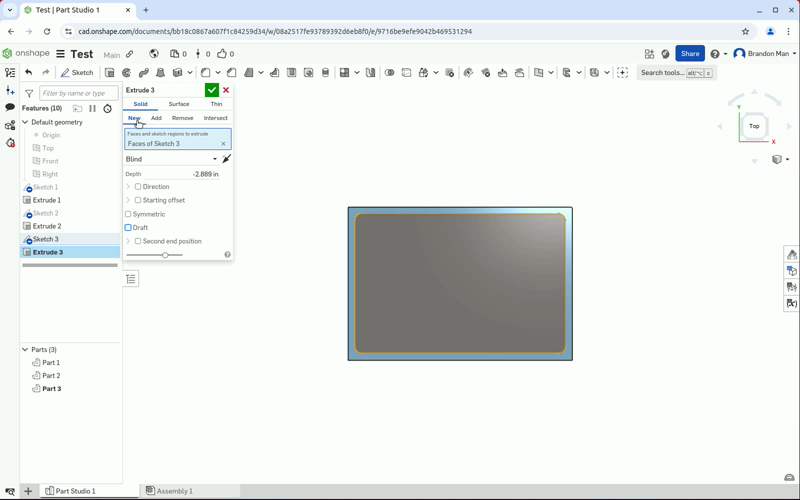
key(space)
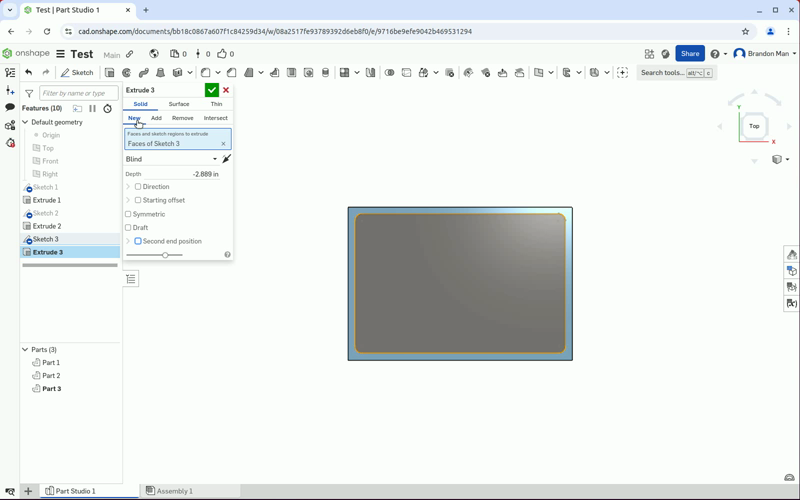
key(tab, 3)
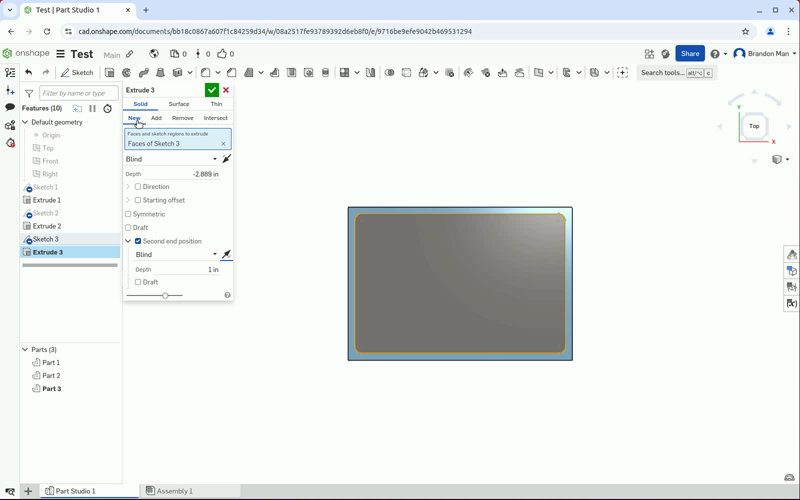
text(1.444)
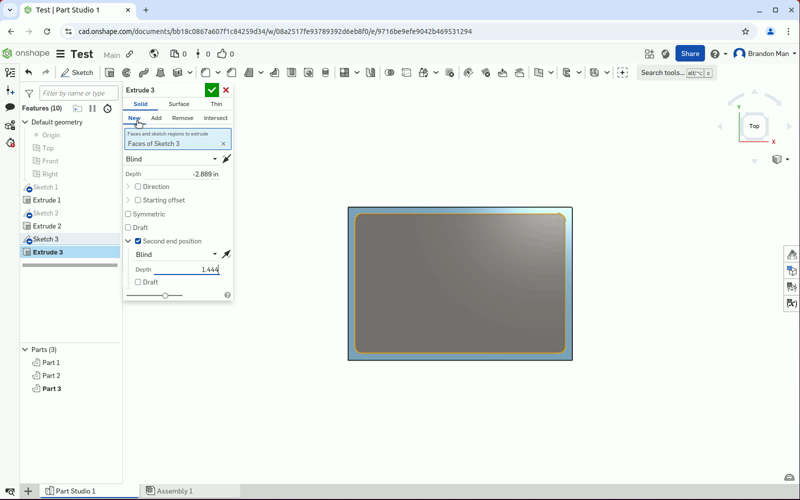
key(enter)
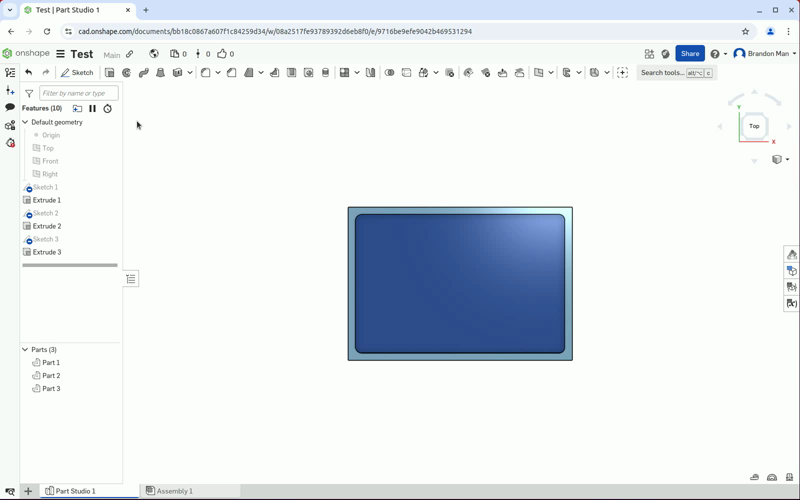
key(shift+h)
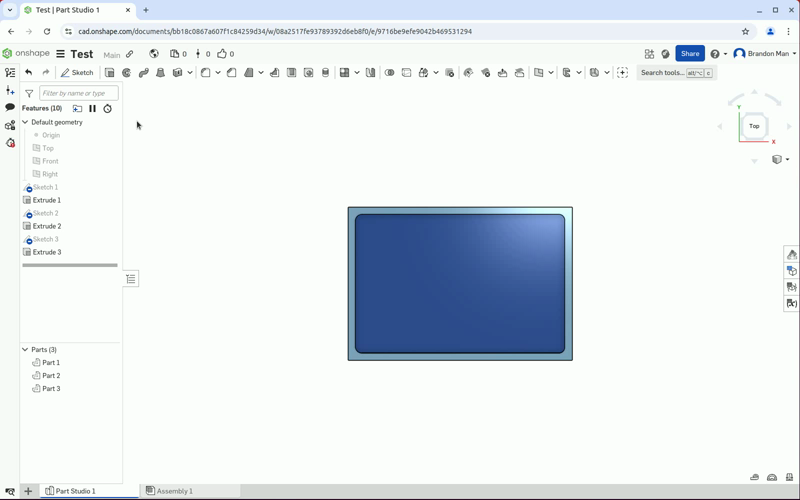
key(shift+h)
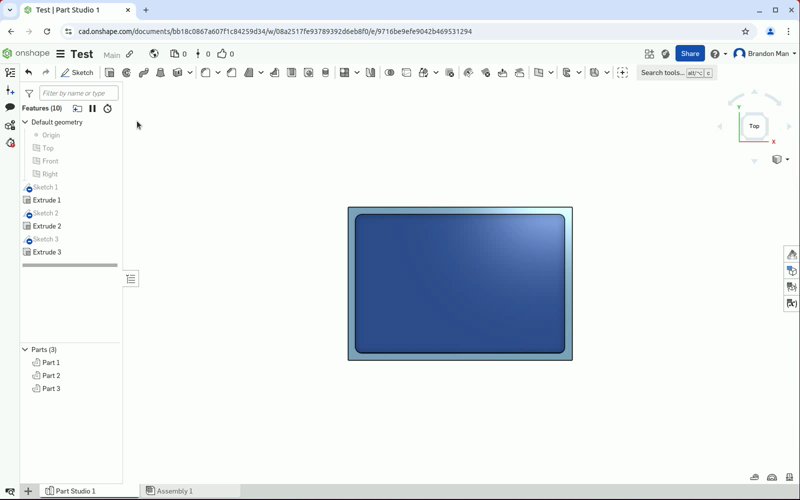
key(shift+7)
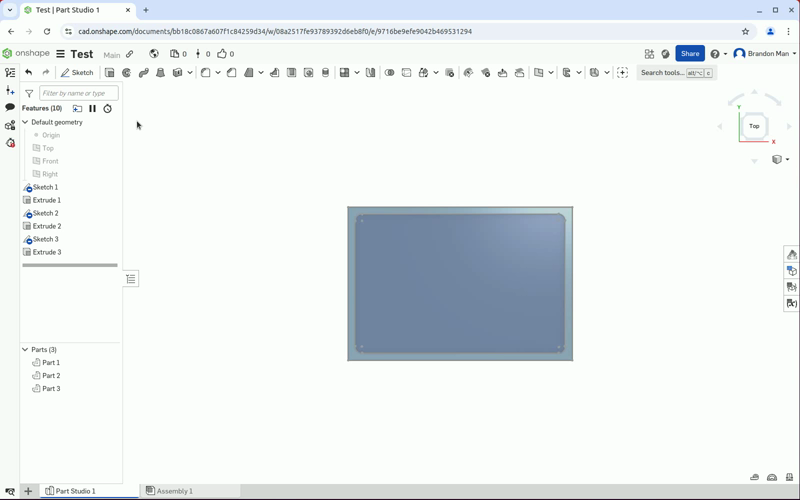
key(up, 3)
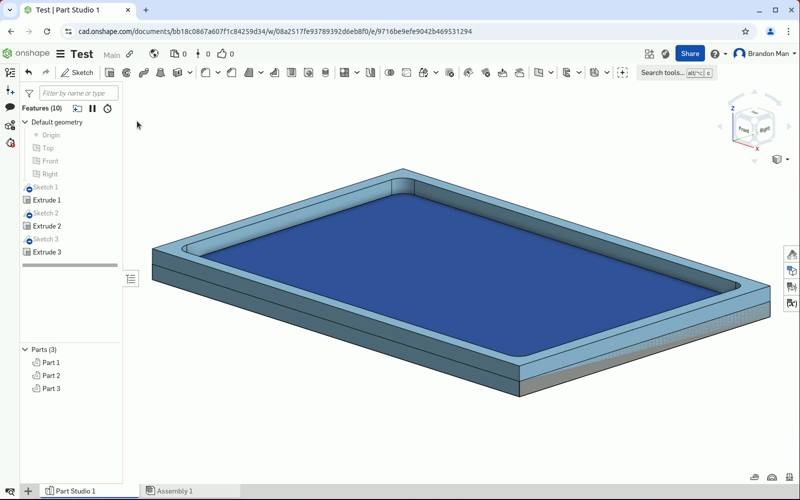
key(left, 3)
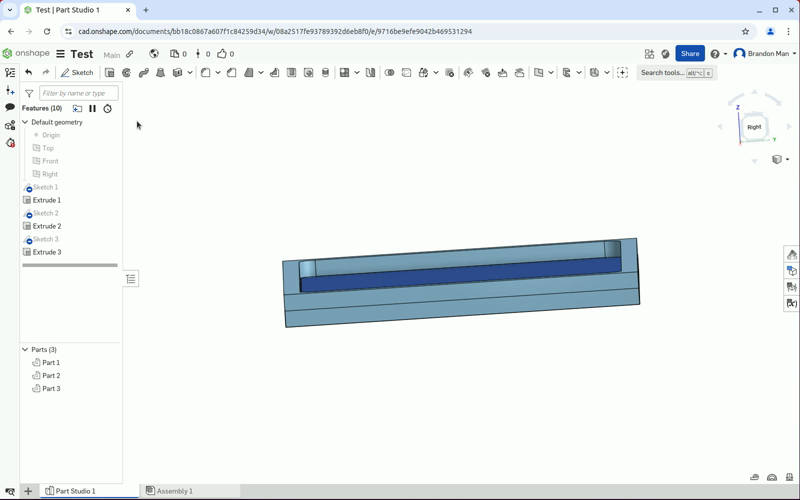
key(right, 3)
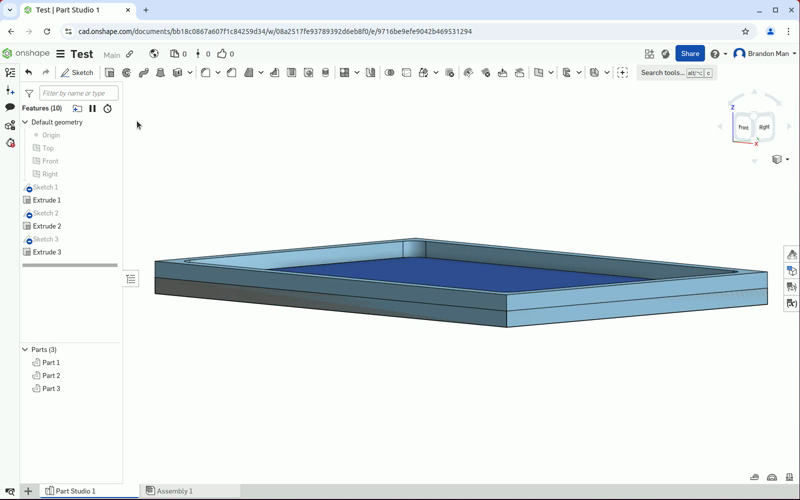
key(down, 3)
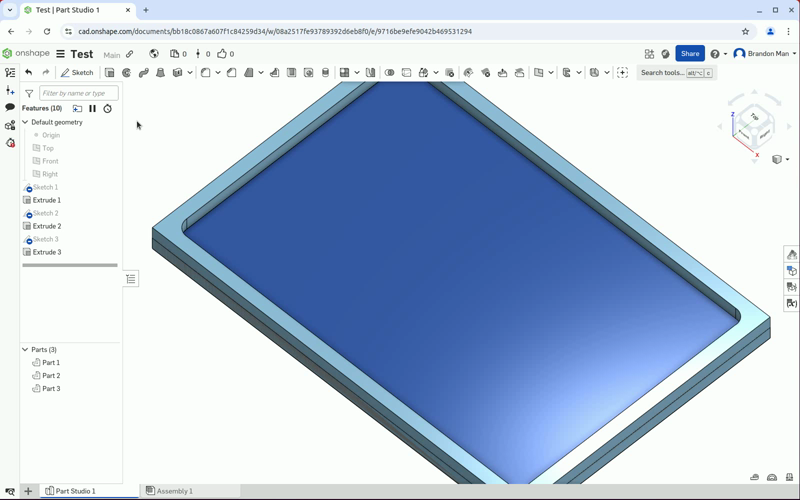
mouse_move(73, 189)
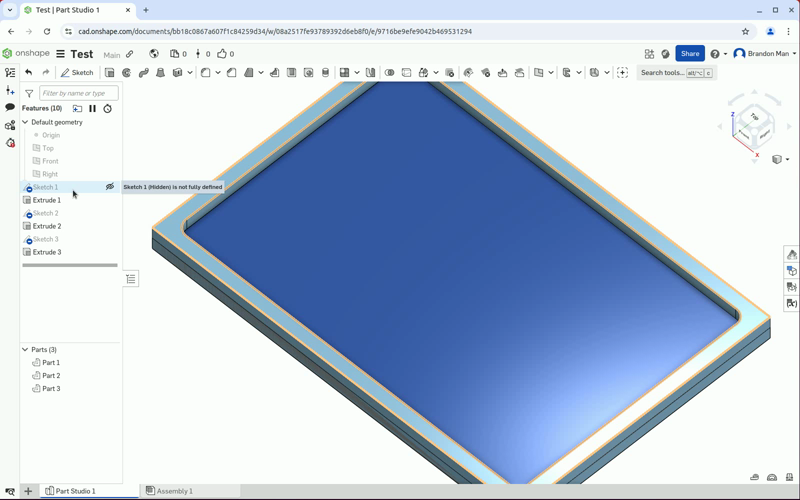
click(73, 189)